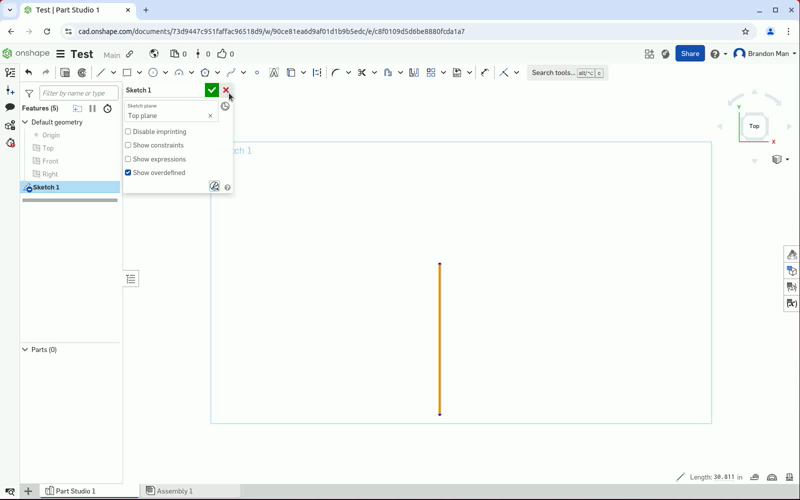
key(shift+h)
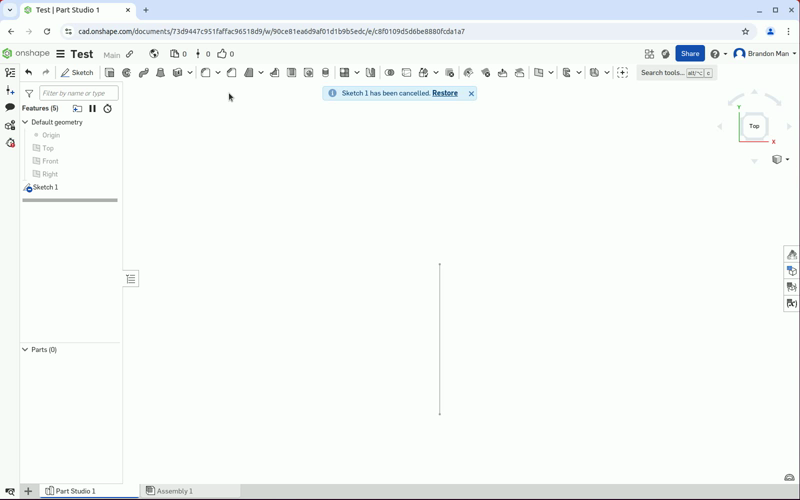
mouse_move(73, 352)
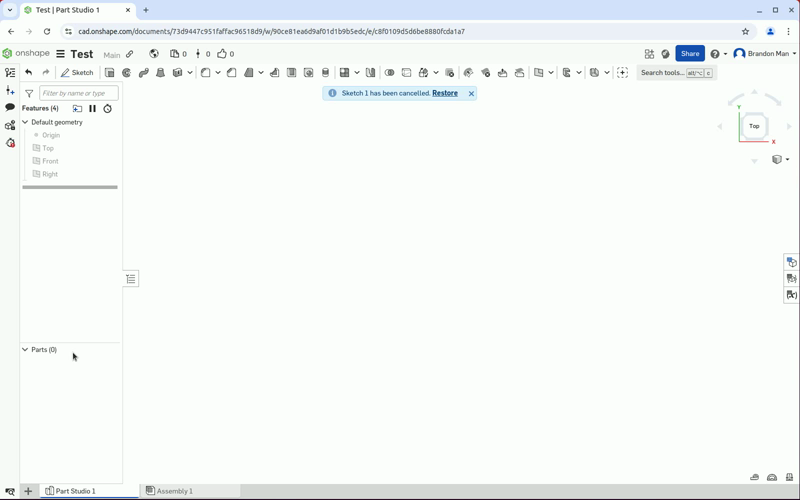
key(y)
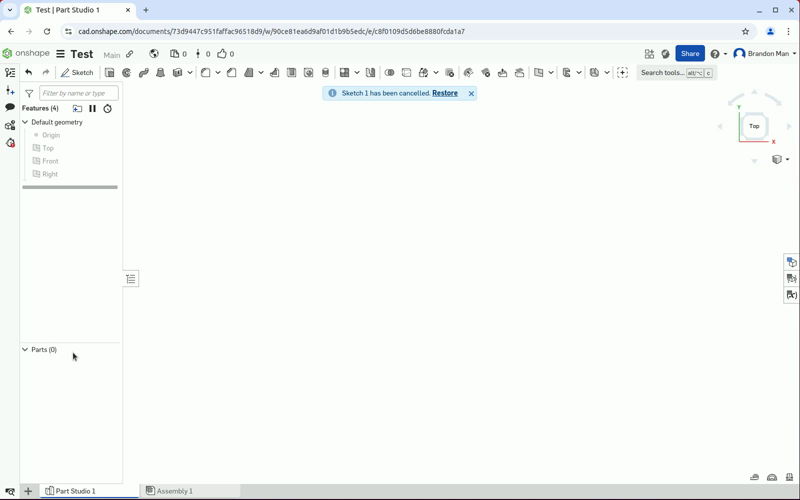
key(shift+p)
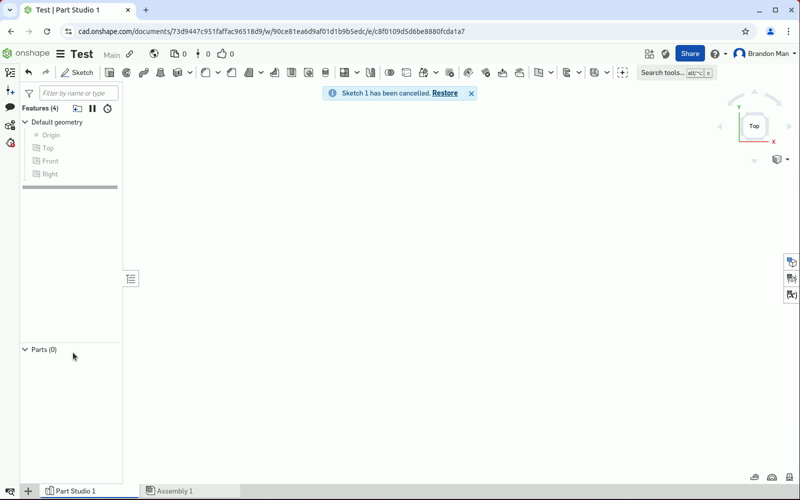
key(space)
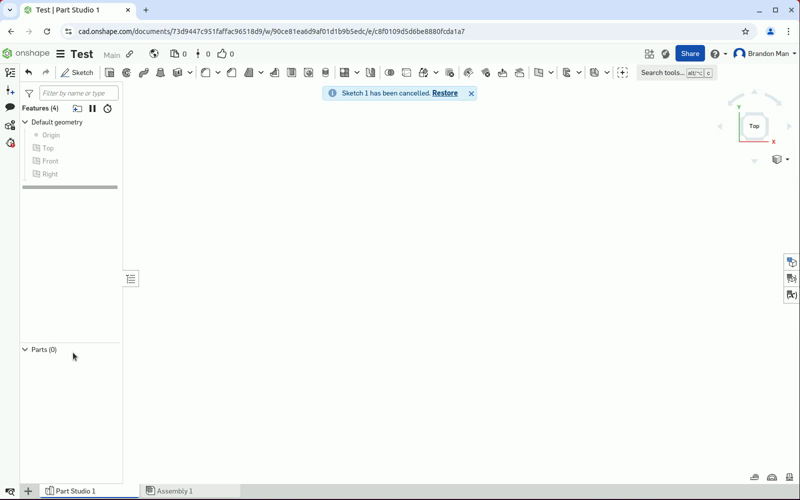
key_down(shift)
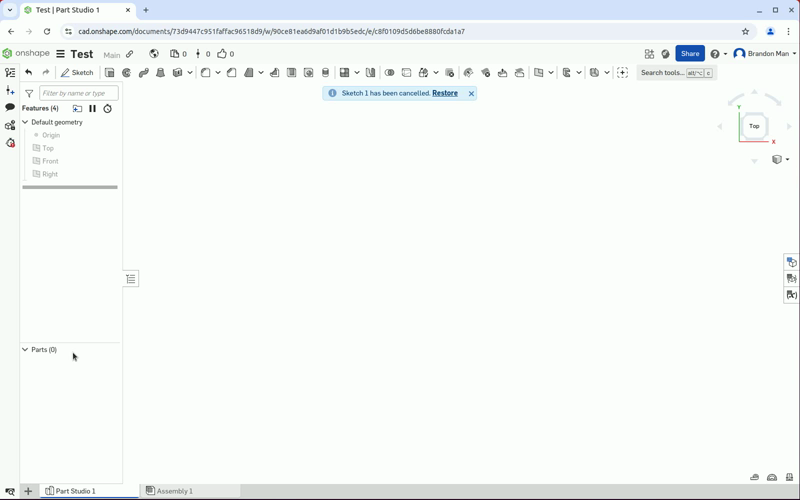
key(up)
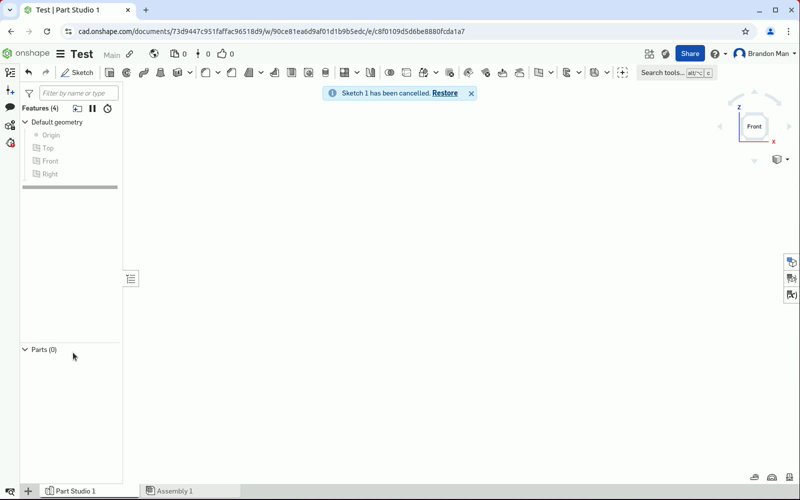
key_up(shift)
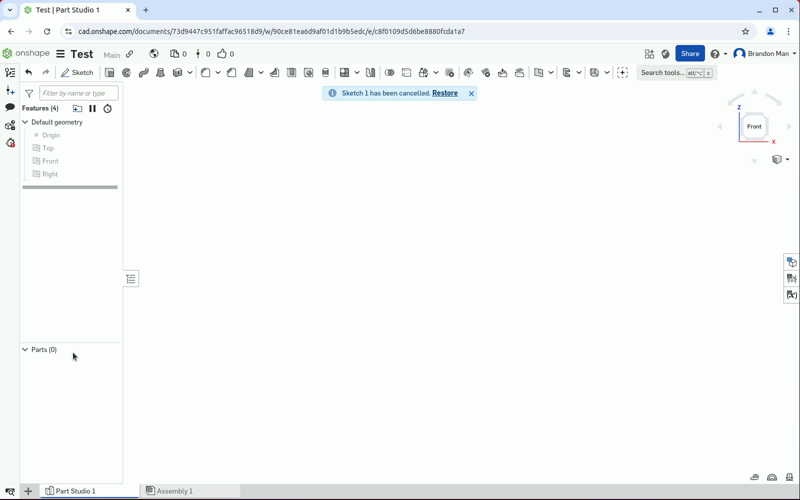
mouse_move(73, 352)
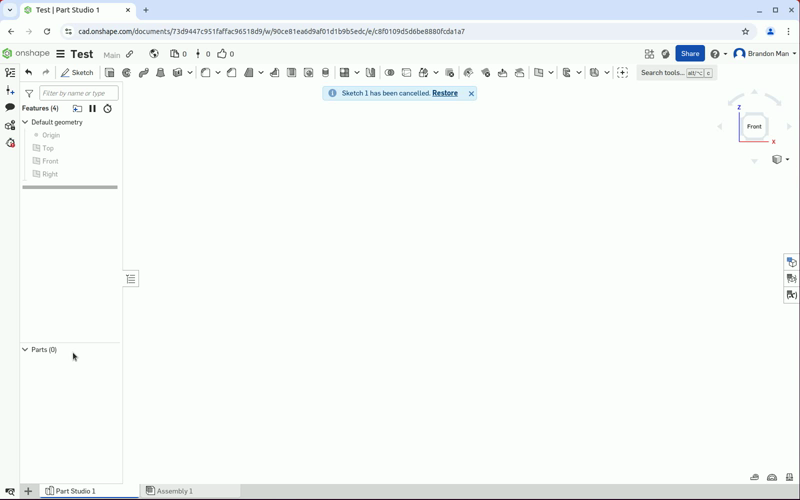
key(shift+y)
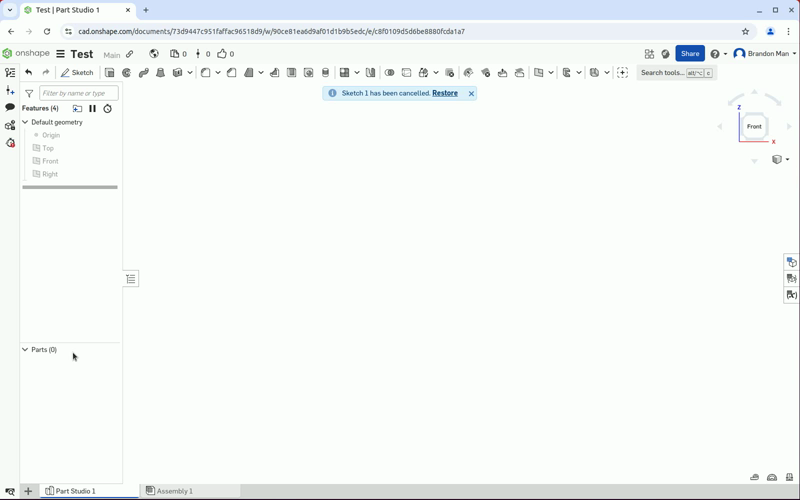
key(shift+s)
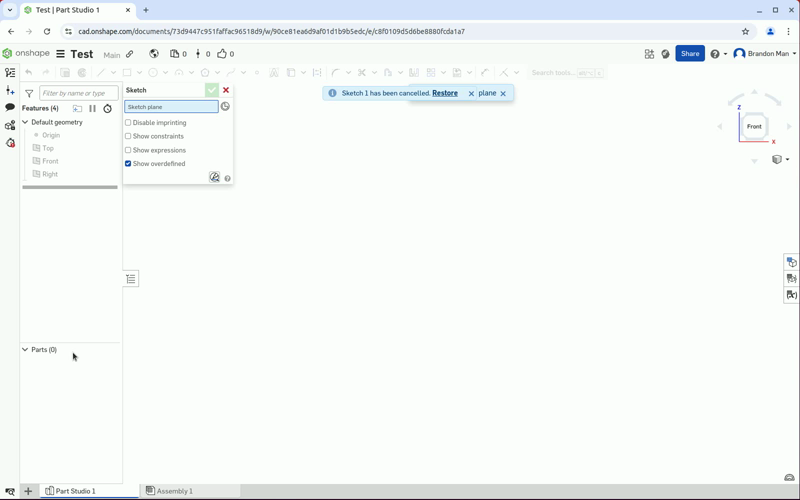
mouse_move(73, 163)
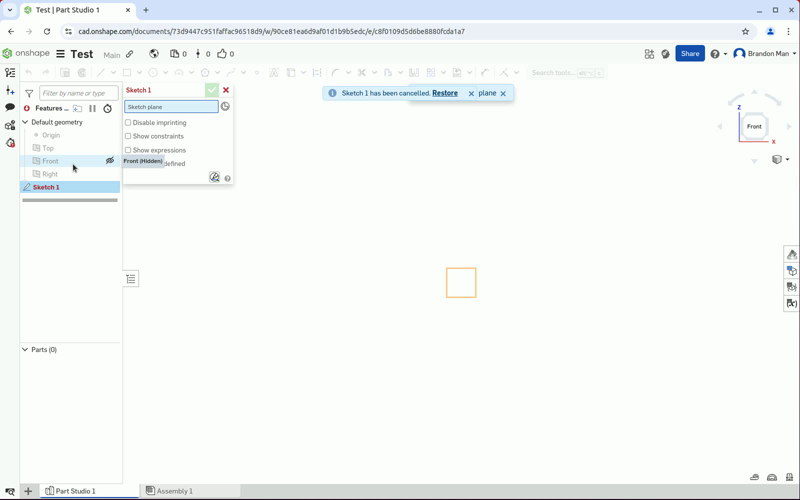
click(73, 163)
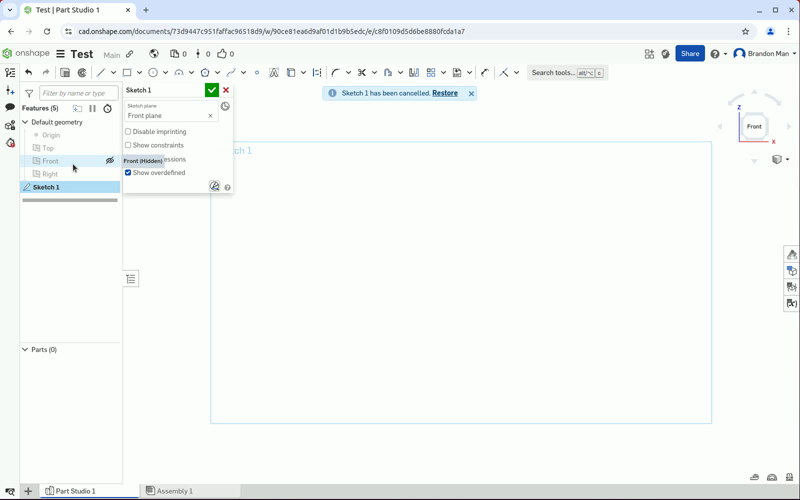
mouse_move(73, 352)
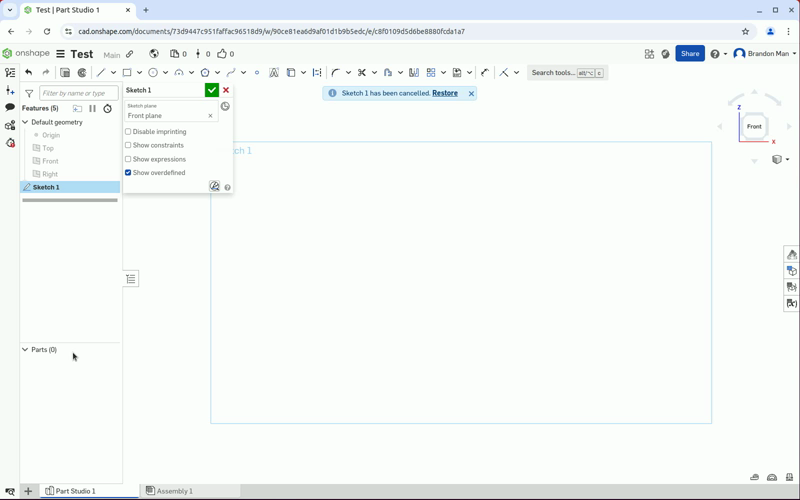
key(y)
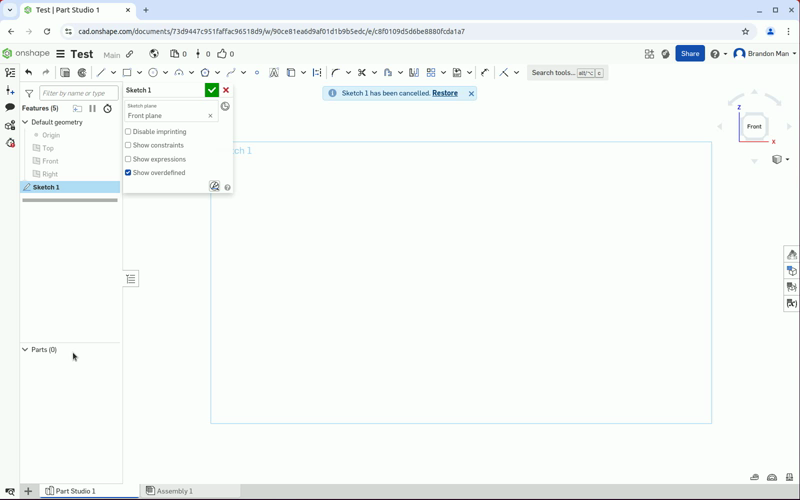
key(l)
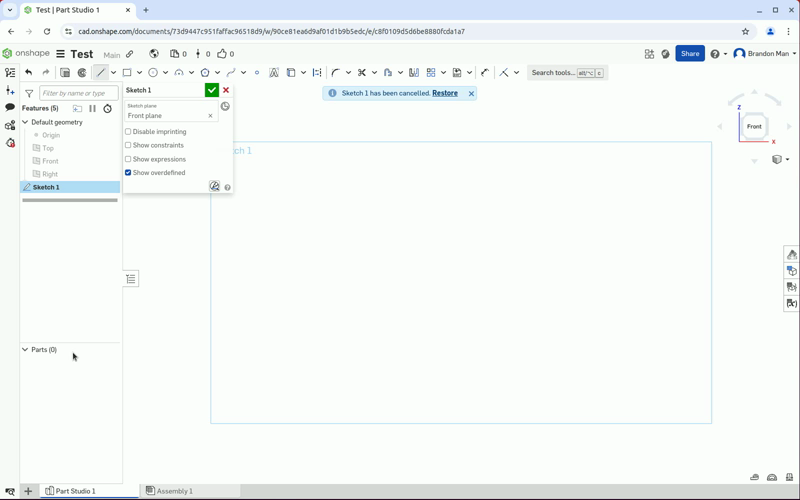
key_down(shift)
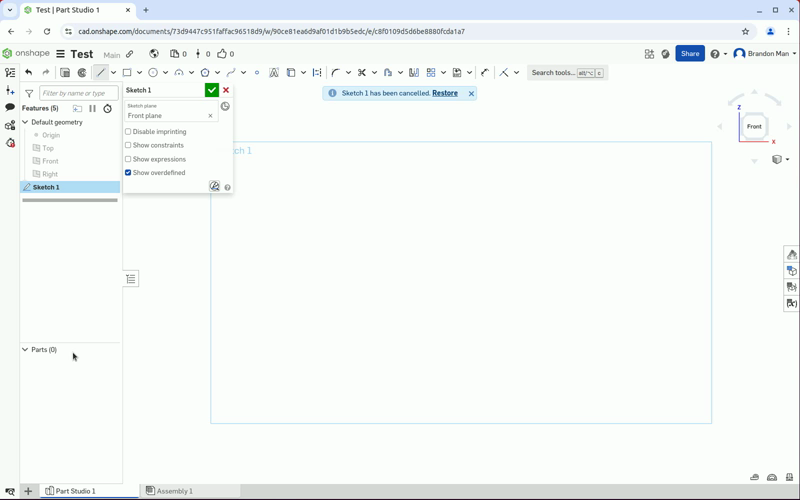
mouse_move(348, 307)
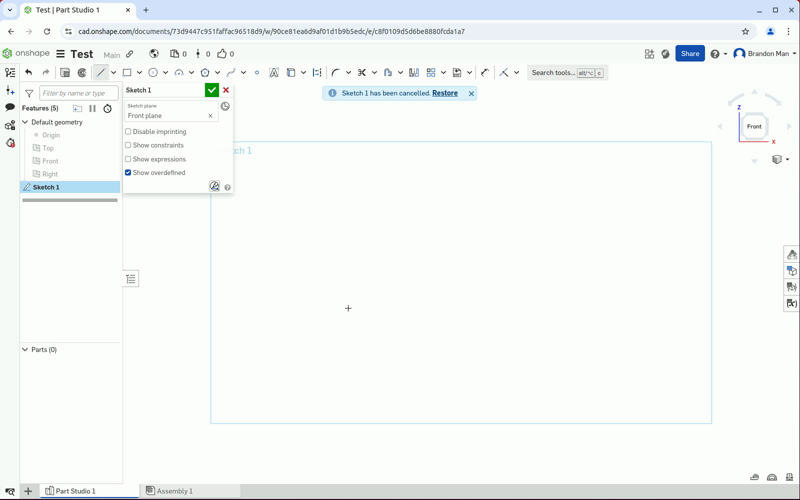
click(348, 307)
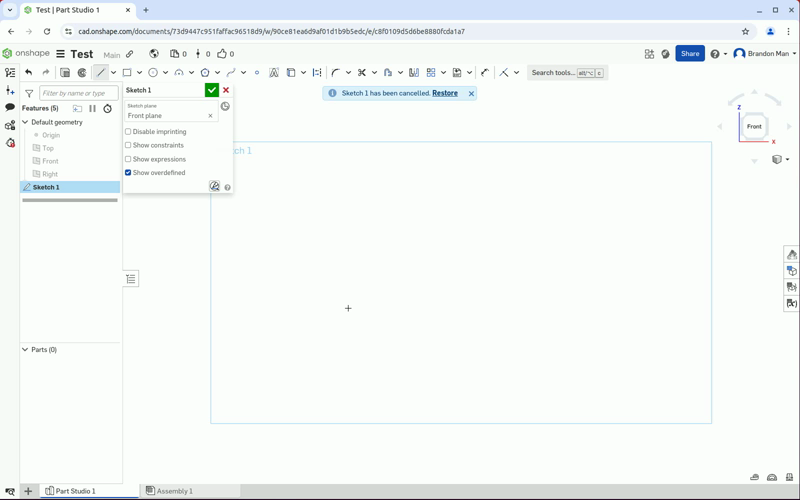
key_up(shift)
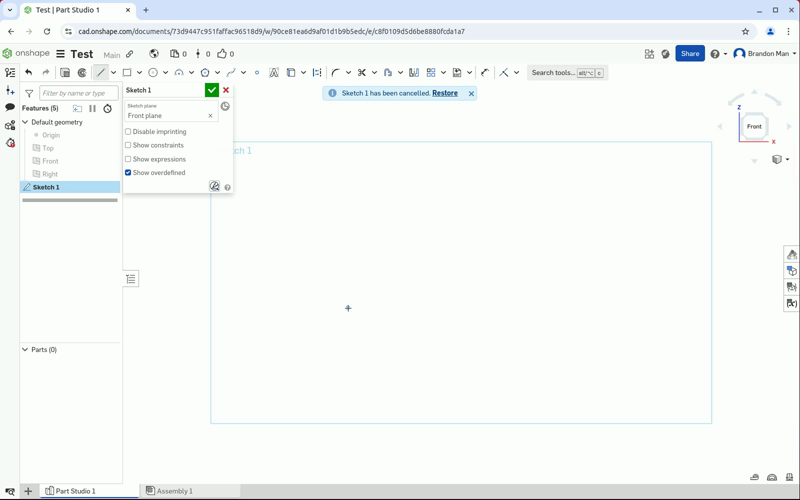
key_down(shift)
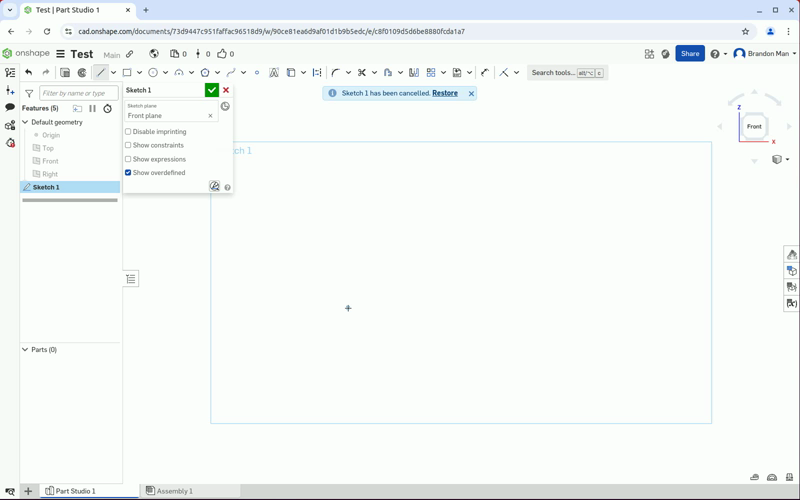
mouse_move(378, 307)
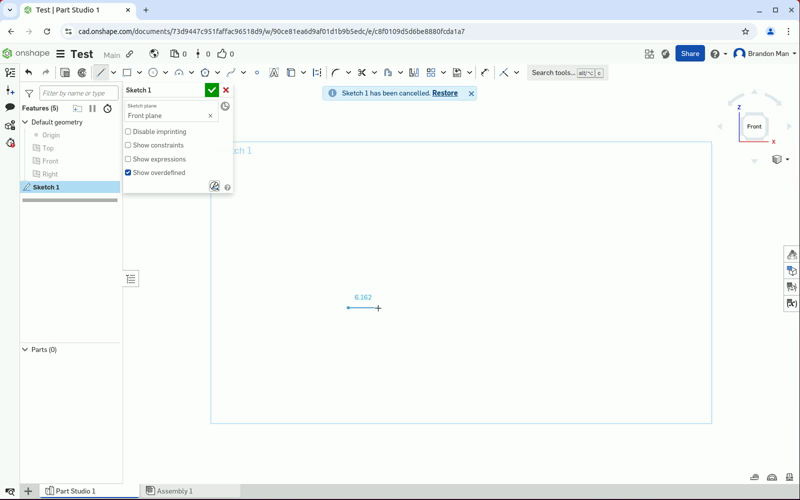
mouse_move(355, 307)
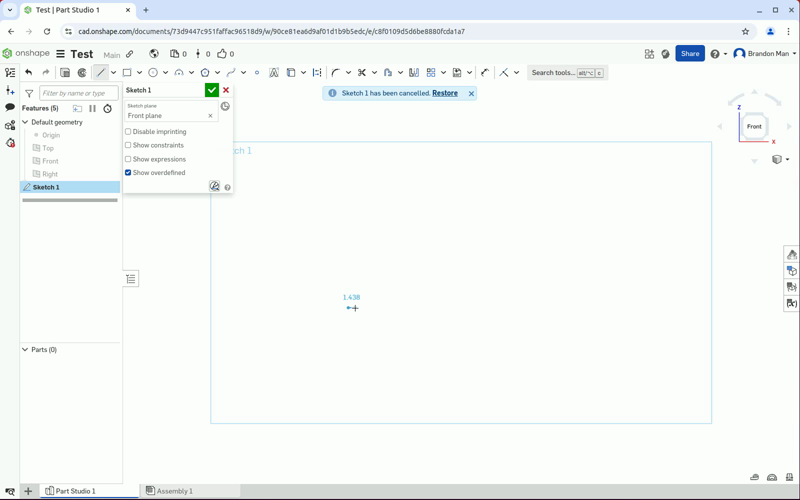
scroll(6)
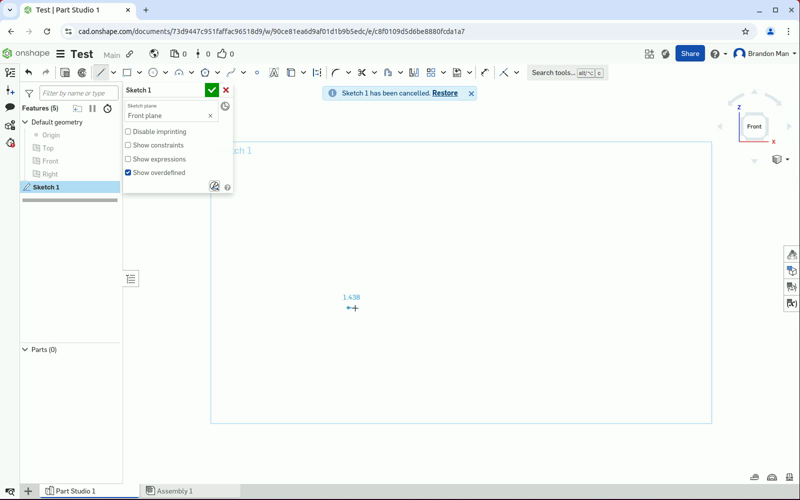
scroll(6)
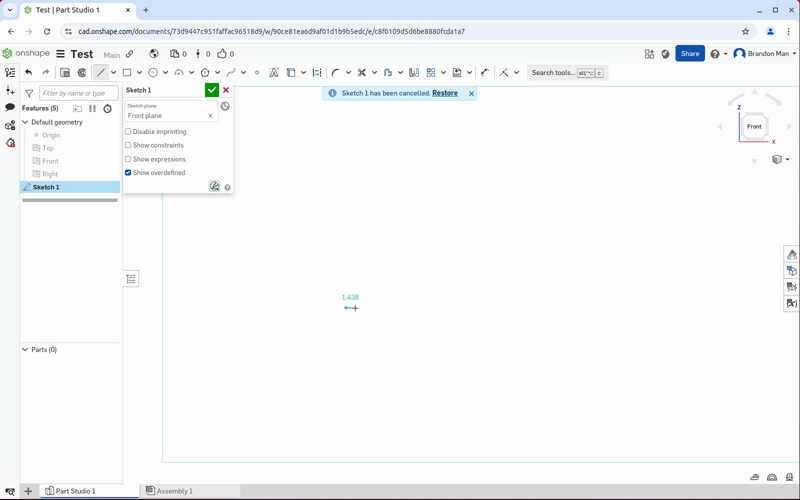
scroll(6)
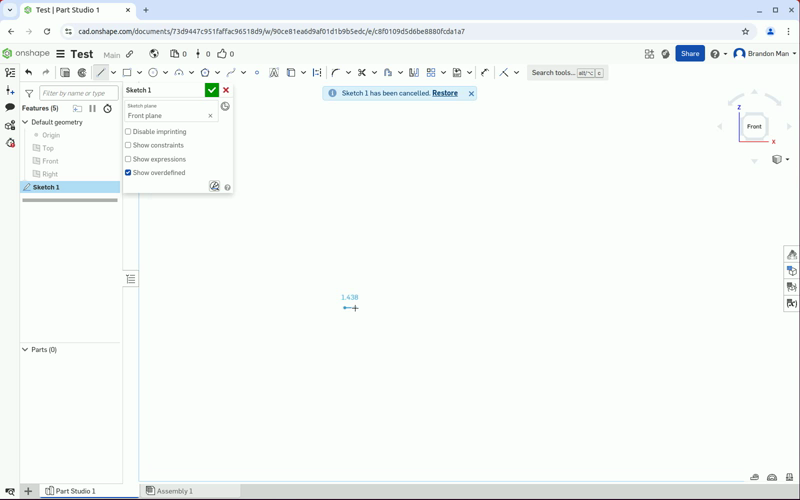
scroll(6)
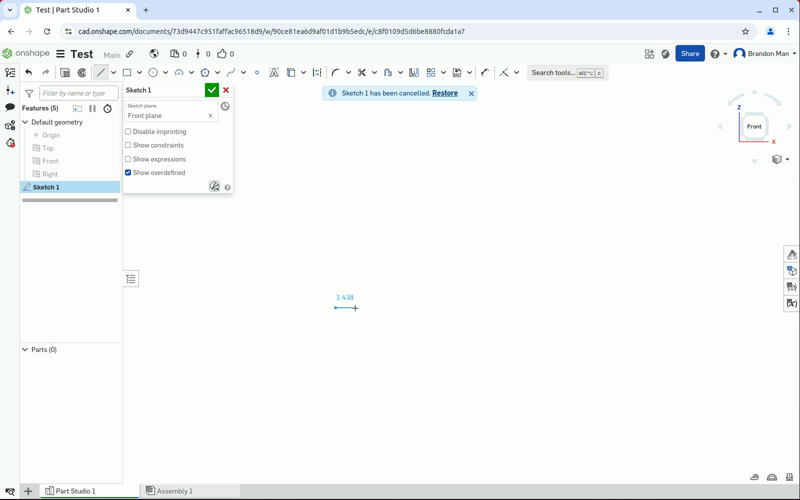
scroll(6)
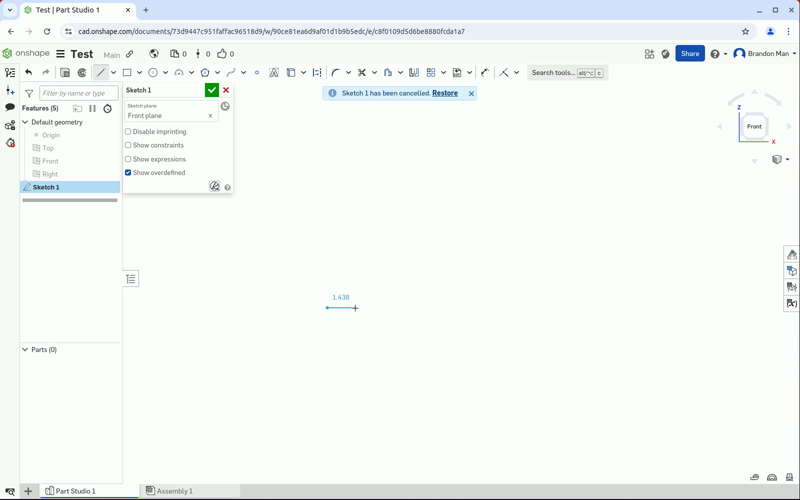
scroll(6)
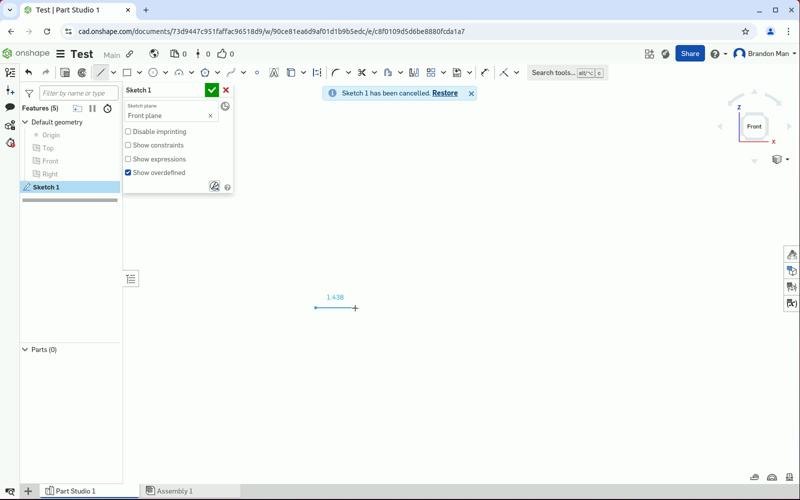
scroll(6)
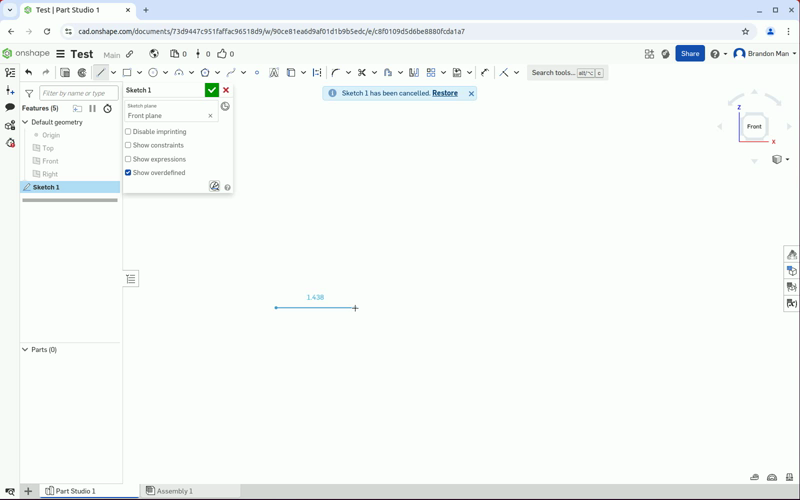
click(355, 307)
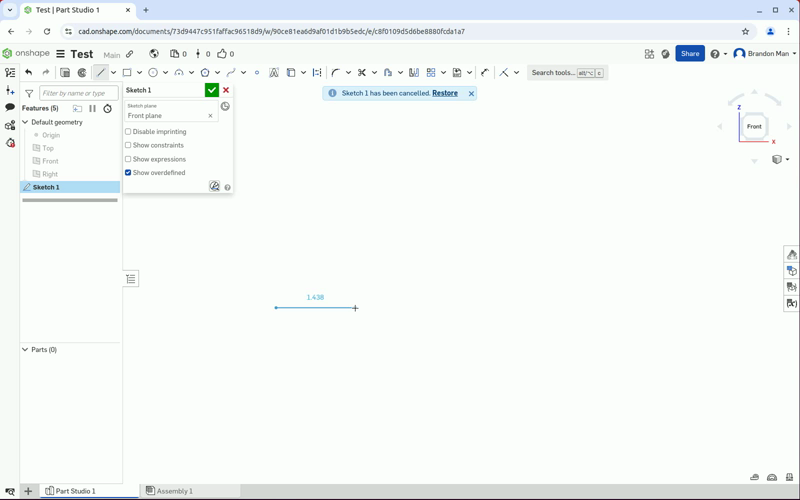
scroll(-6)
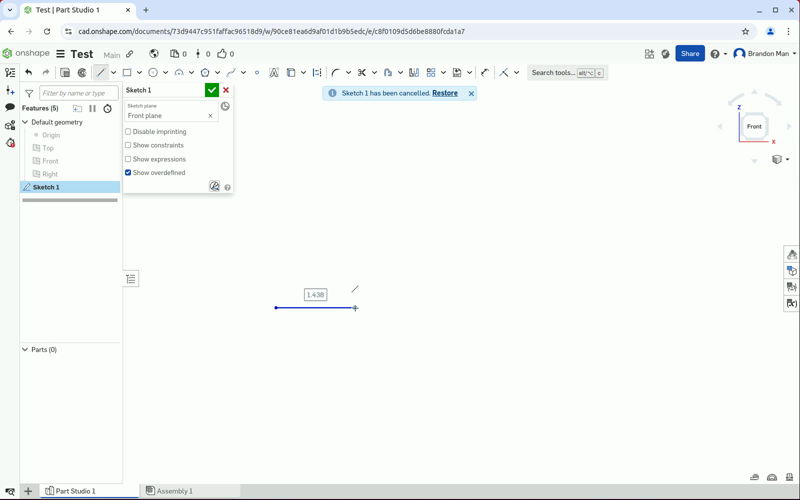
scroll(-6)
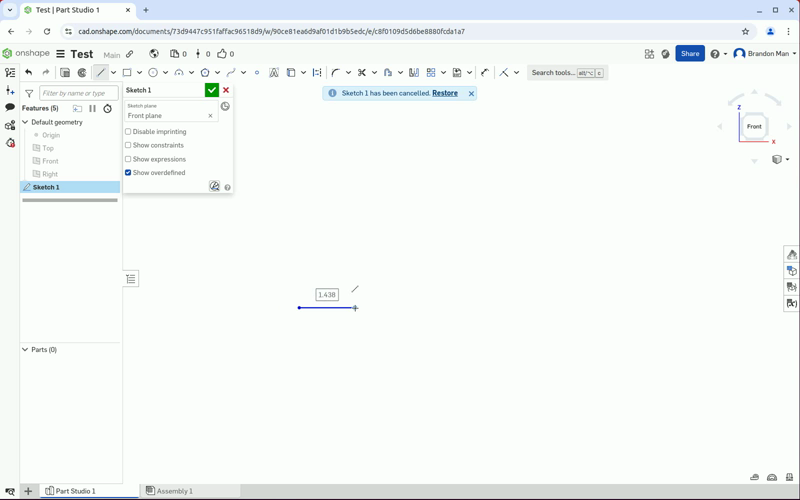
scroll(-6)
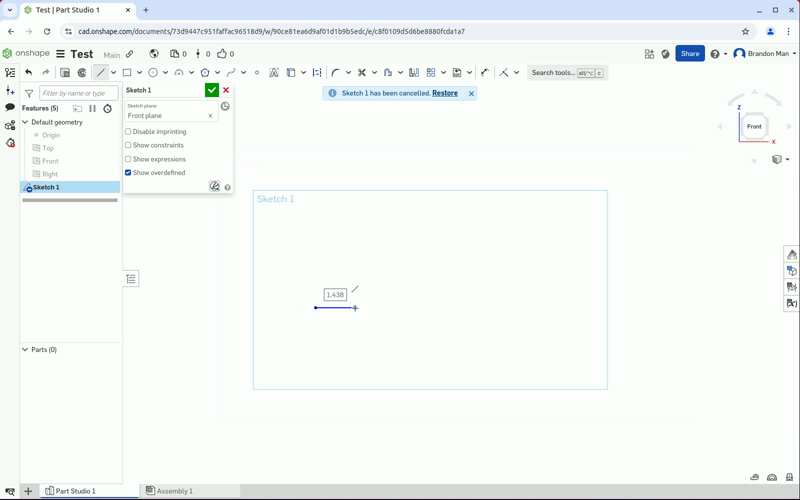
scroll(-6)
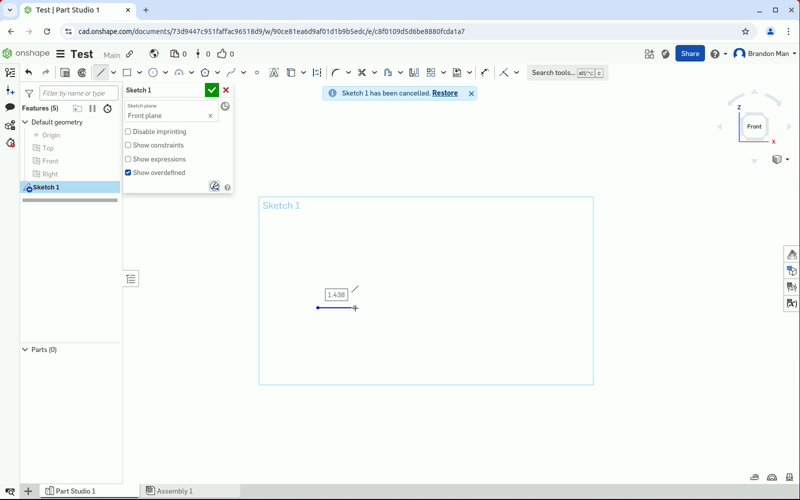
scroll(-6)
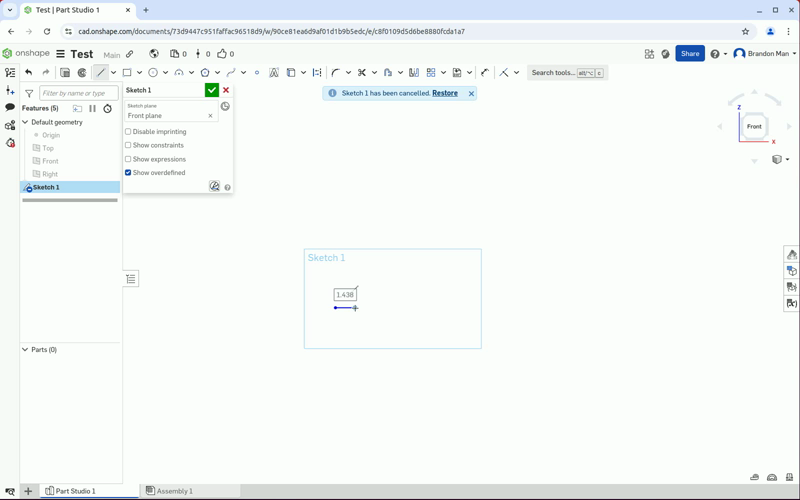
scroll(-6)
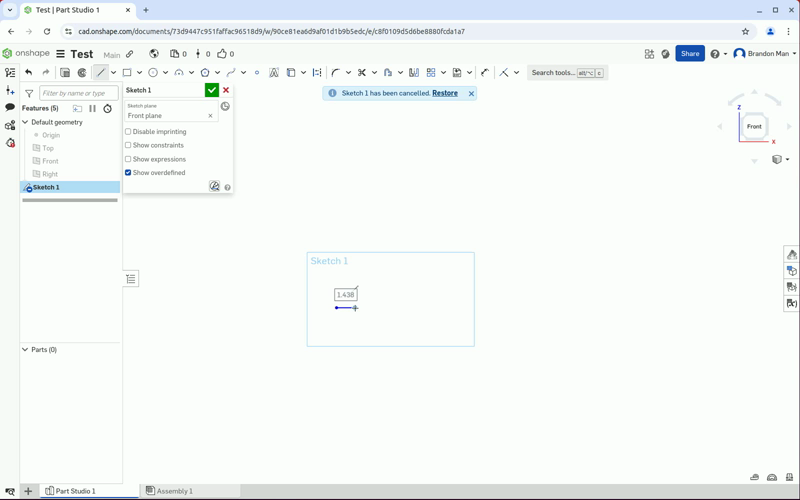
scroll(-6)
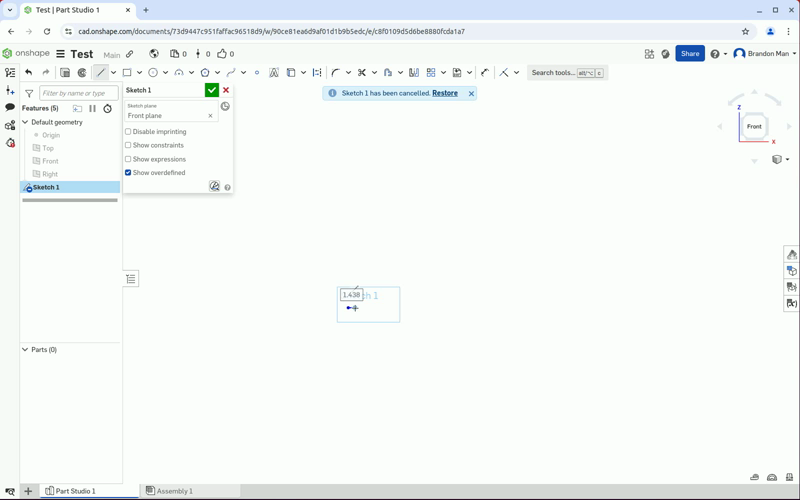
key_up(shift)
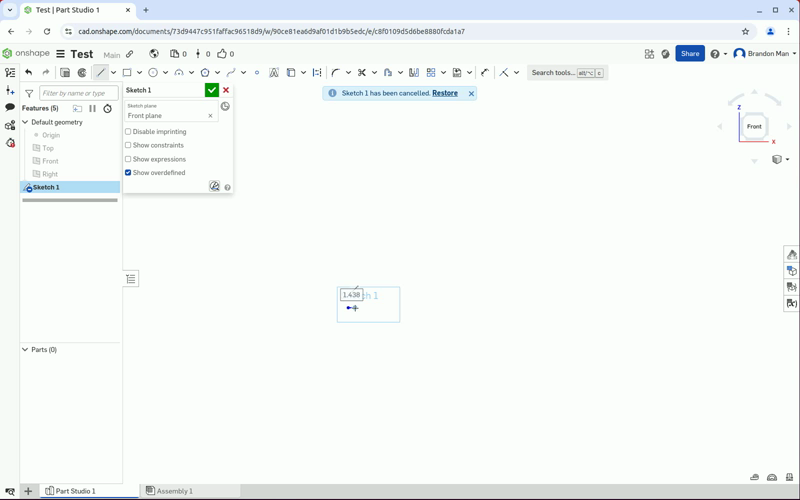
key(esc)
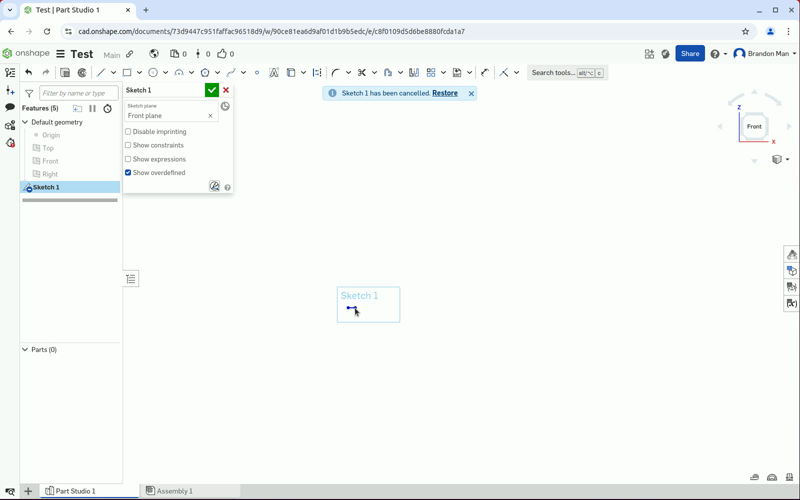
key(a)
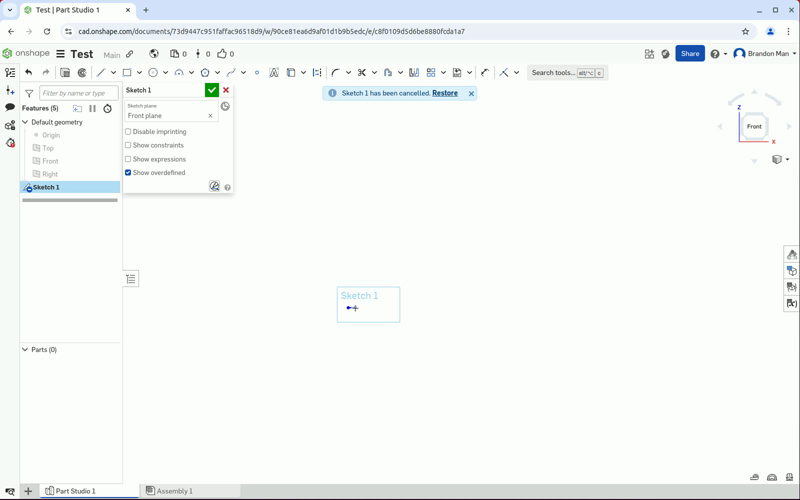
mouse_move(355, 307)
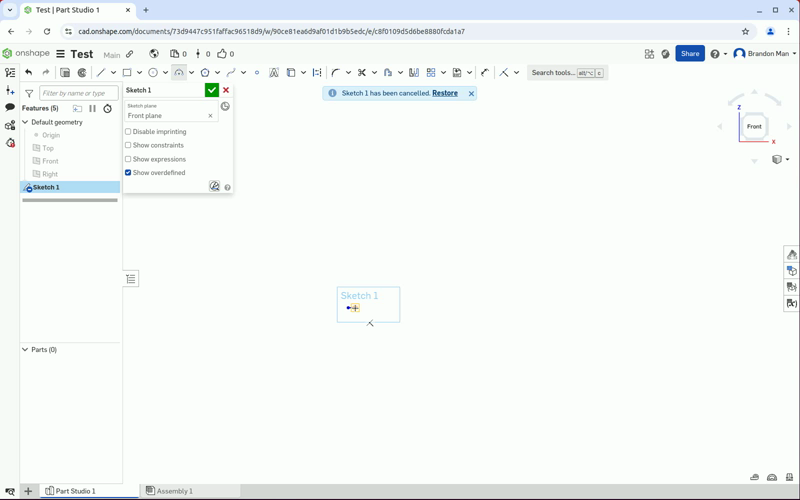
click(355, 307)
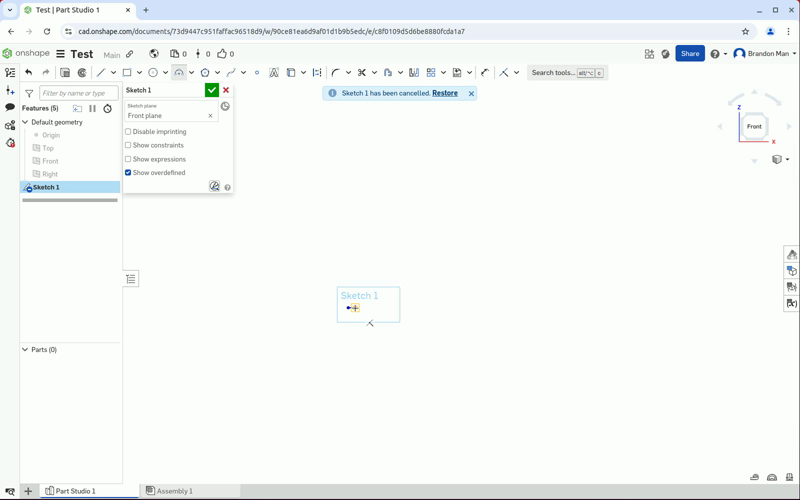
key_down(shift)
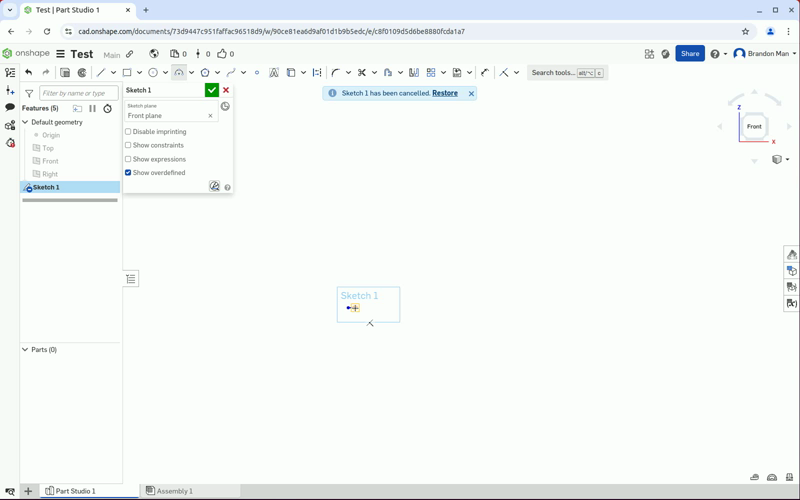
mouse_move(384, 271)
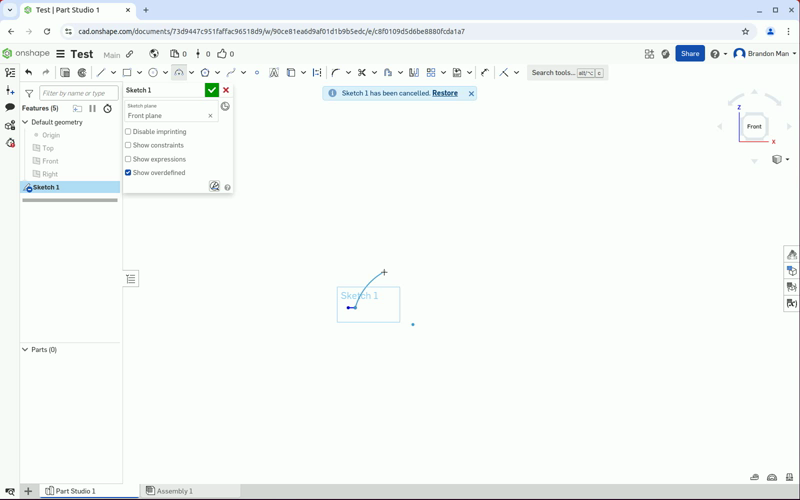
click(384, 271)
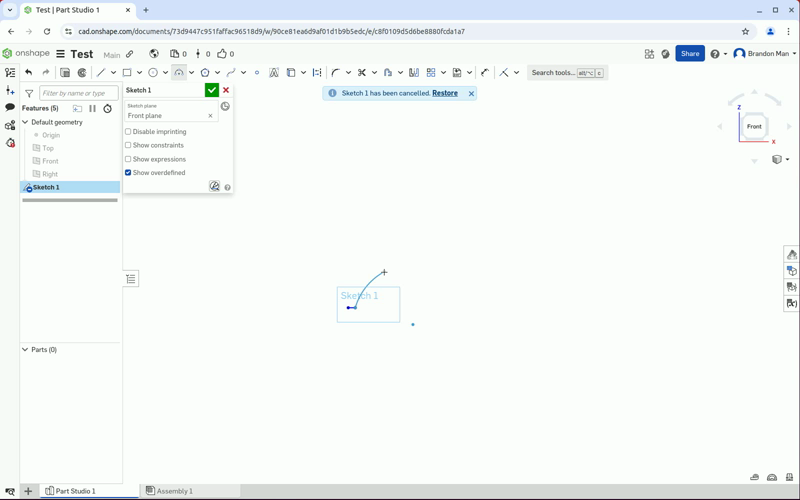
mouse_move(365, 286)
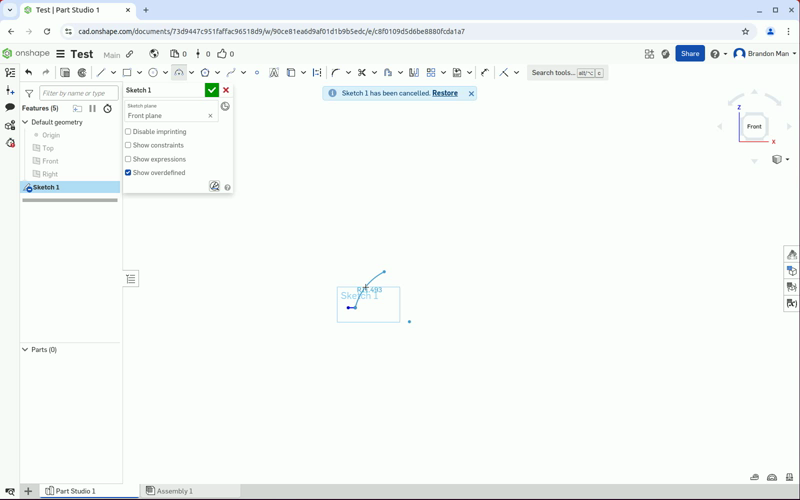
click(365, 286)
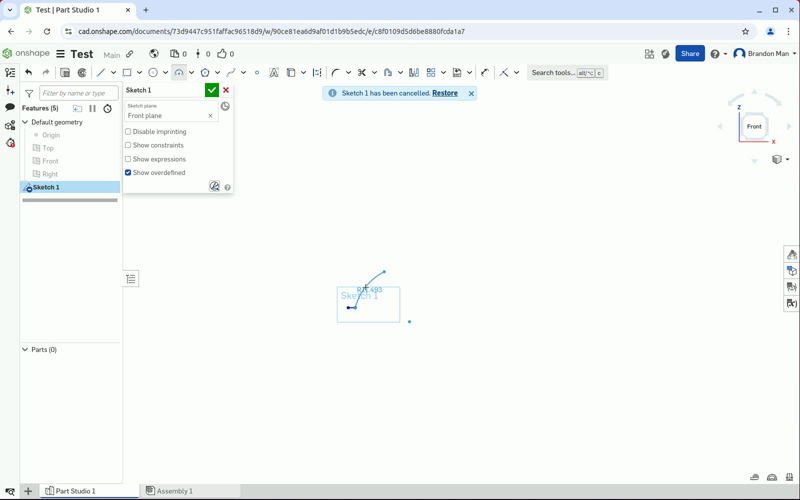
key_up(shift)
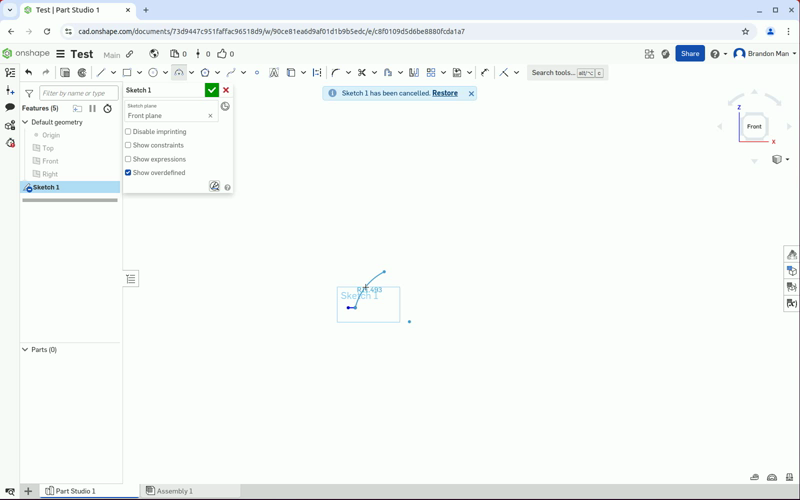
key(esc)
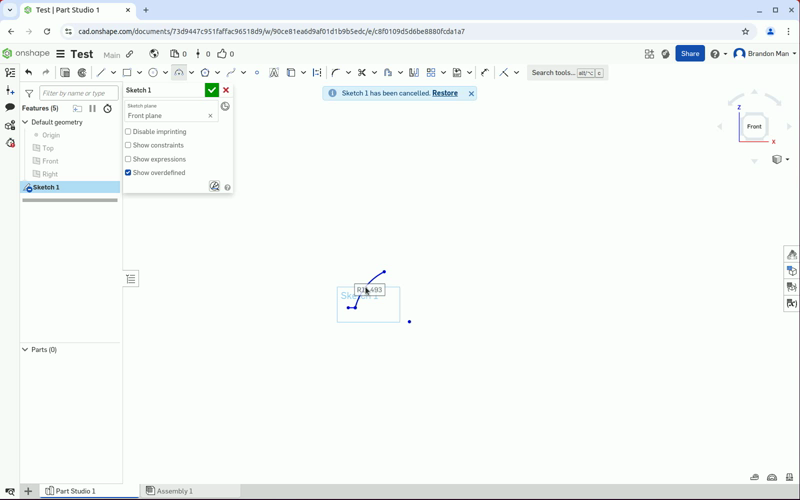
key(l)
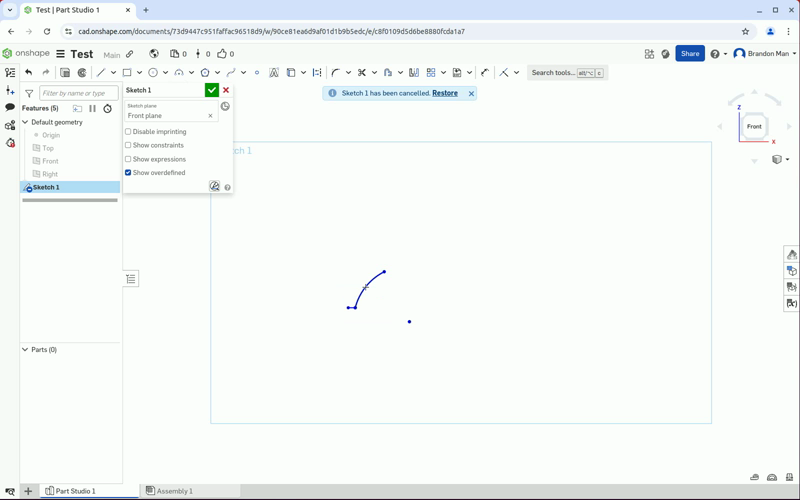
mouse_move(384, 271)
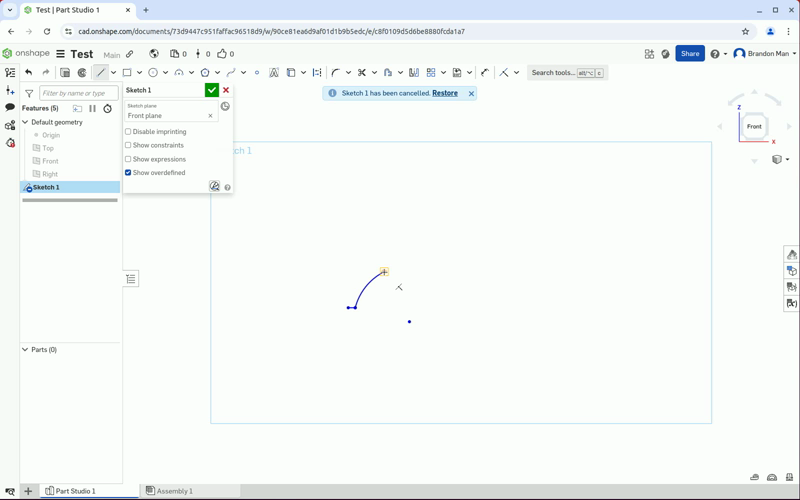
click(384, 271)
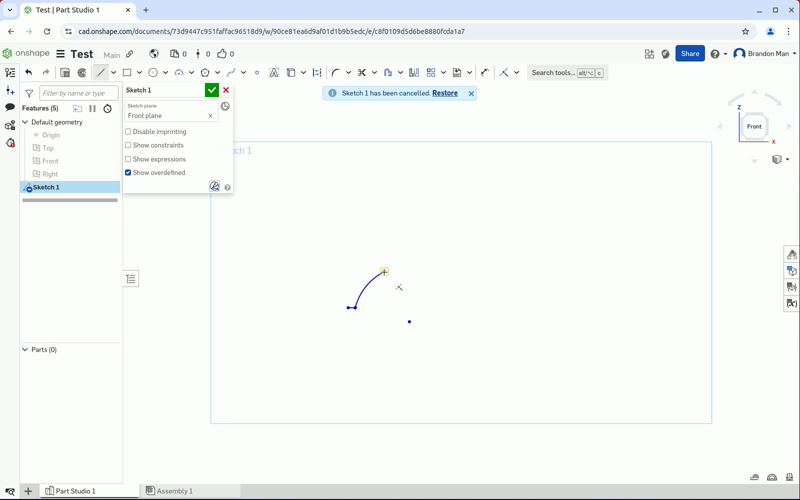
key_down(shift)
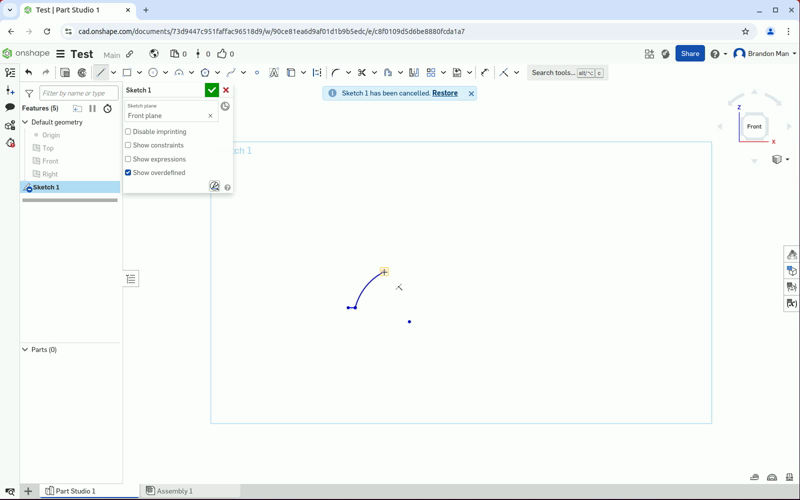
mouse_move(414, 271)
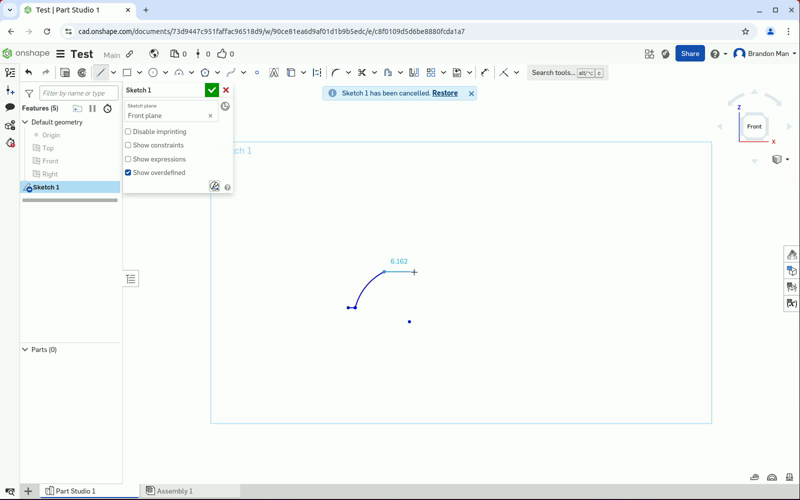
mouse_move(380, 265)
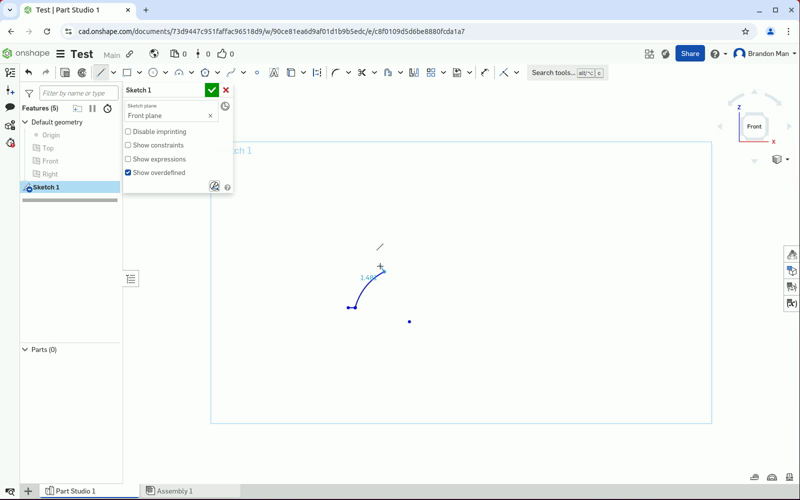
scroll(6)
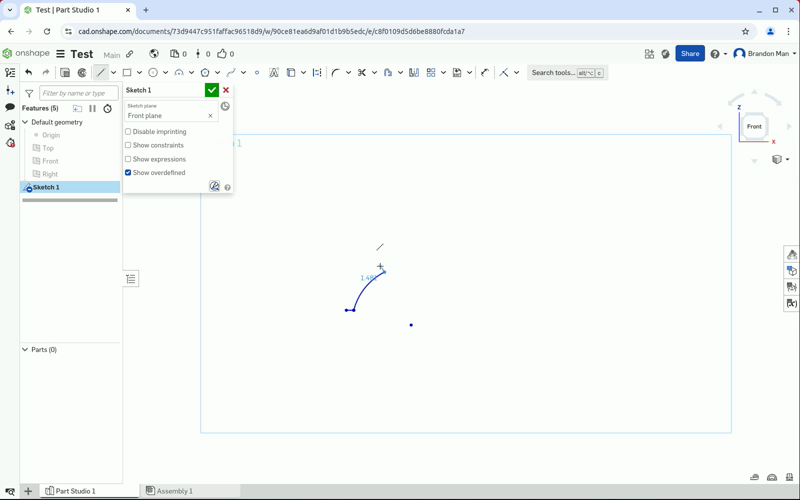
scroll(6)
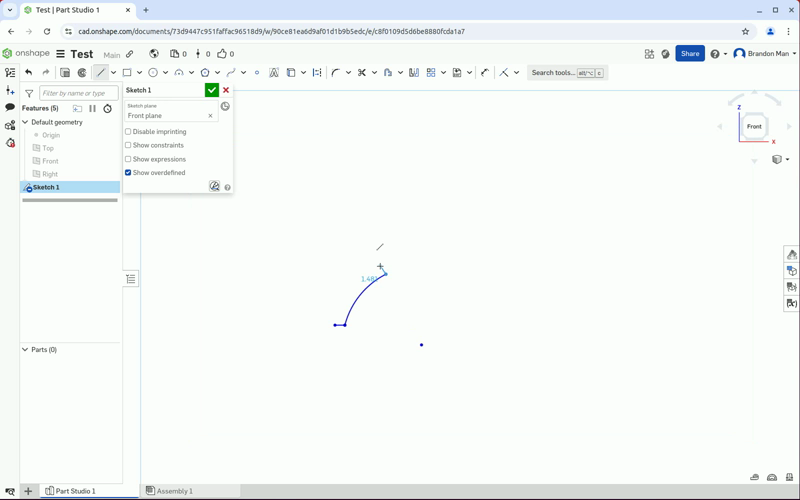
scroll(6)
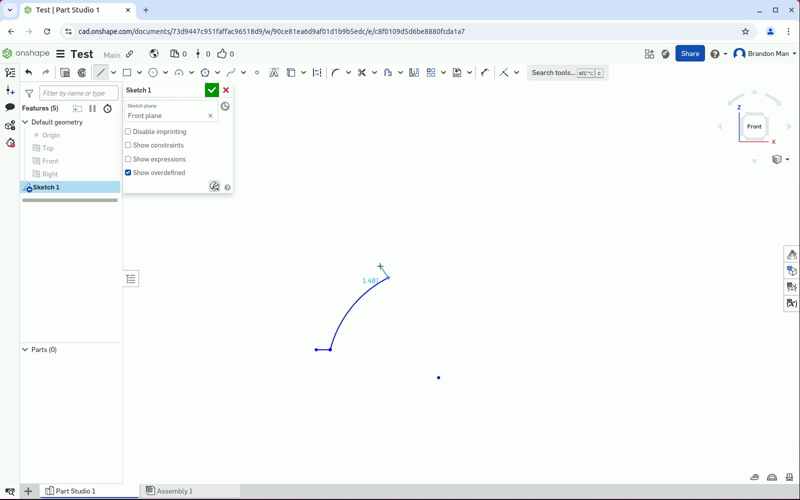
scroll(6)
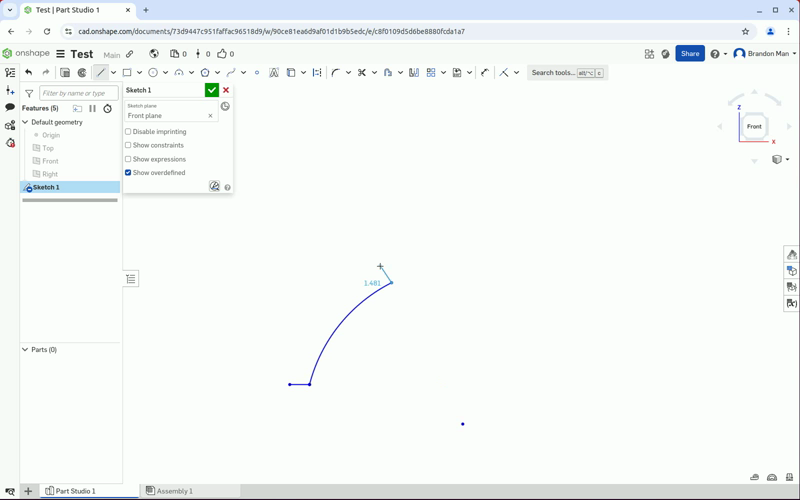
scroll(6)
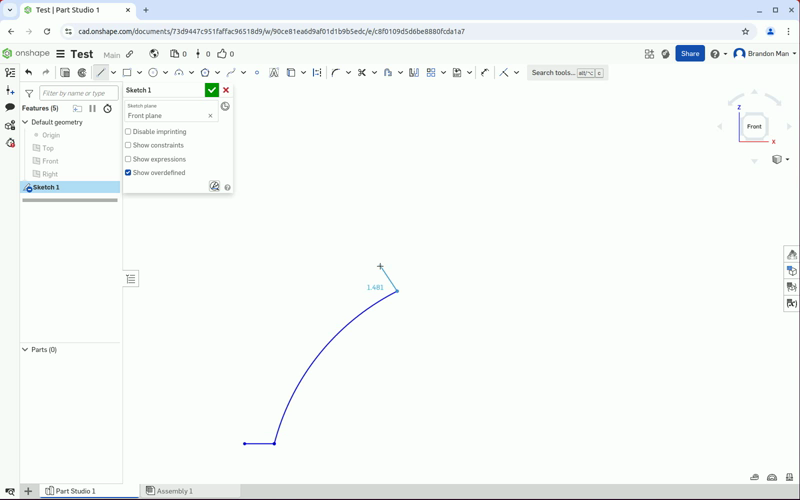
scroll(6)
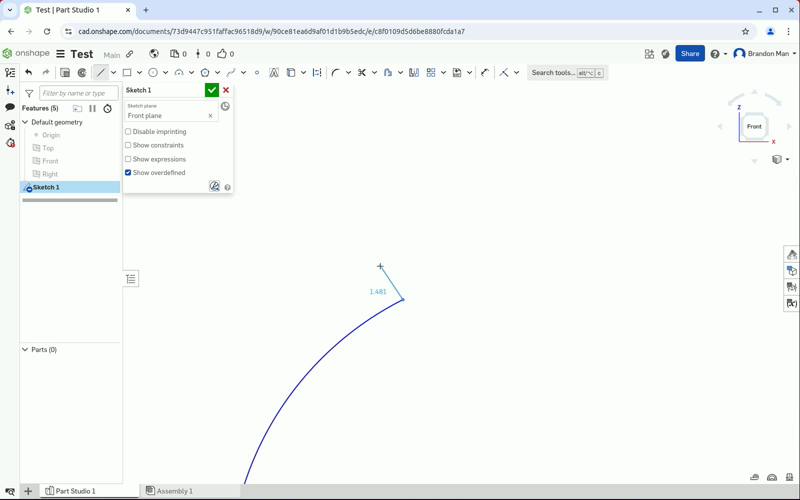
scroll(6)
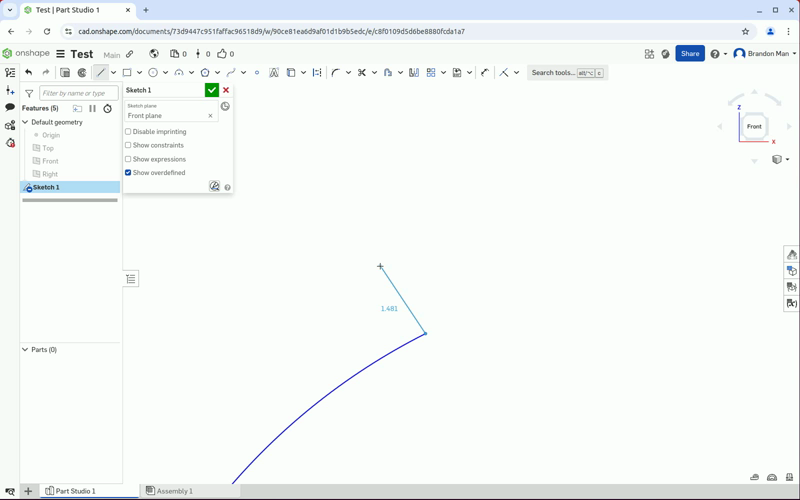
click(380, 265)
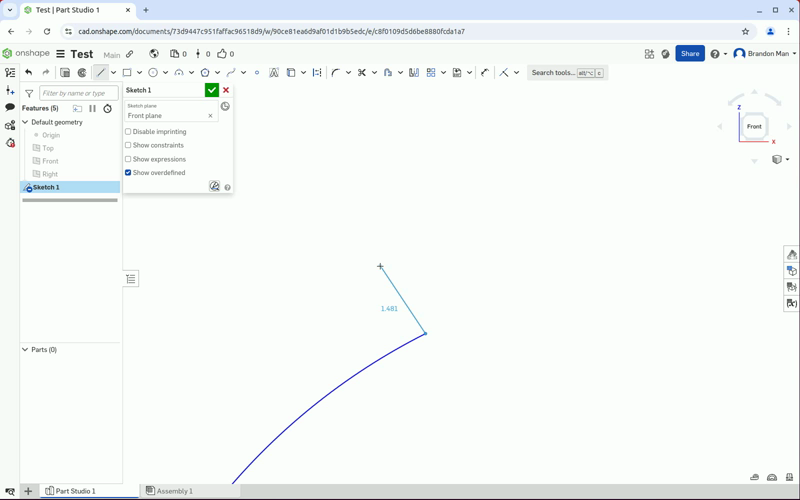
scroll(-6)
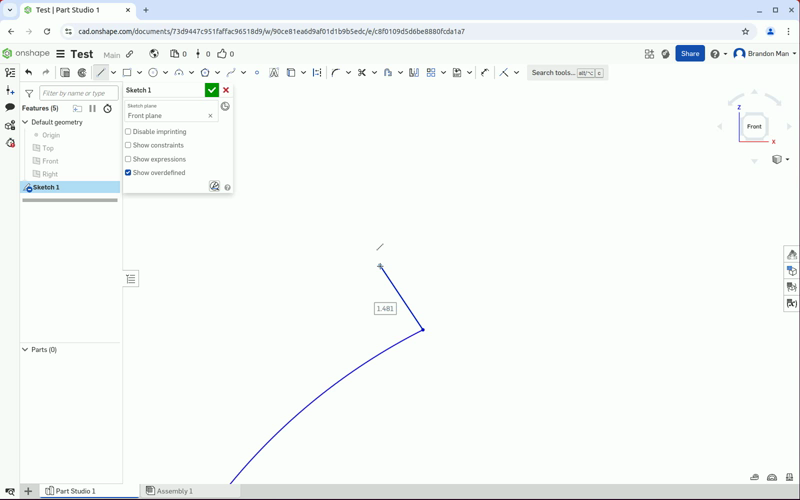
scroll(-6)
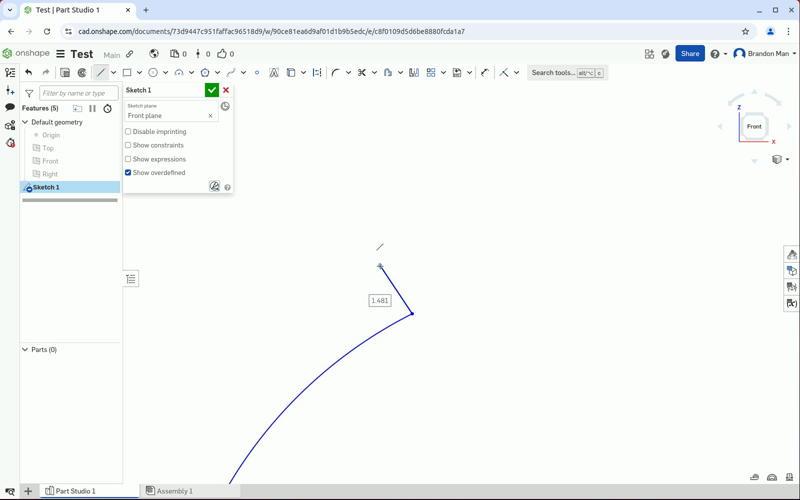
scroll(-6)
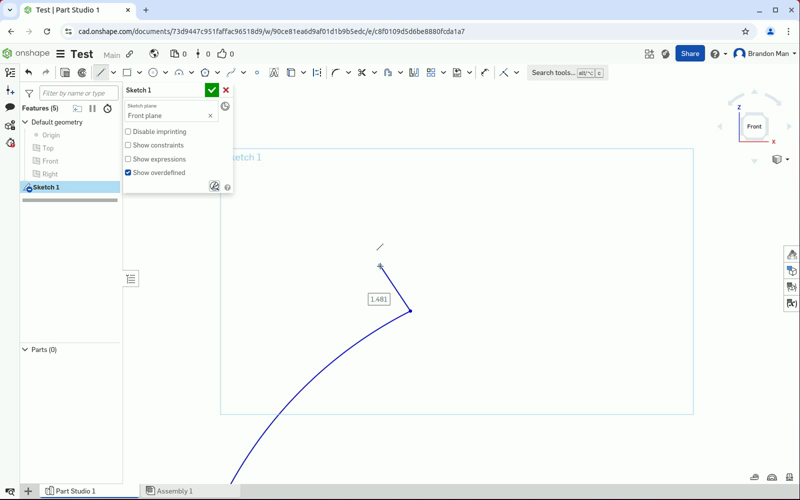
scroll(-6)
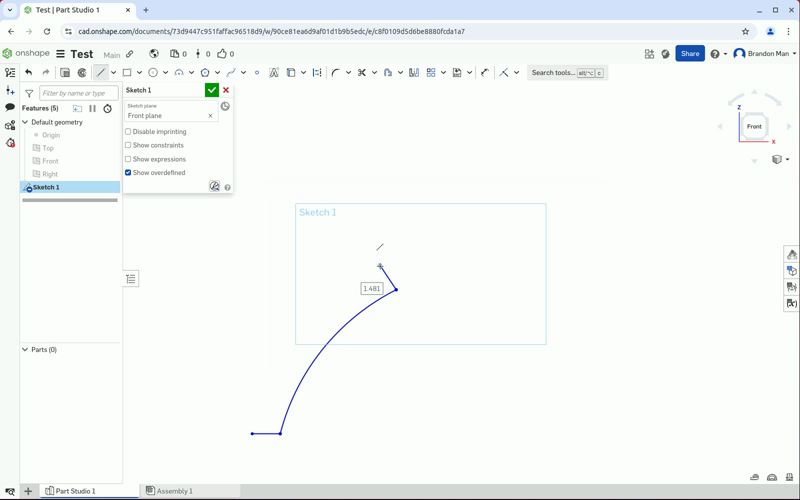
scroll(-6)
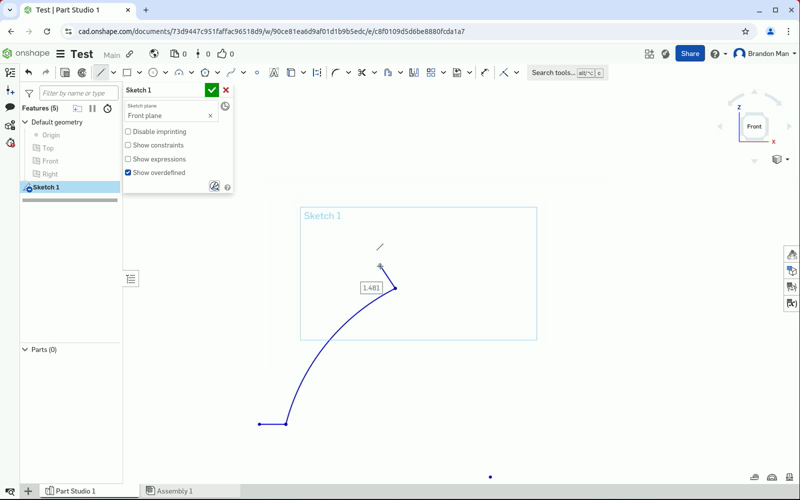
scroll(-6)
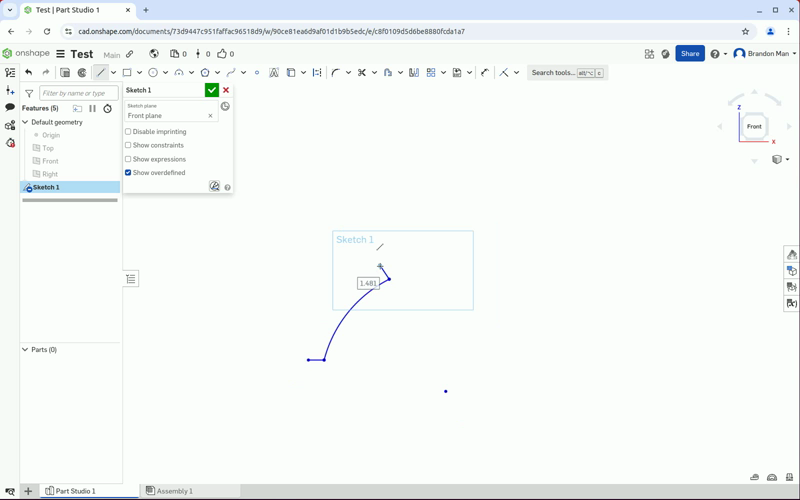
scroll(-6)
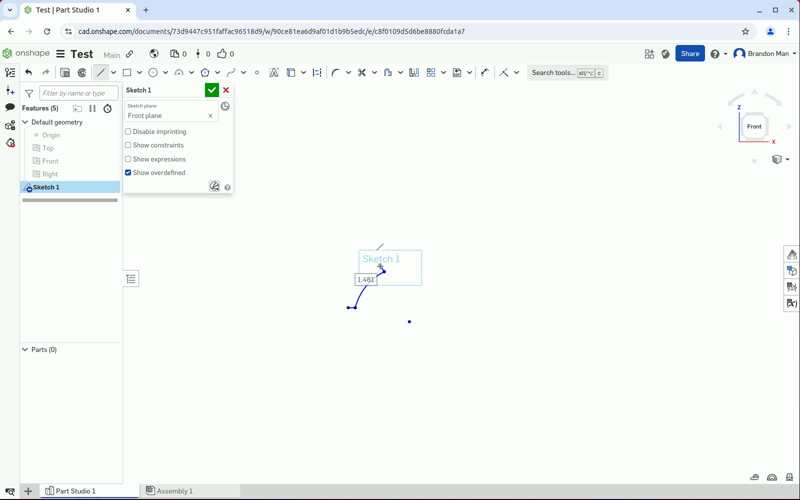
key_up(shift)
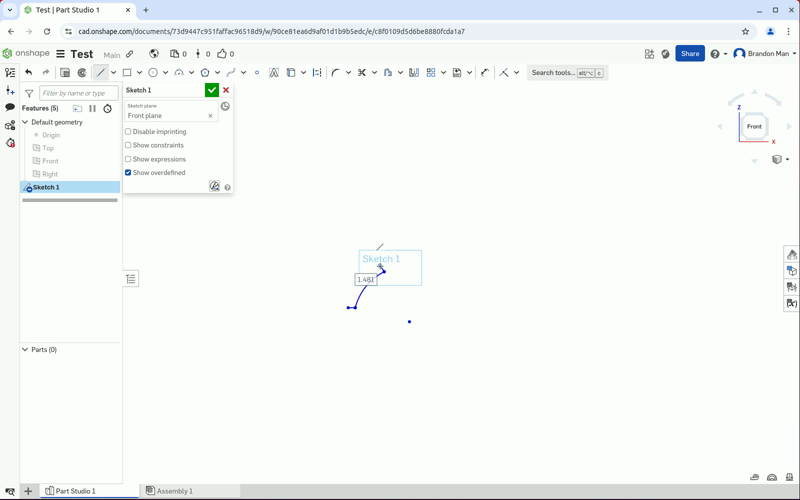
key(esc)
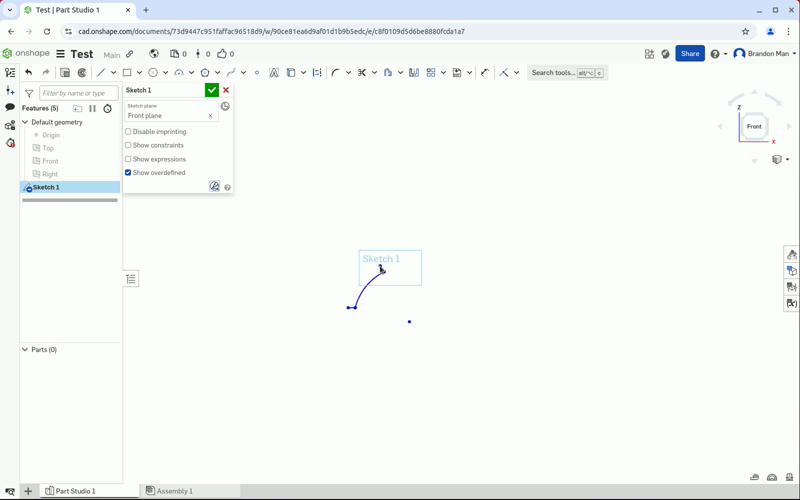
key(a)
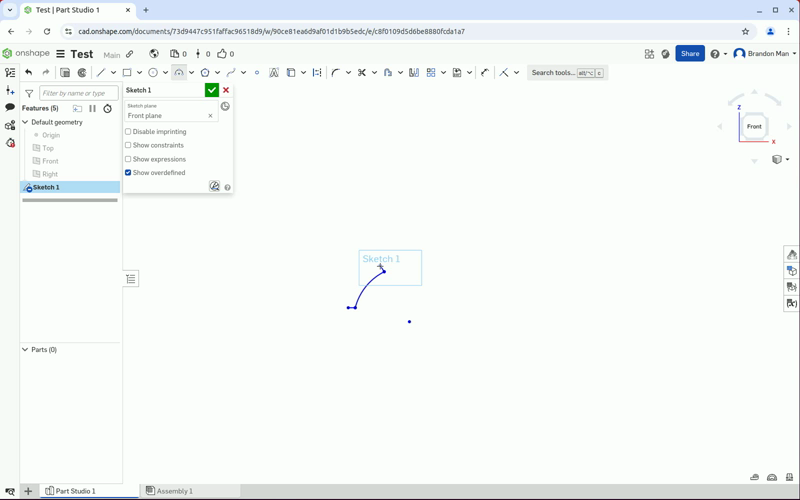
mouse_move(380, 265)
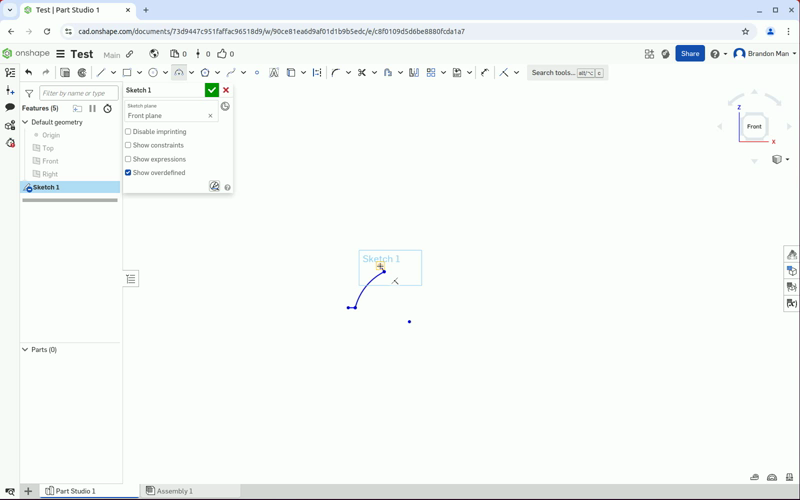
click(380, 265)
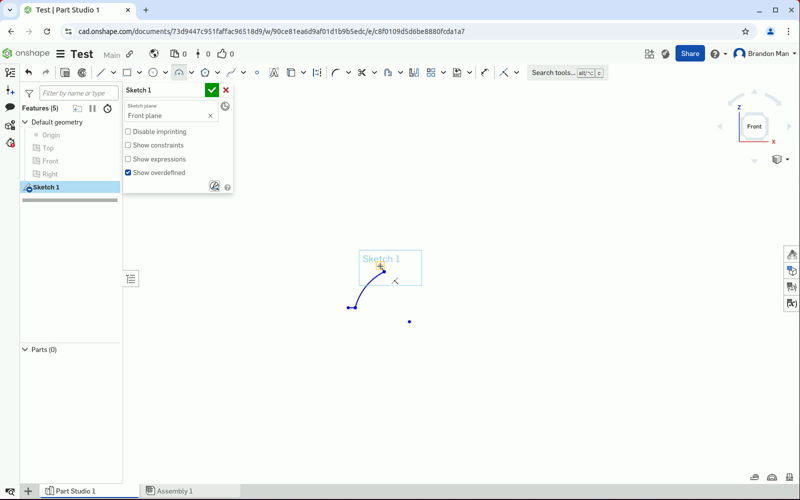
mouse_move(348, 307)
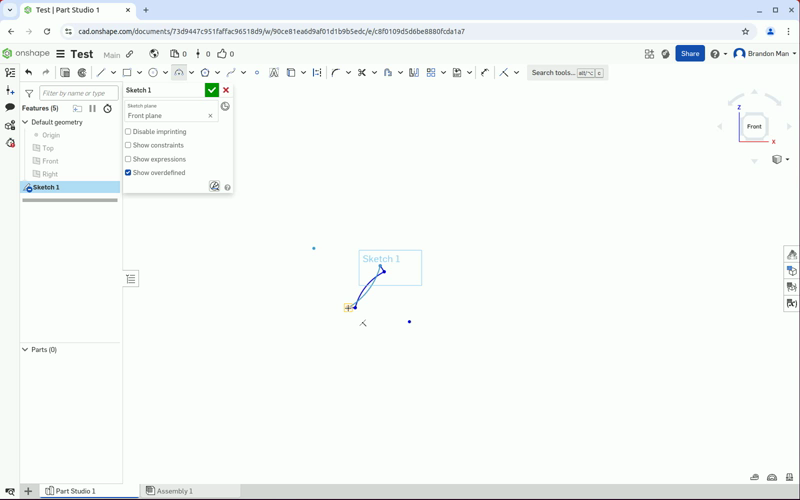
click(348, 307)
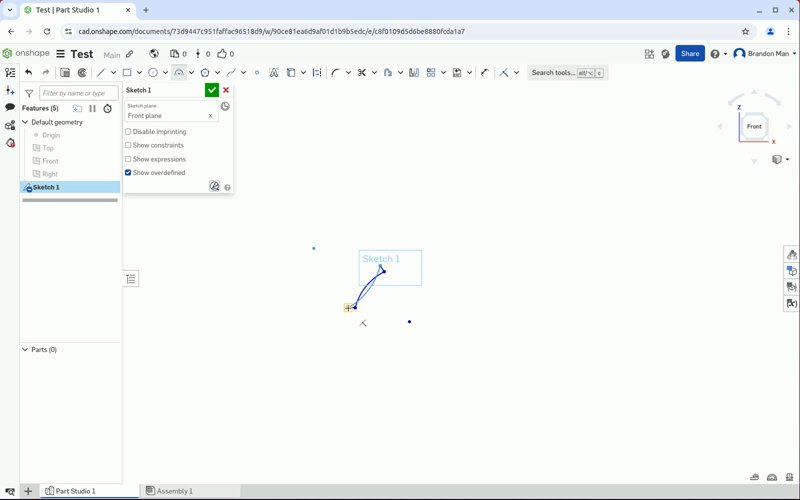
key_down(shift)
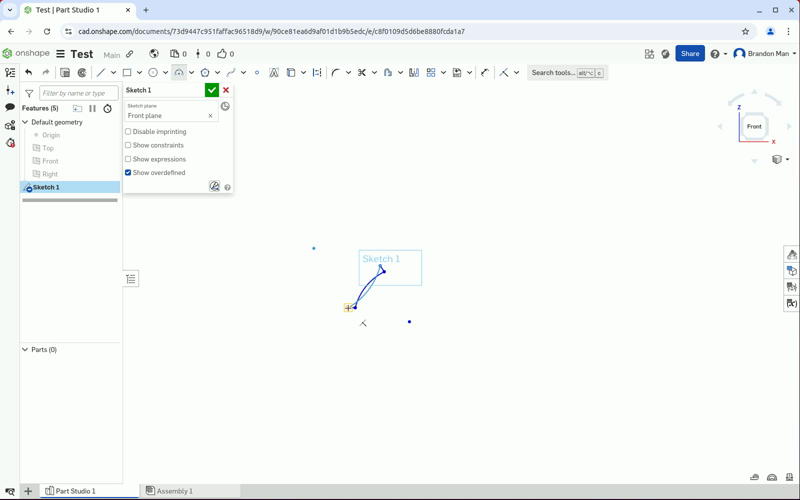
mouse_move(359, 283)
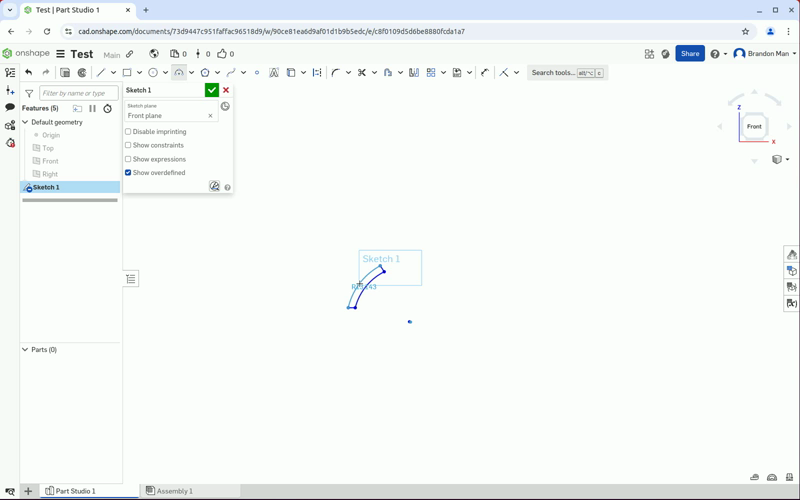
click(359, 283)
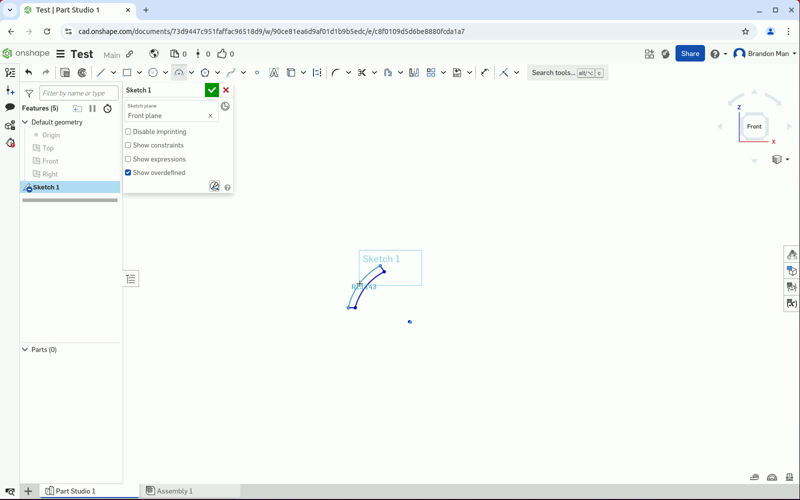
key_up(shift)
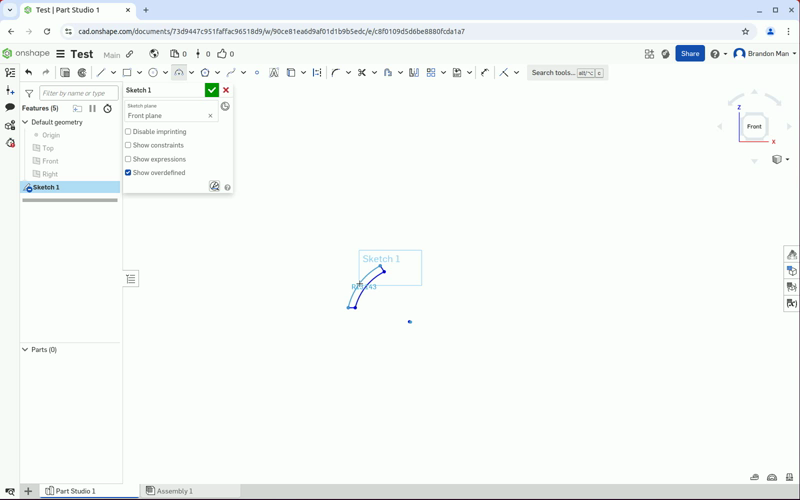
key(esc)
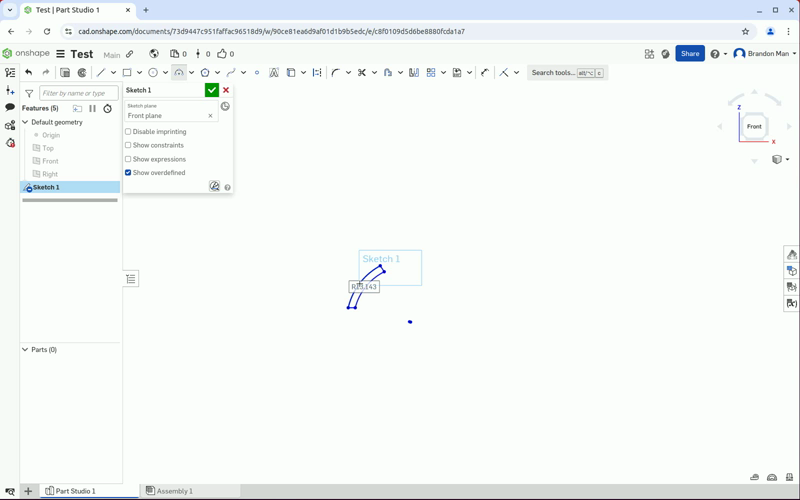
mouse_move(360, 284)
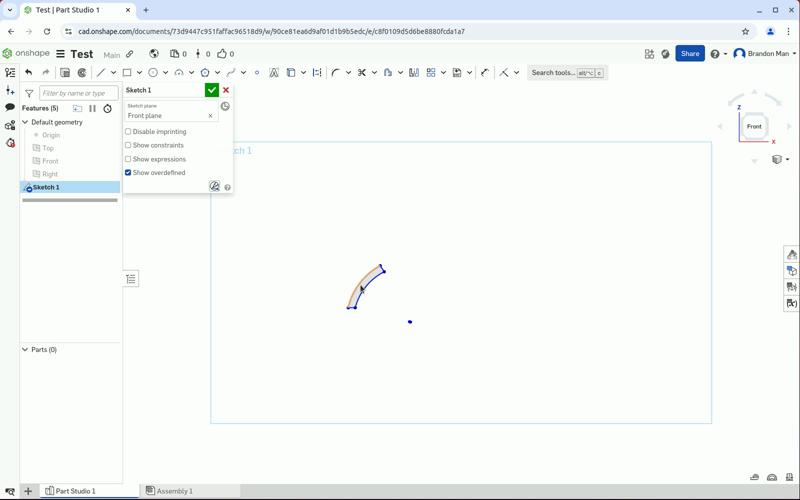
scroll(6)
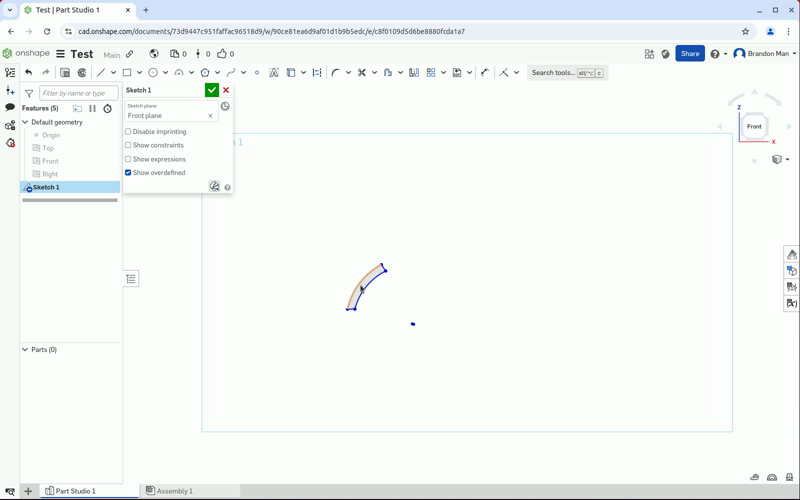
scroll(6)
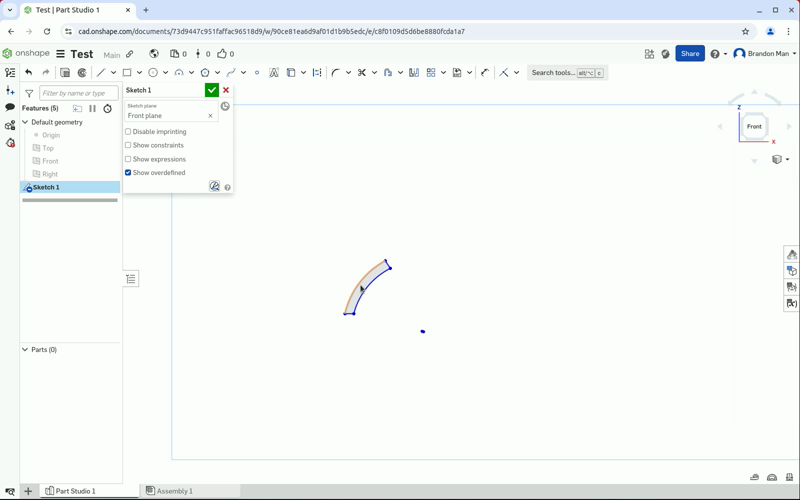
scroll(6)
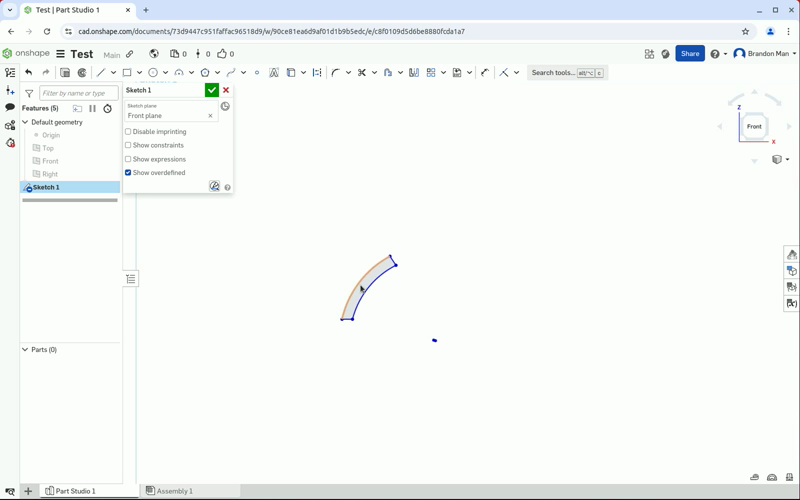
scroll(6)
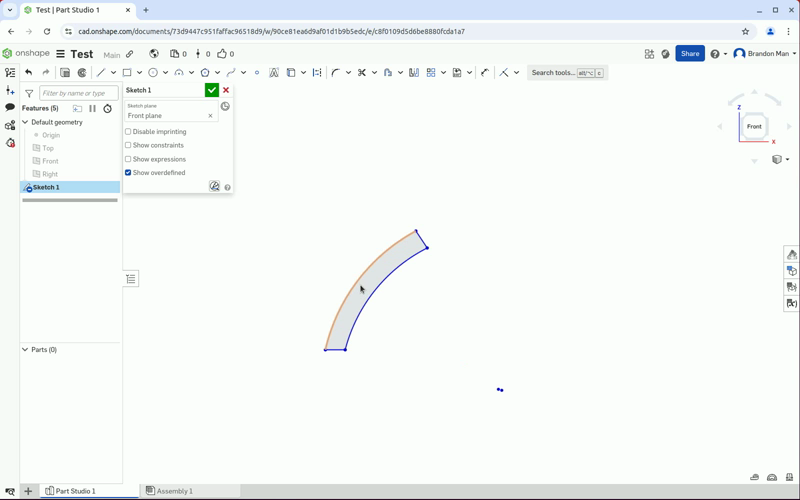
scroll(6)
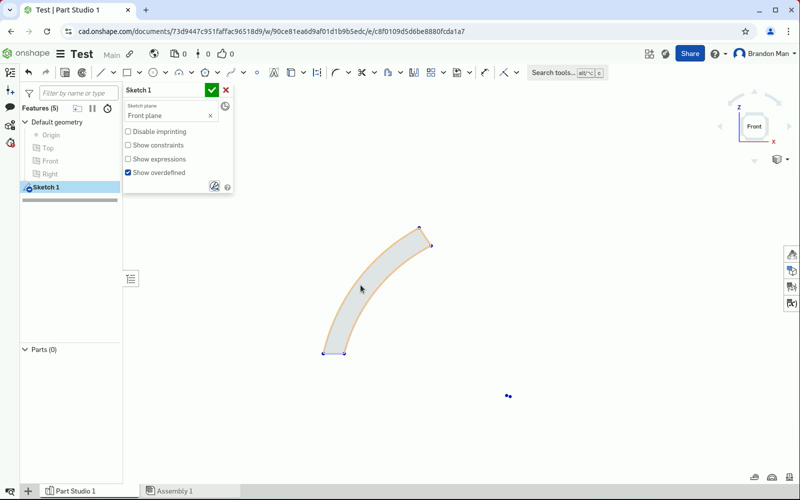
scroll(6)
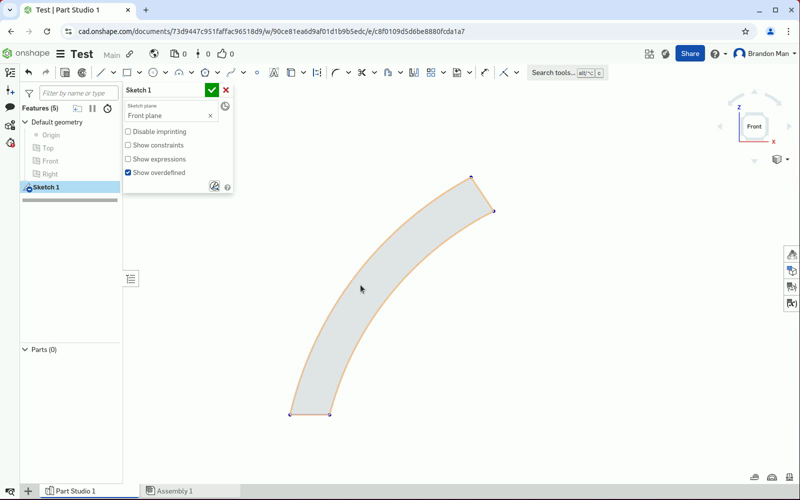
scroll(6)
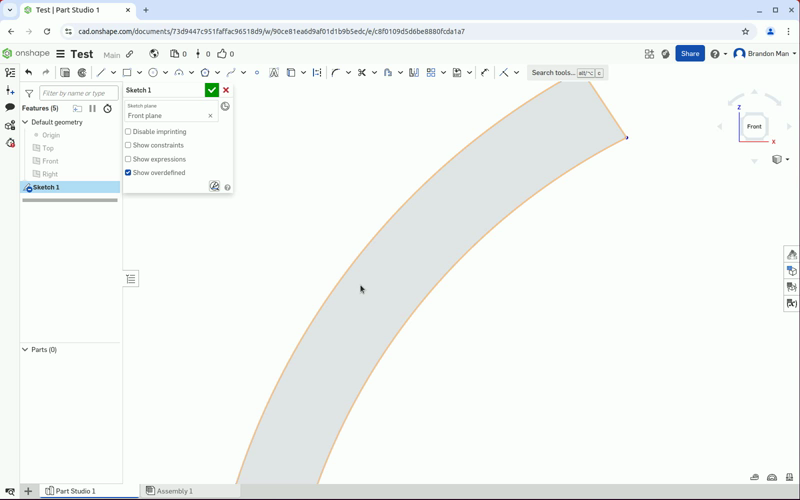
click(360, 284)
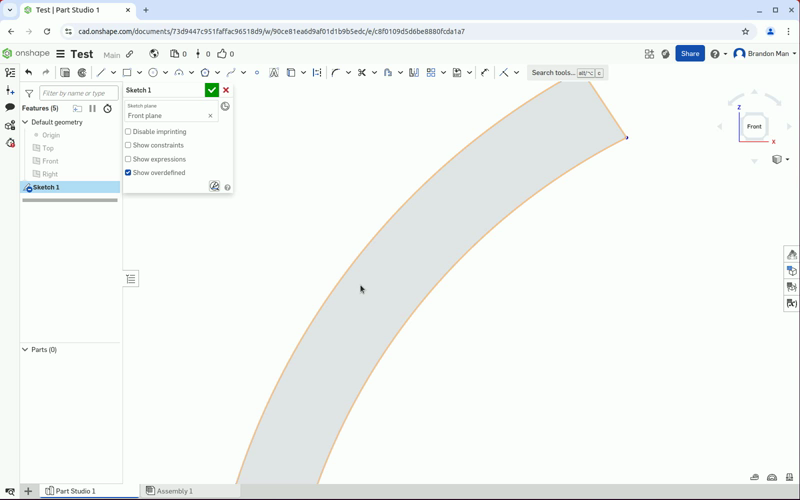
scroll(-6)
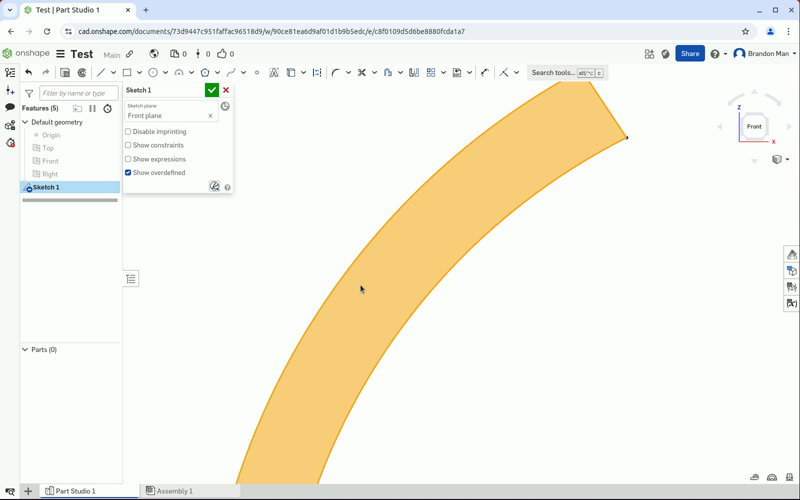
scroll(-6)
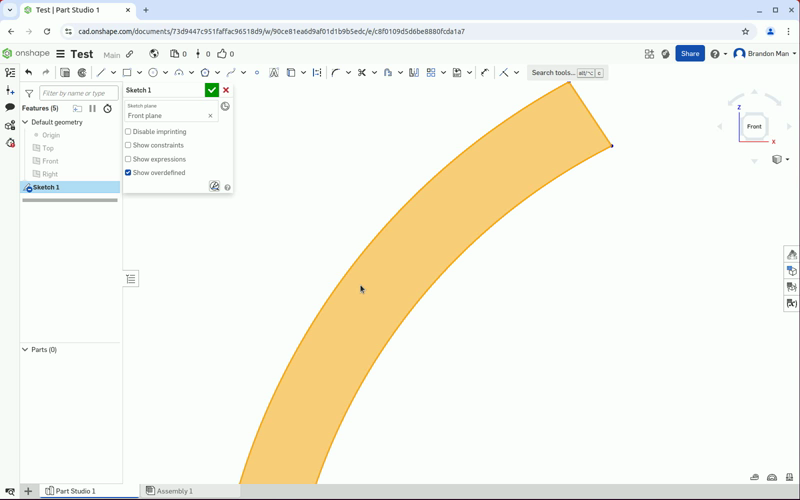
scroll(-6)
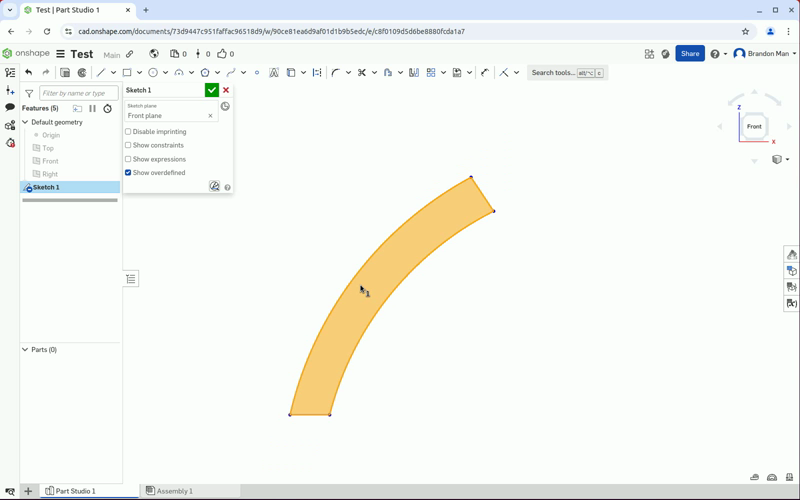
scroll(-6)
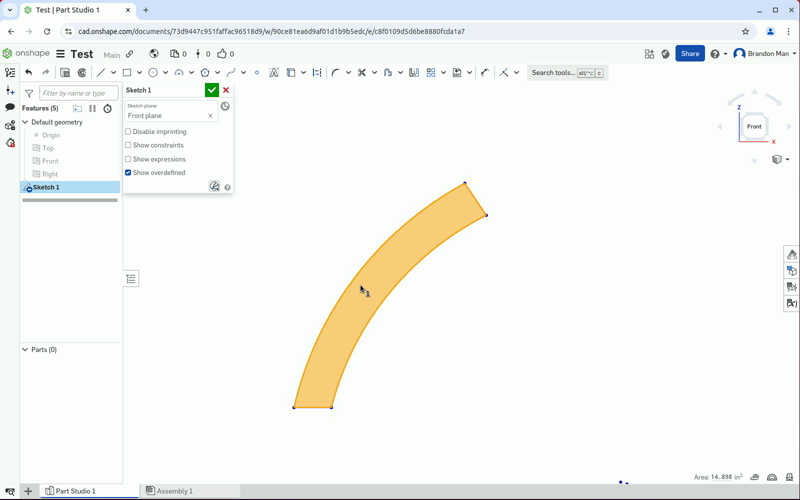
scroll(-6)
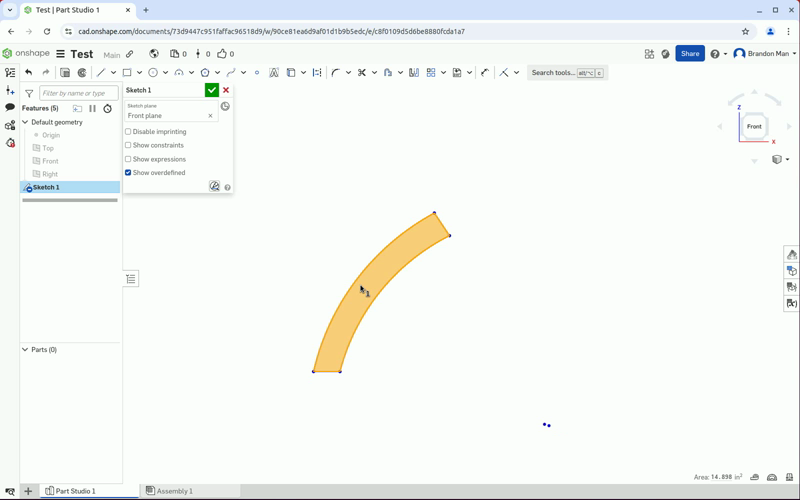
scroll(-6)
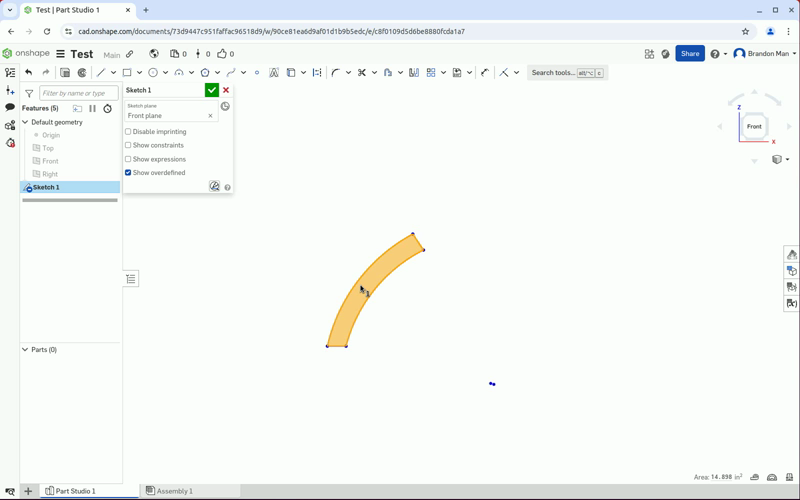
scroll(-6)
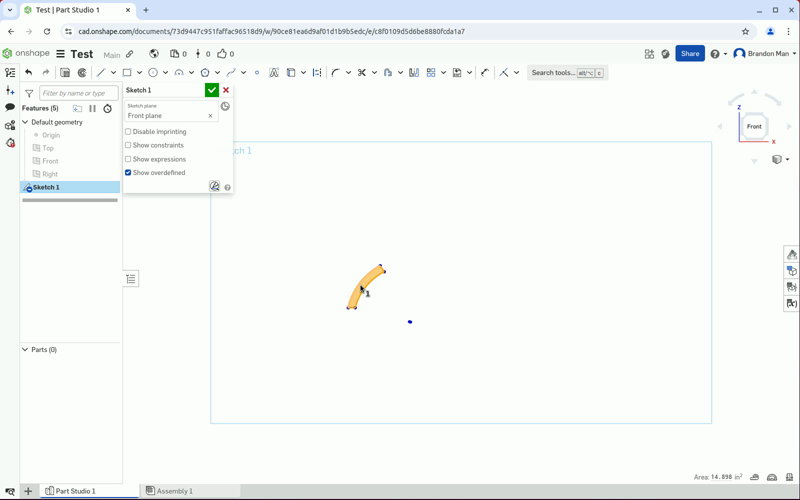
mouse_move(73, 352)
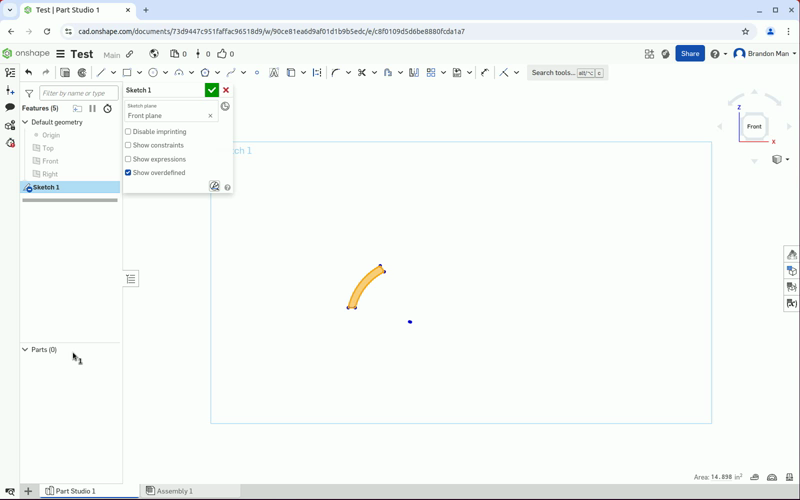
key(shift+y)
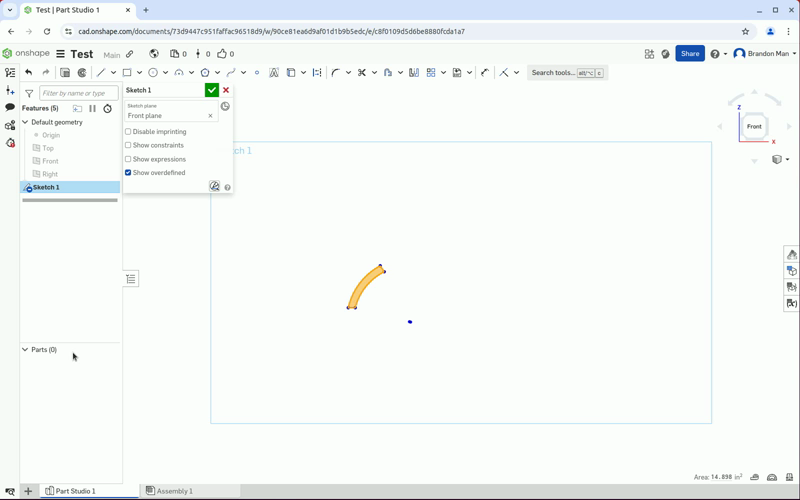
key(shift+e)
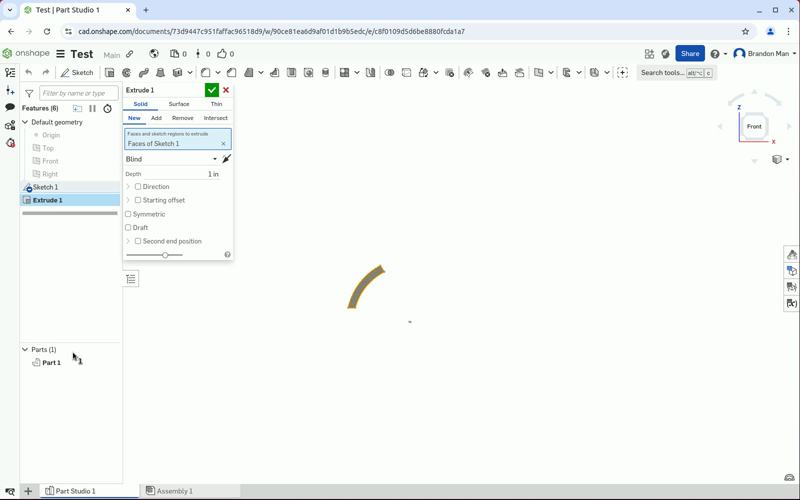
mouse_move(143, 106)
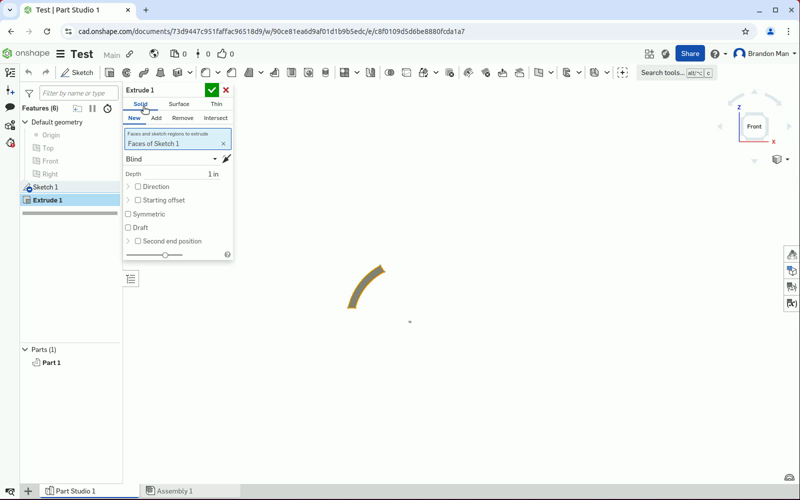
click(143, 106)
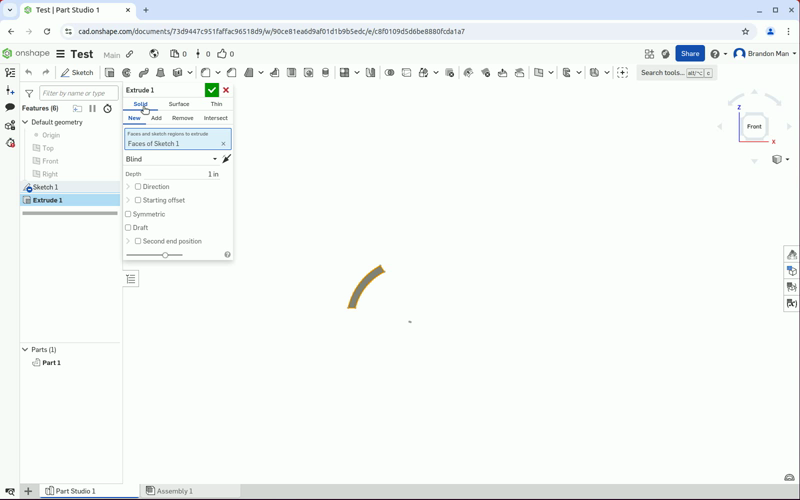
mouse_move(137, 120)
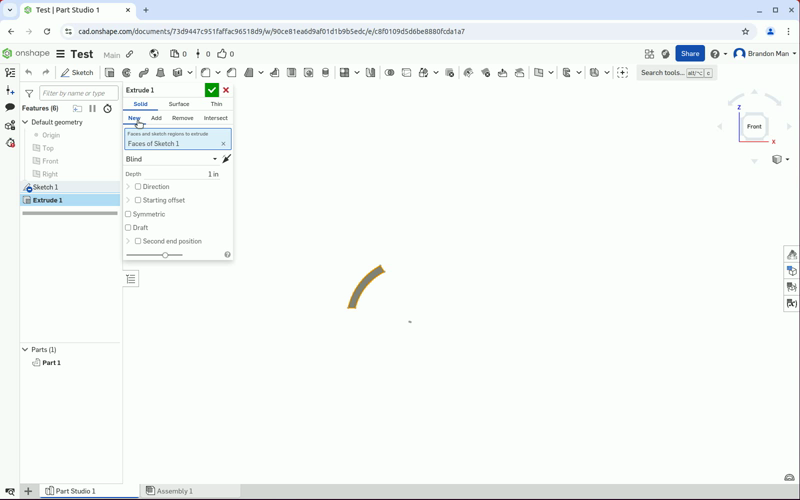
click(137, 120)
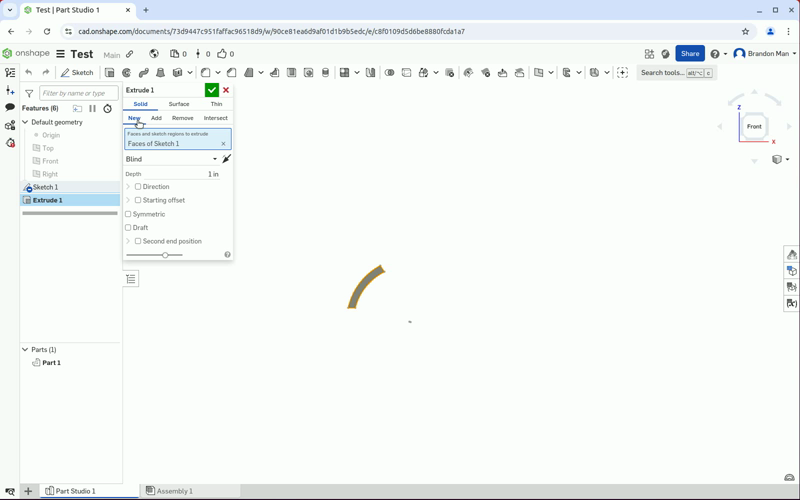
key(tab, 4)
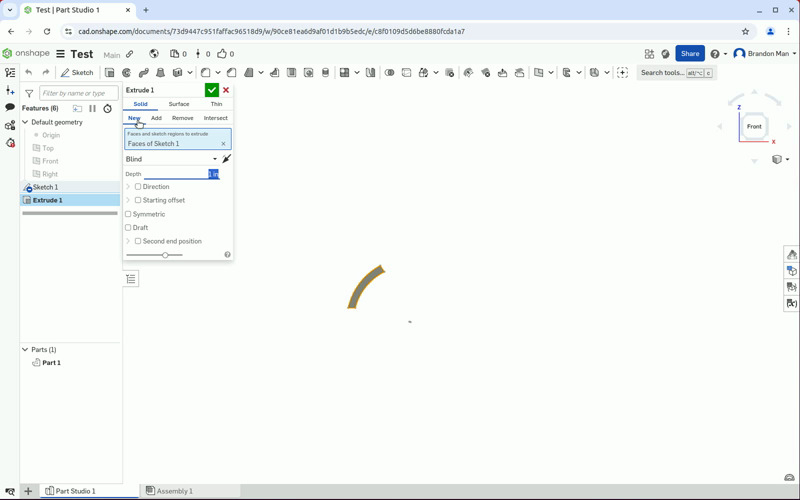
text(15.405)
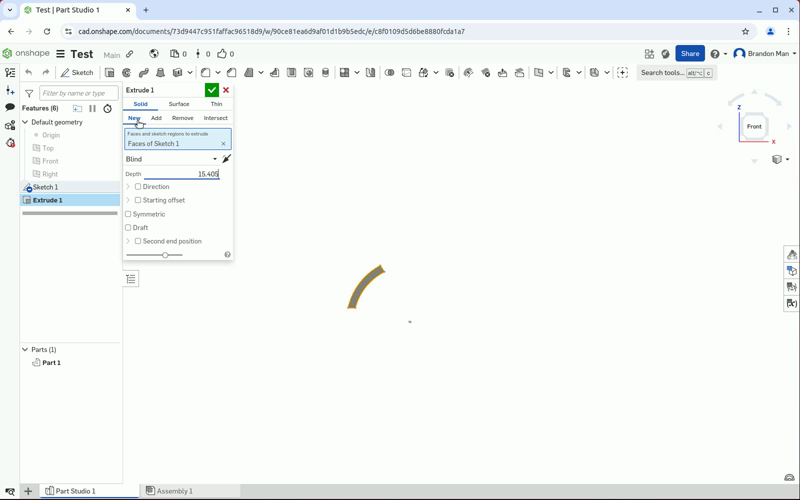
key(enter)
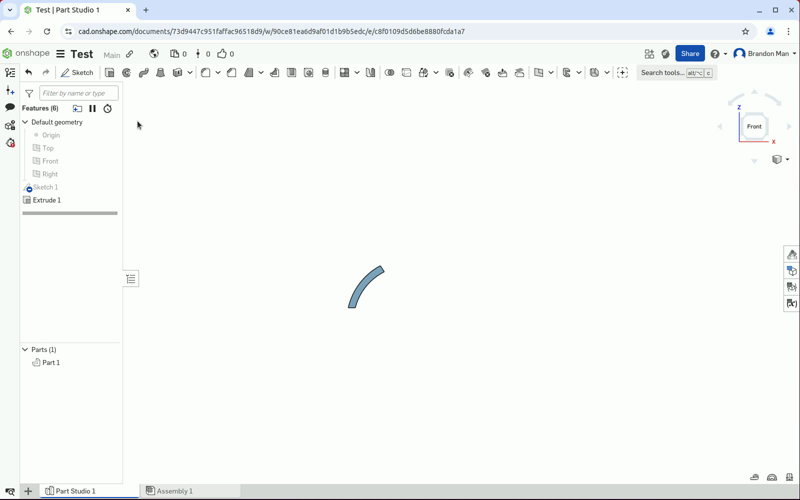
key(shift+h)
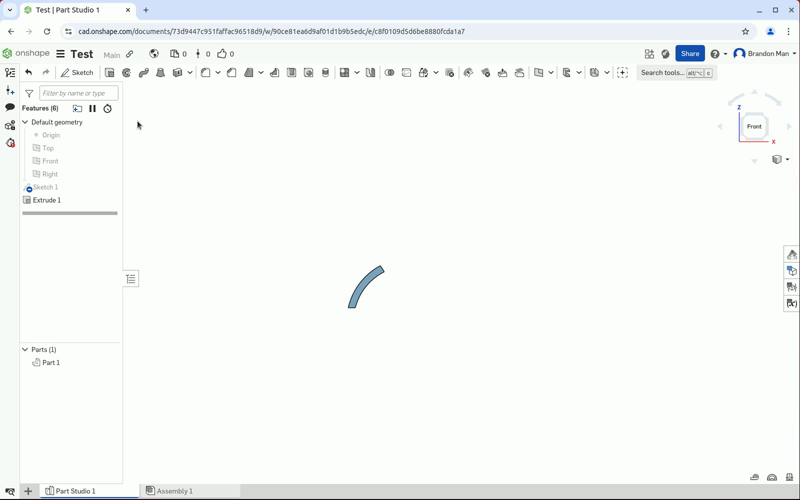
key(shift+h)
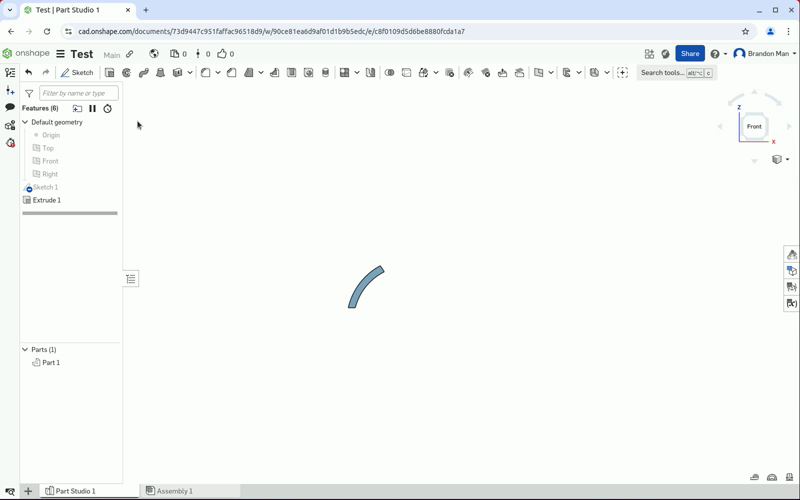
mouse_move(73, 189)
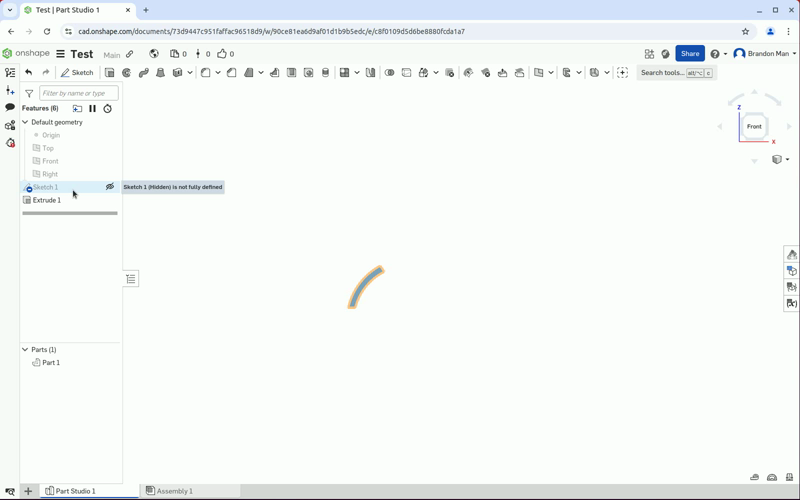
click(73, 189)
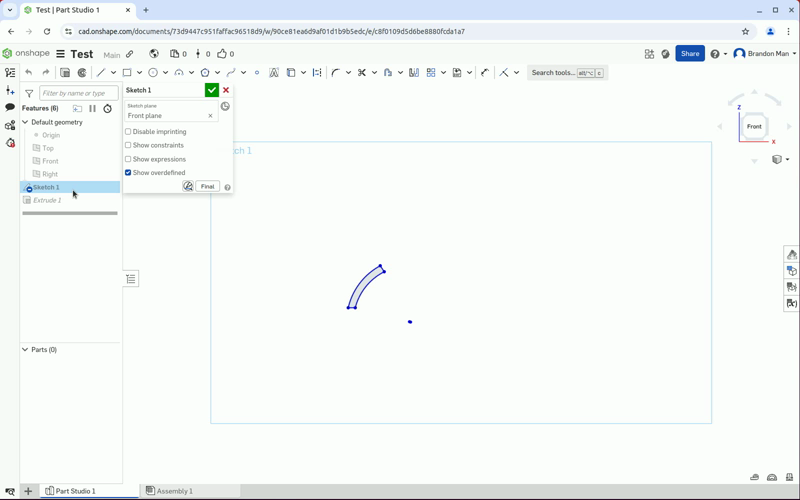
mouse_move(229, 92)
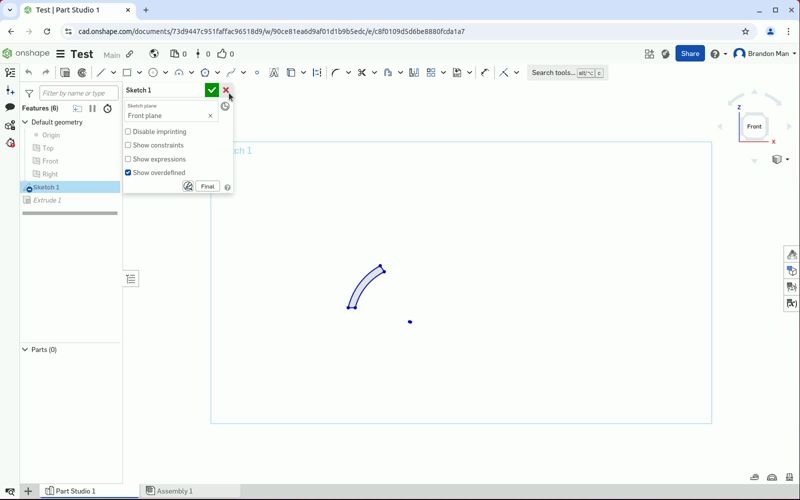
click(229, 92)
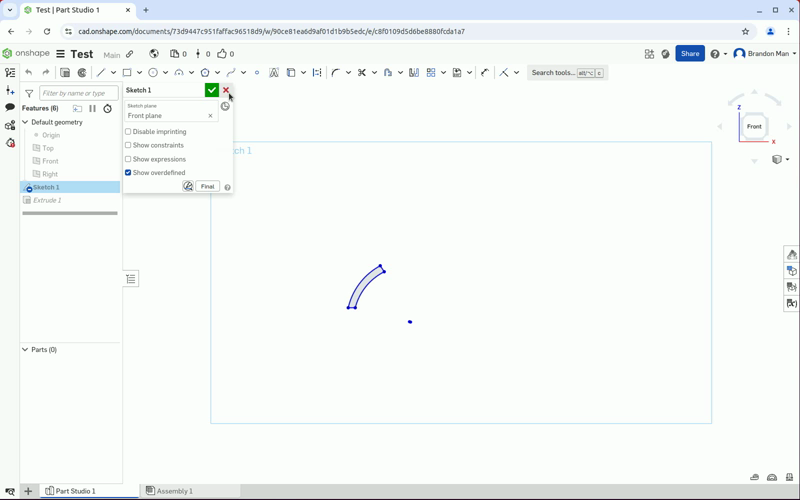
key(shift+s)
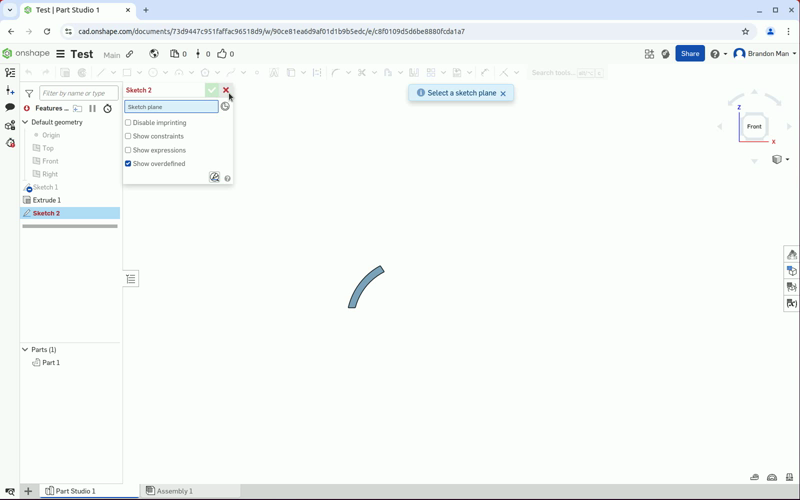
mouse_move(73, 163)
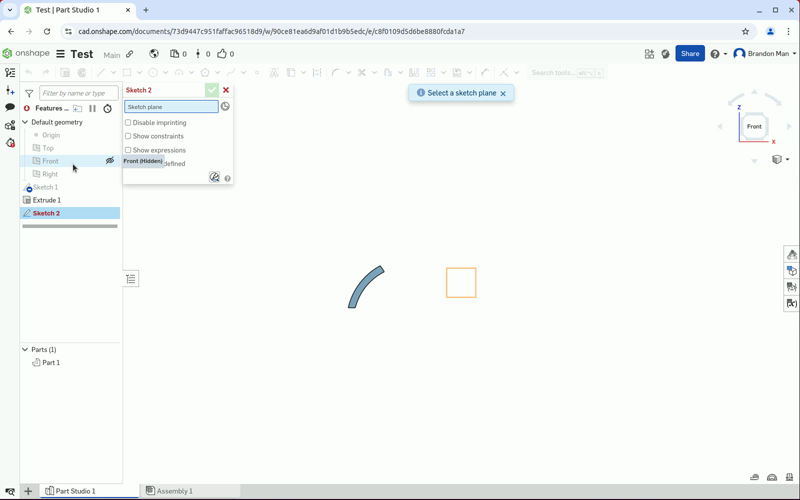
click(73, 163)
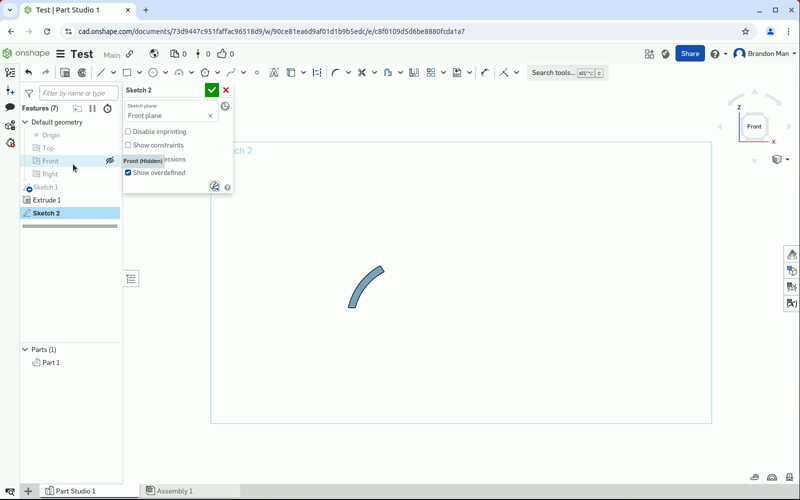
mouse_move(73, 352)
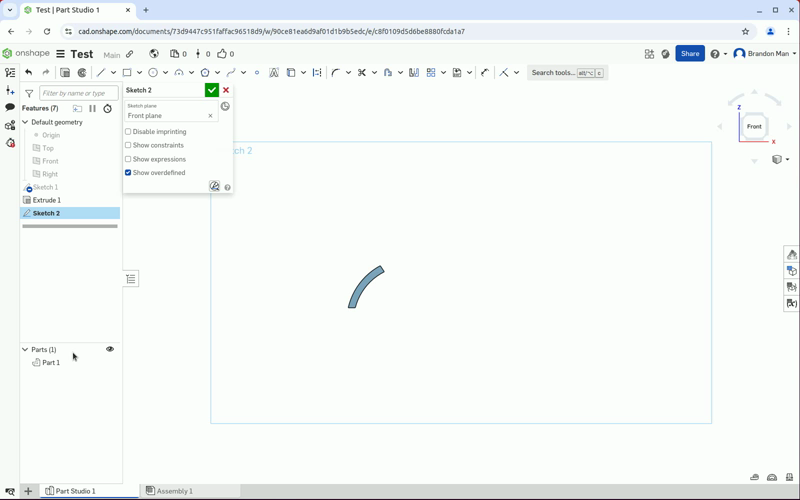
key(y)
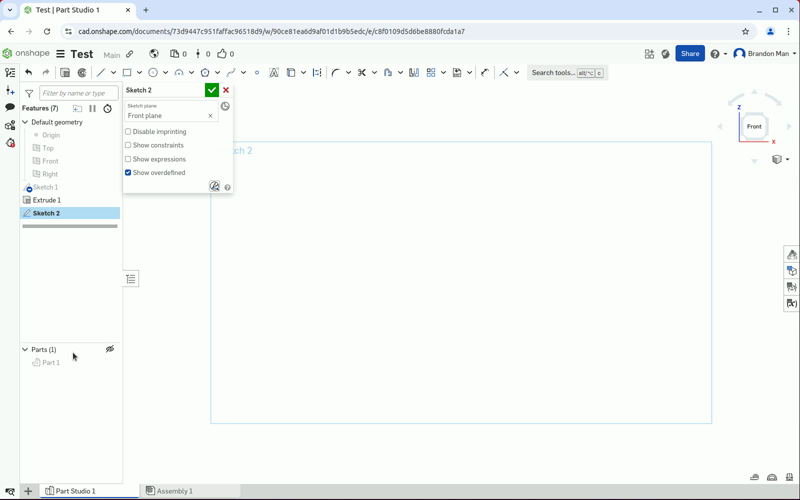
key(l)
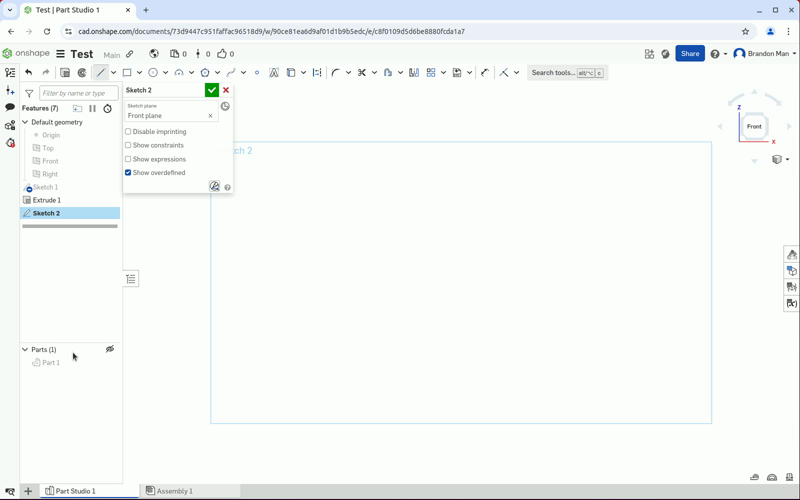
key_down(shift)
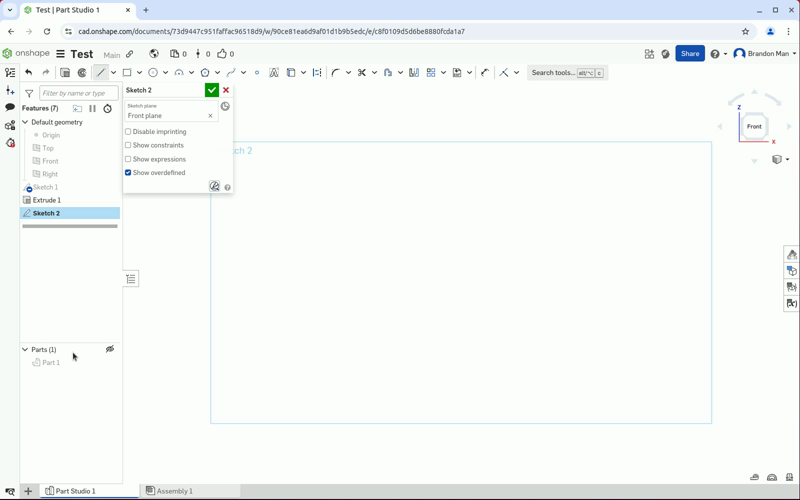
mouse_move(379, 266)
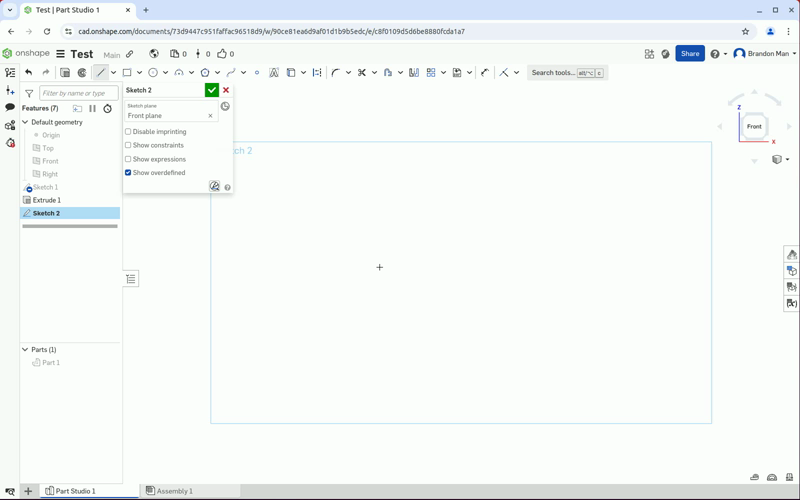
click(379, 266)
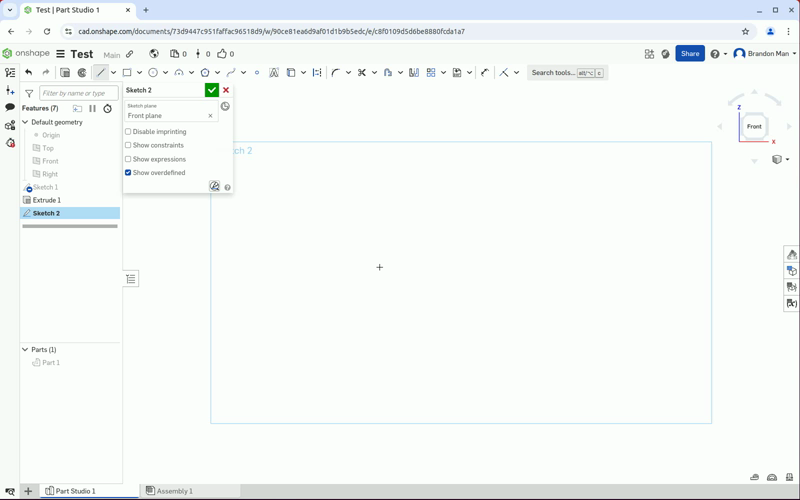
key_up(shift)
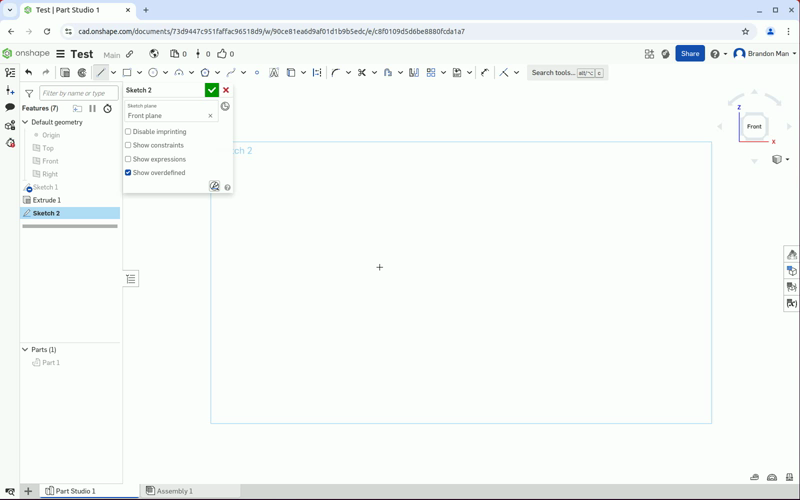
key_down(shift)
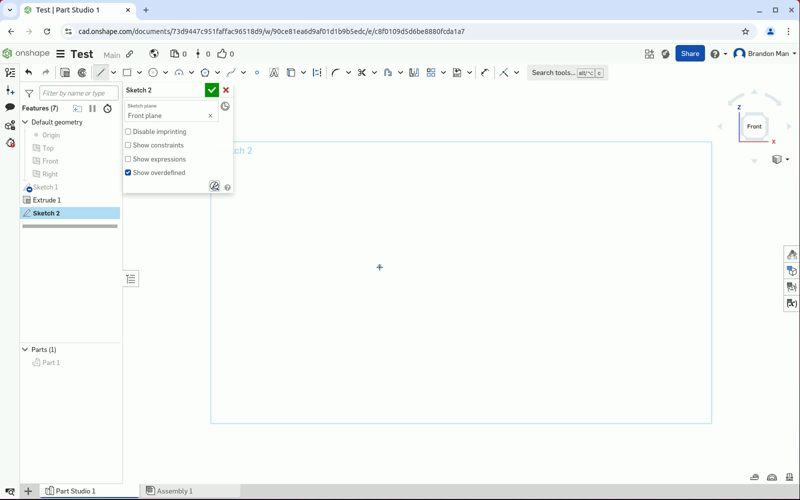
mouse_move(409, 266)
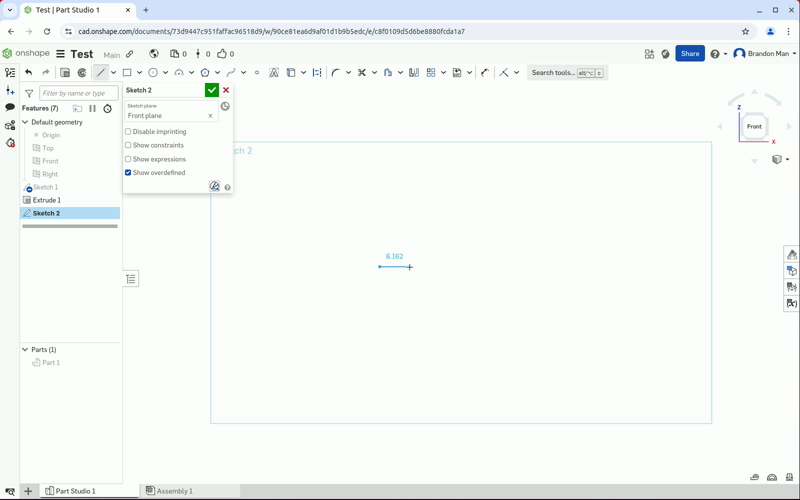
mouse_move(383, 272)
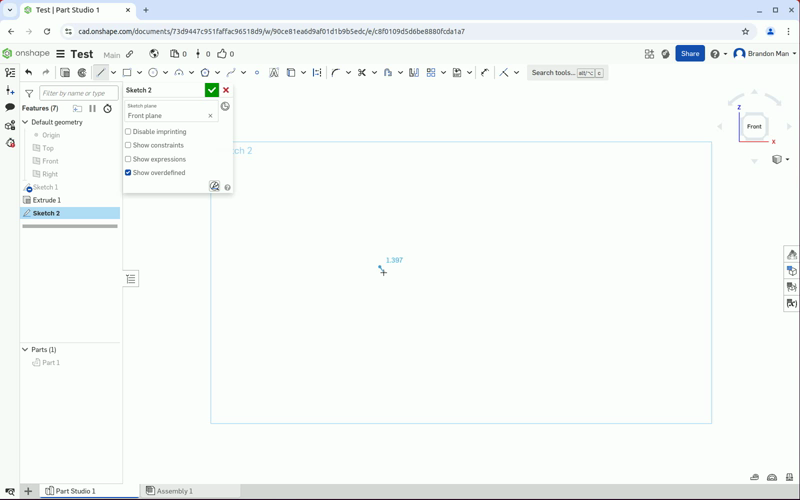
scroll(6)
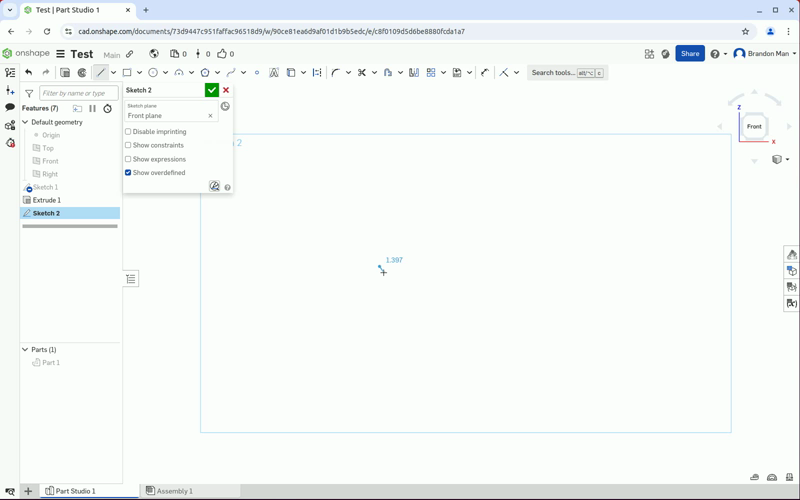
scroll(6)
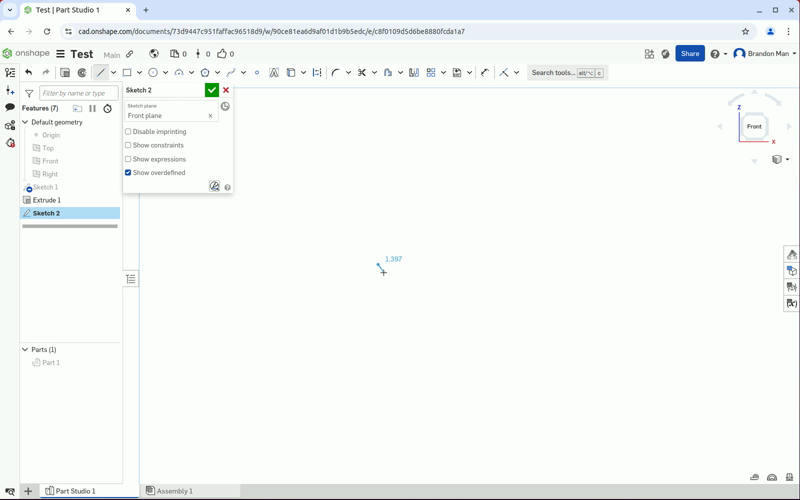
scroll(6)
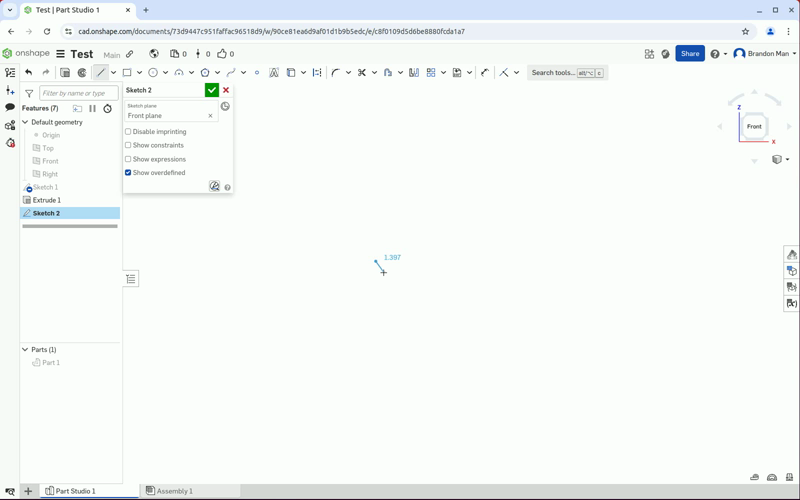
scroll(6)
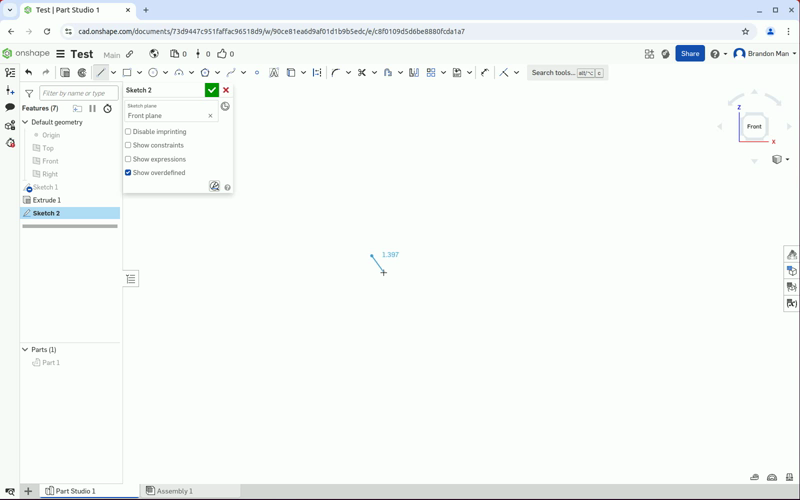
scroll(6)
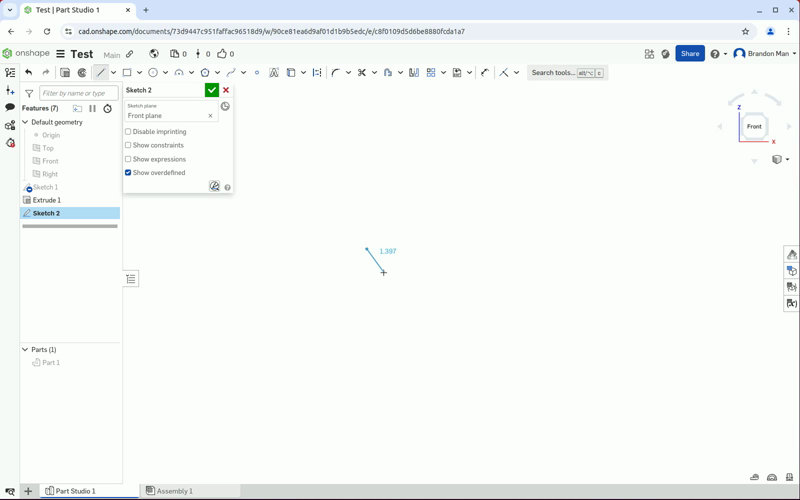
scroll(6)
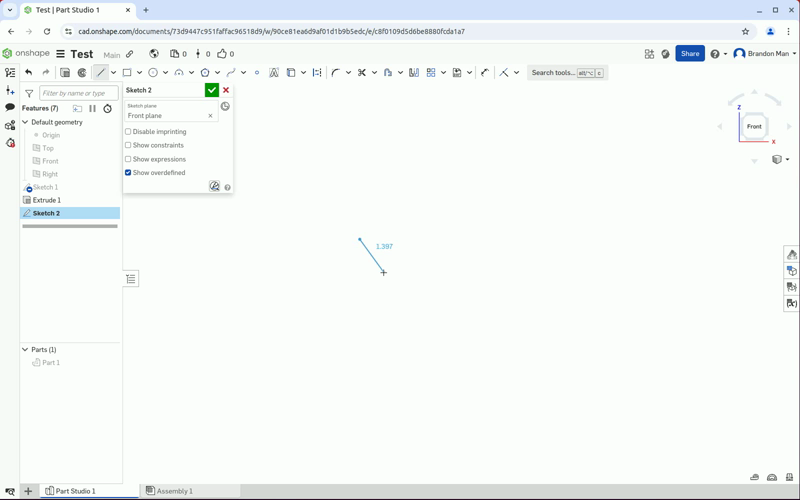
scroll(6)
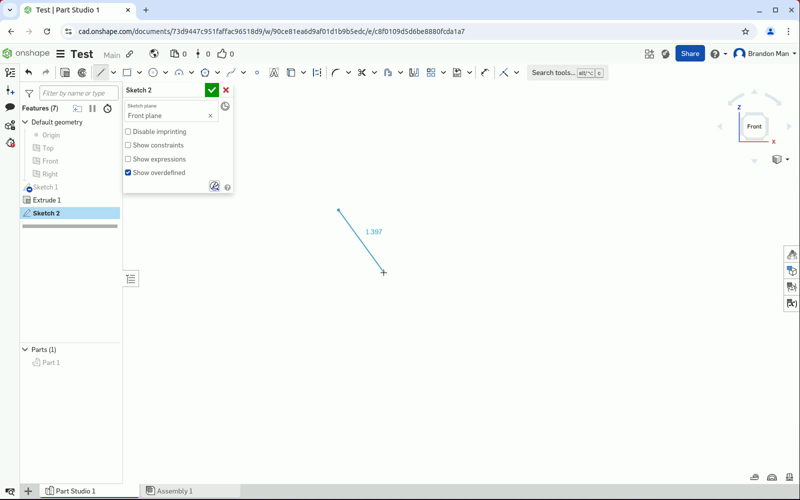
click(383, 272)
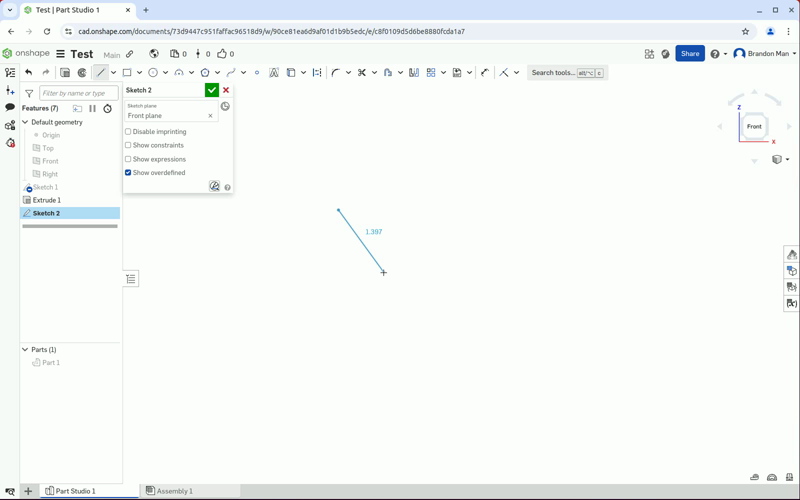
scroll(-6)
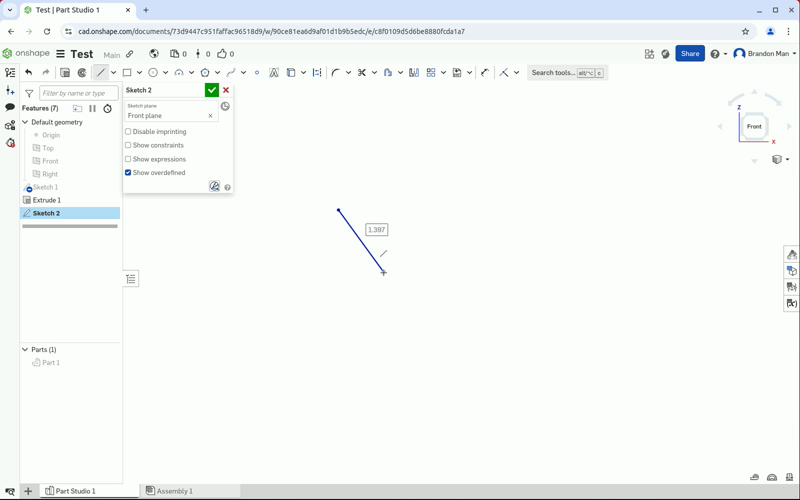
scroll(-6)
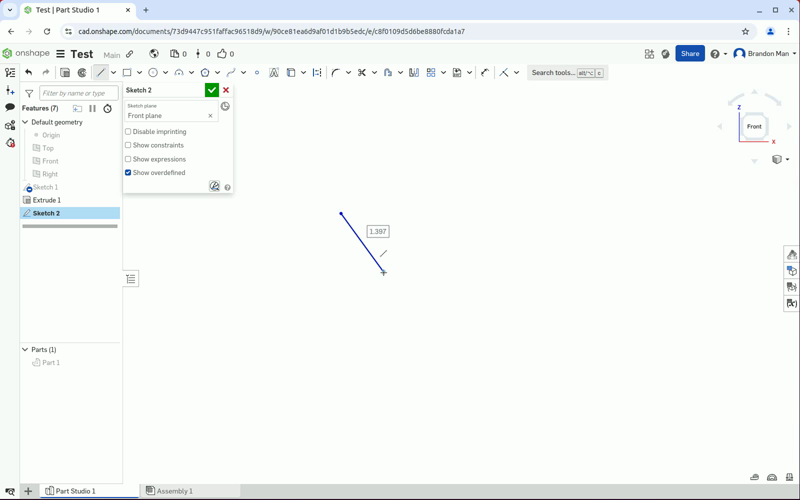
scroll(-6)
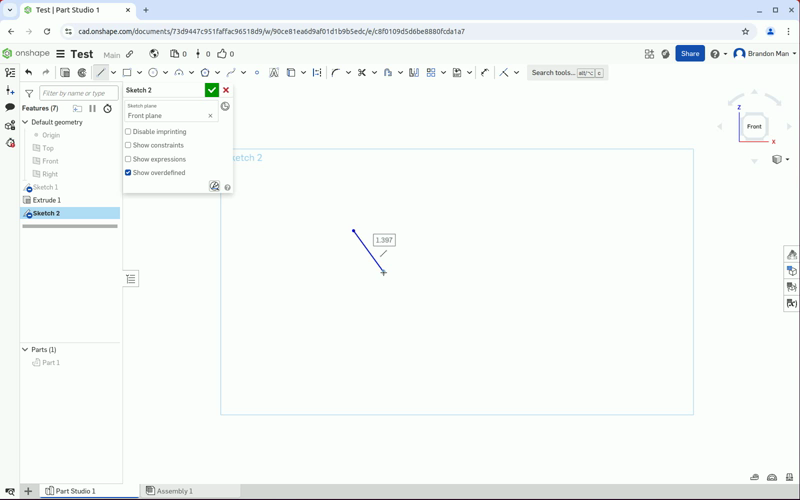
scroll(-6)
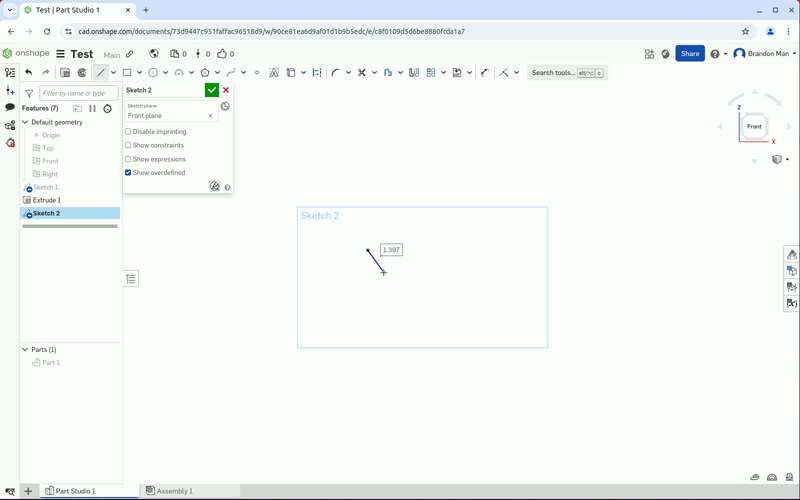
scroll(-6)
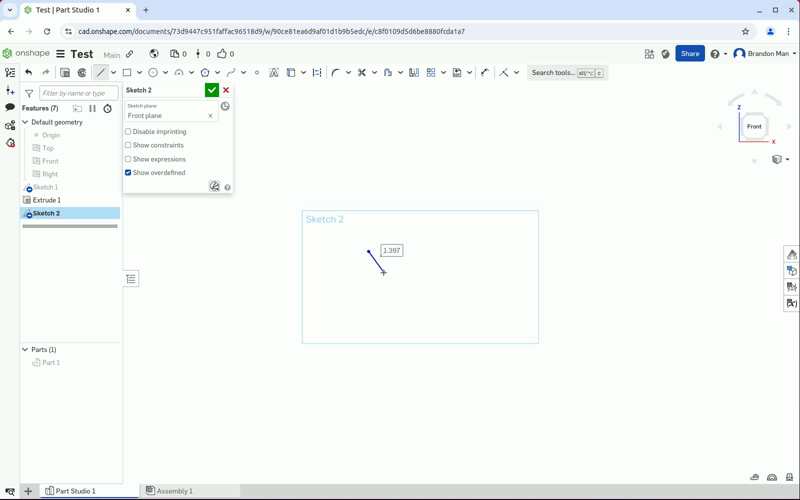
scroll(-6)
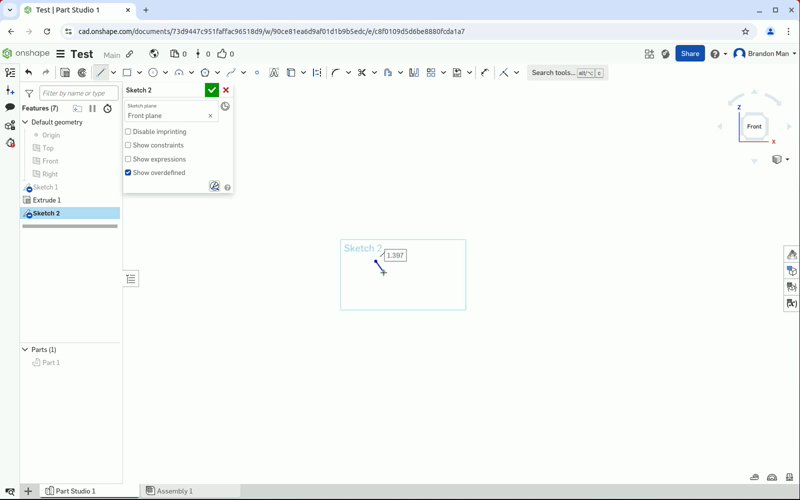
scroll(-6)
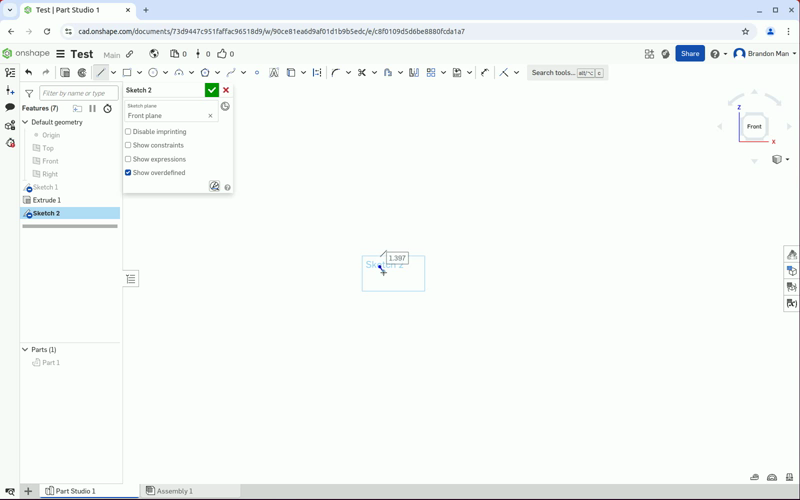
key_up(shift)
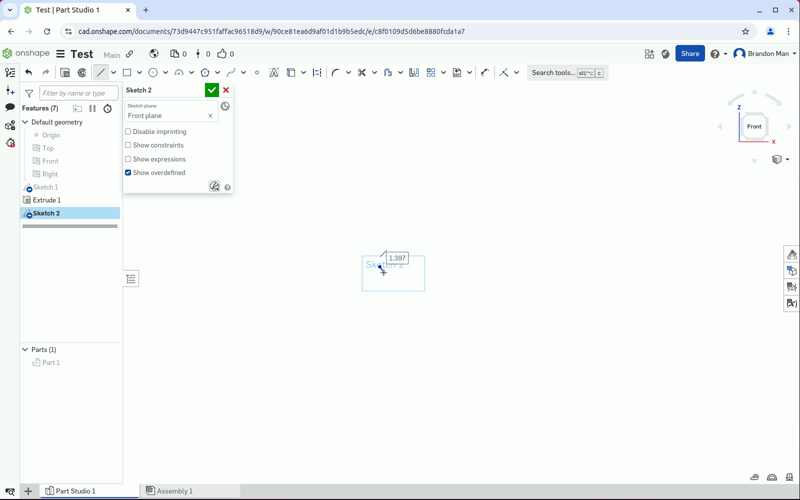
key(esc)
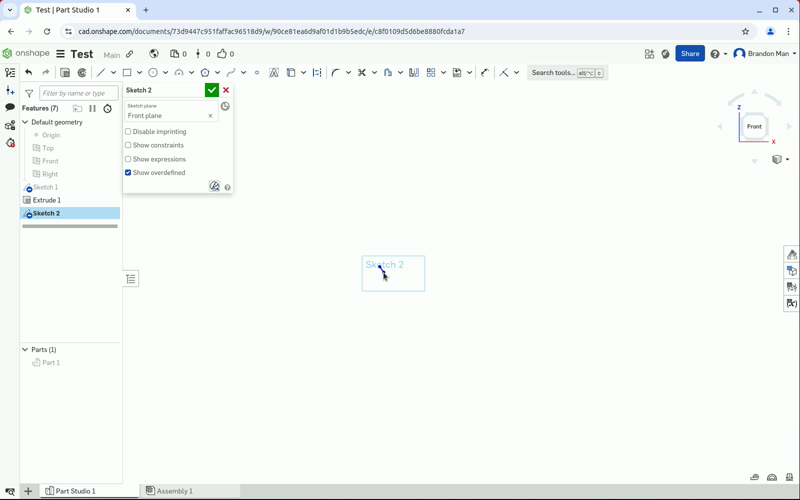
key(a)
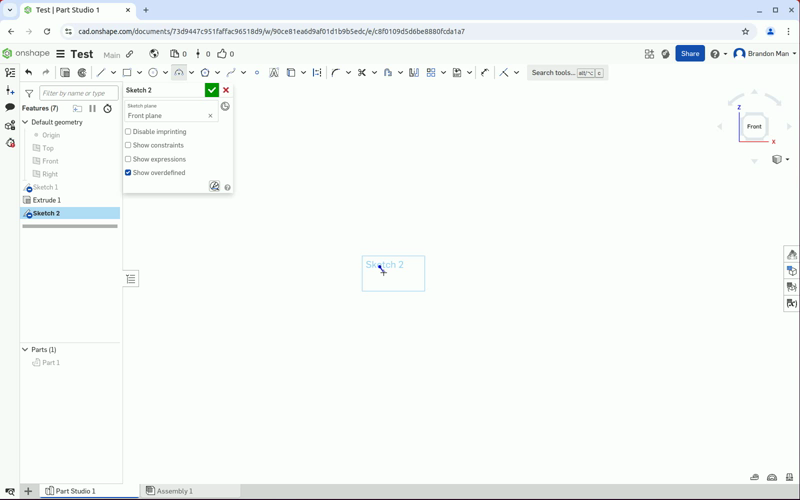
mouse_move(383, 272)
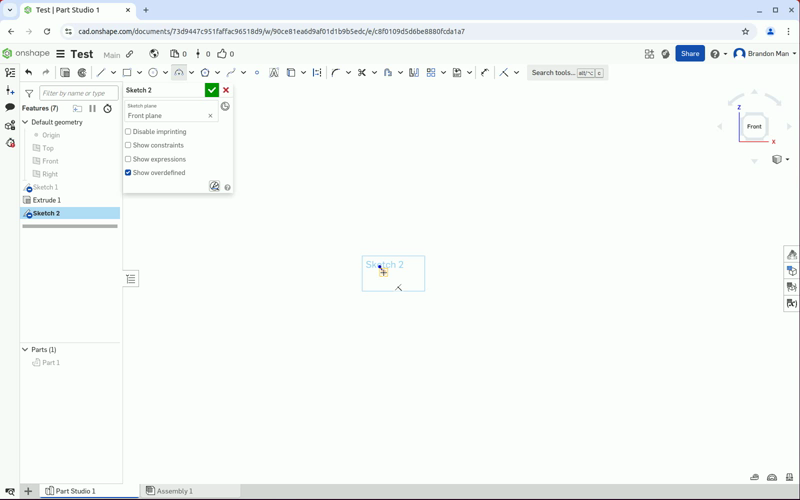
click(383, 272)
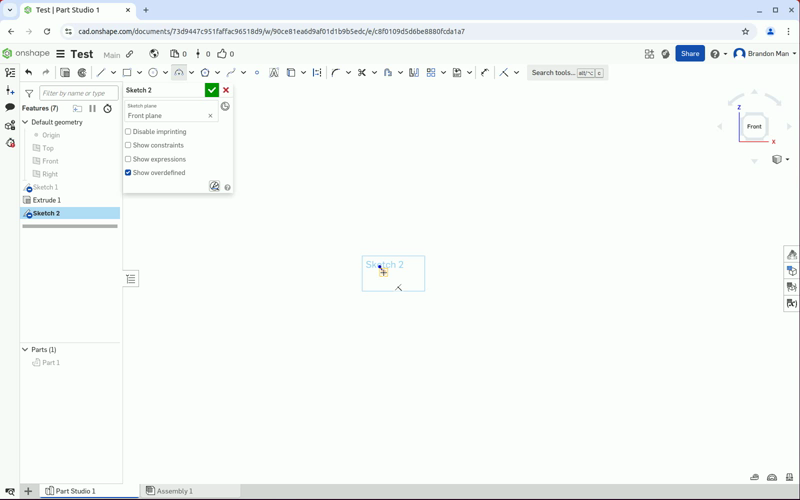
key_down(shift)
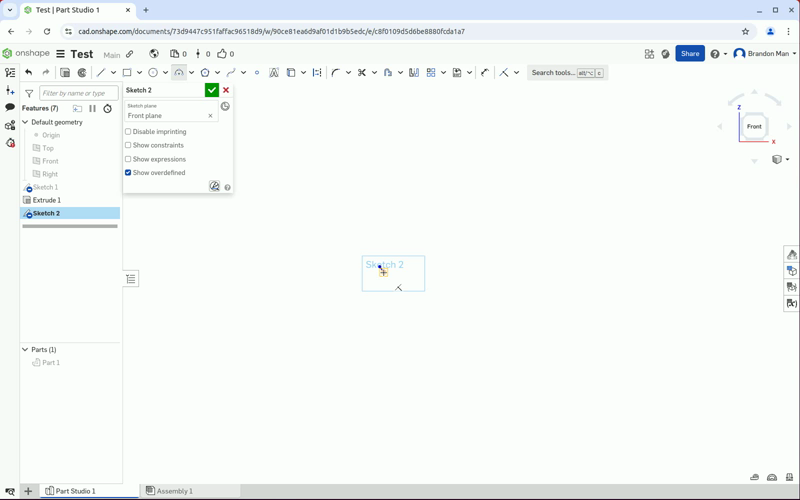
mouse_move(407, 266)
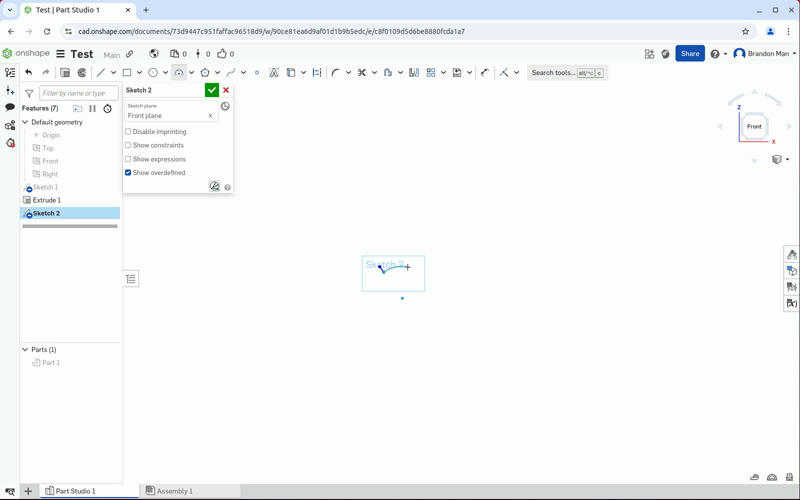
click(407, 266)
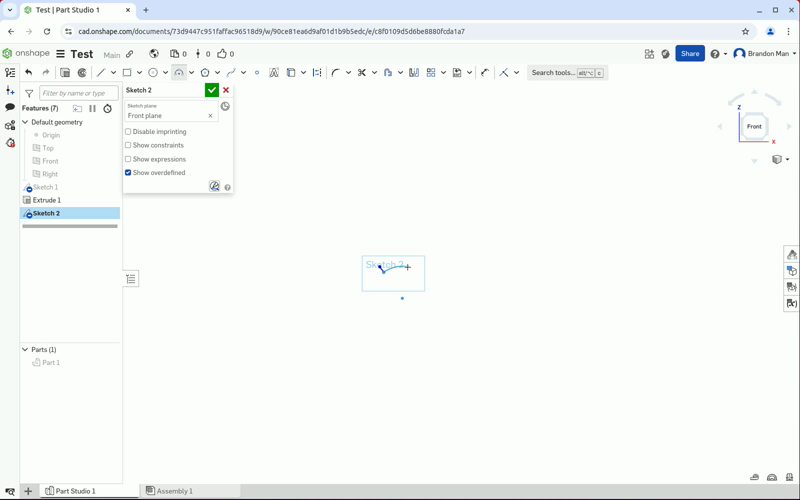
mouse_move(395, 268)
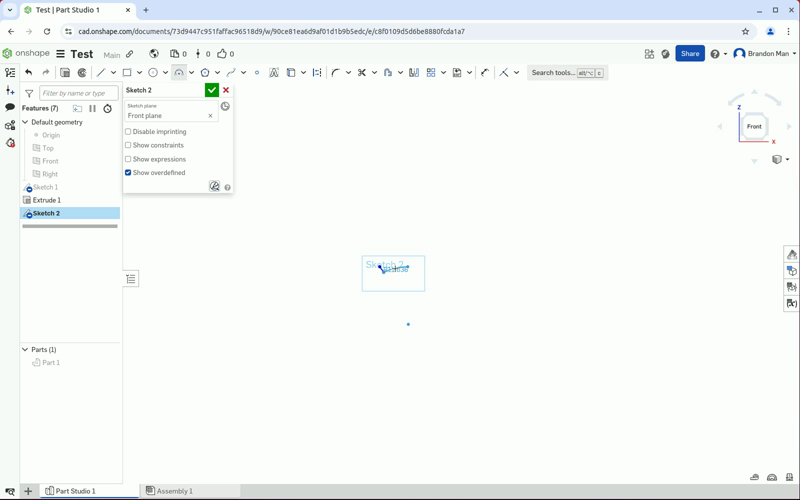
click(395, 268)
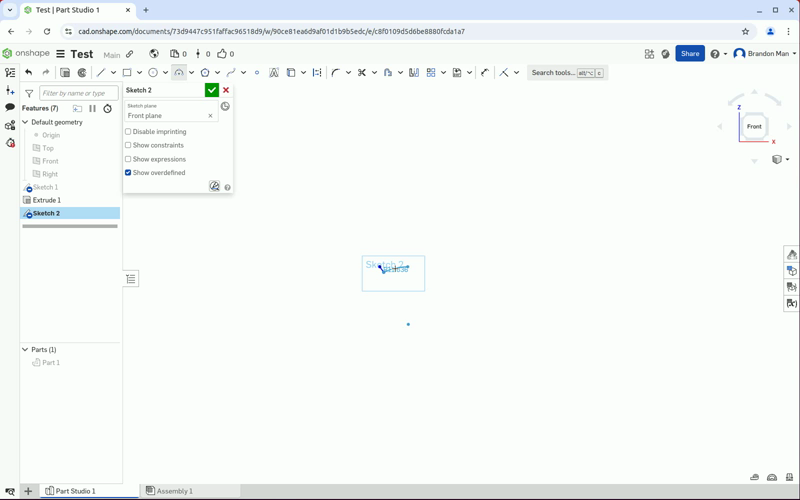
key_up(shift)
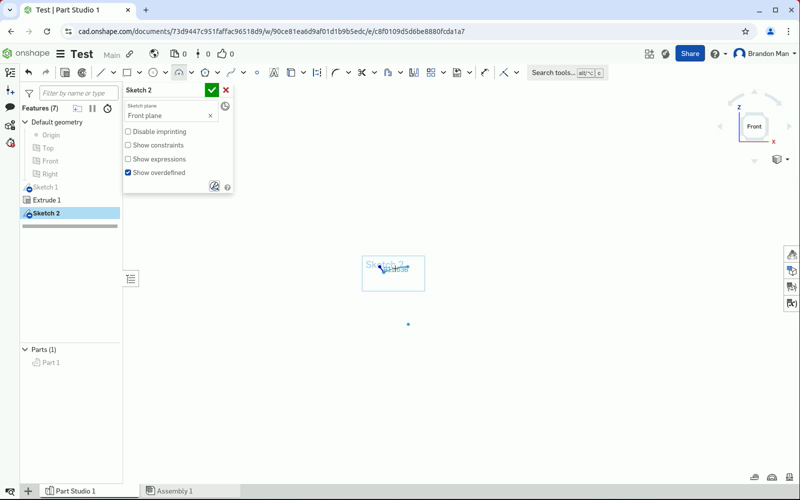
key(esc)
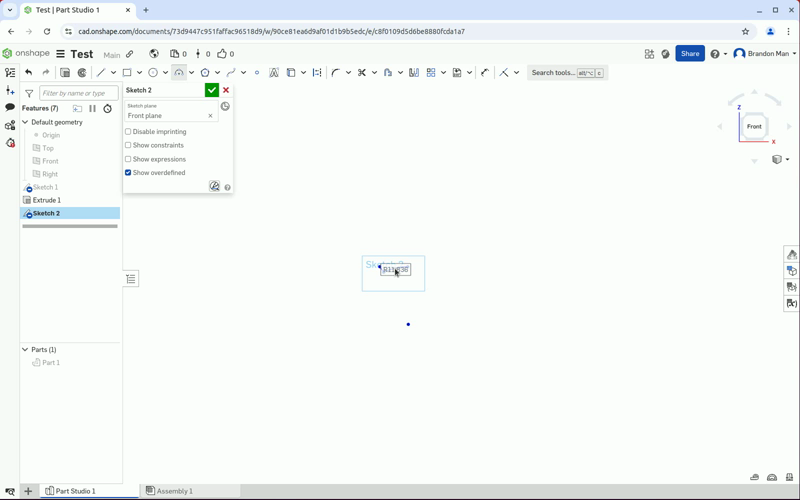
key(l)
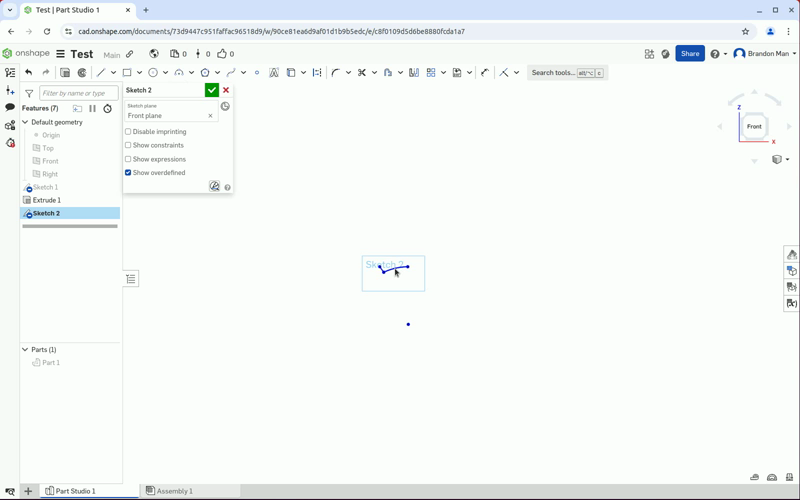
mouse_move(407, 266)
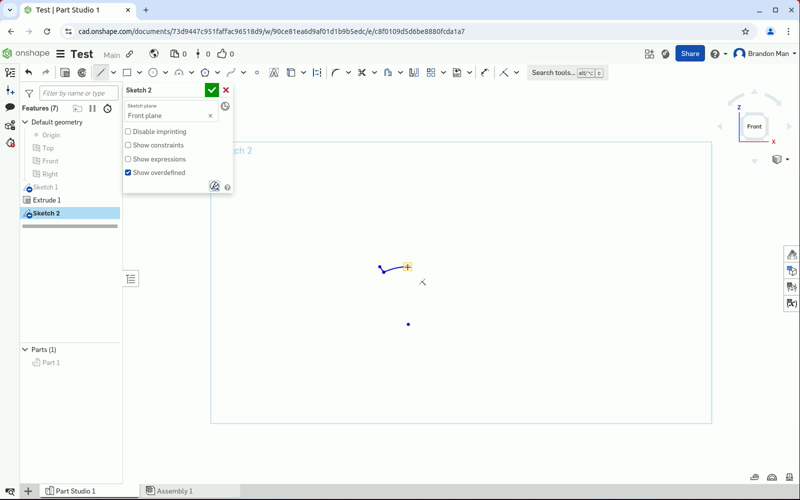
click(407, 266)
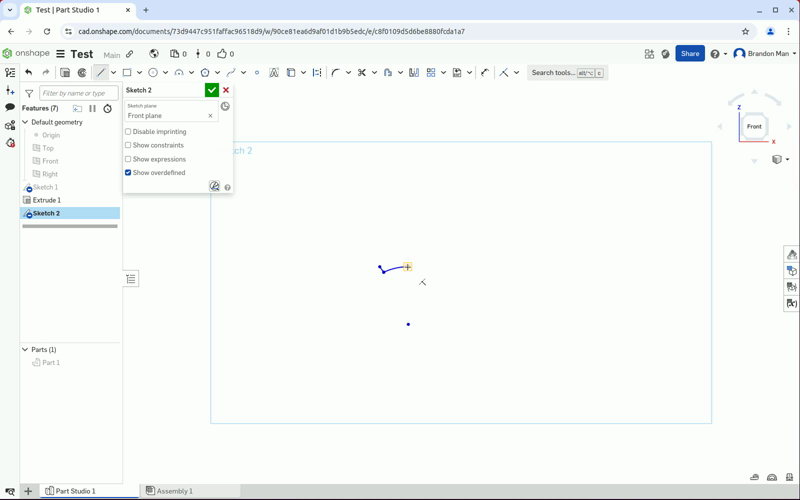
key_down(shift)
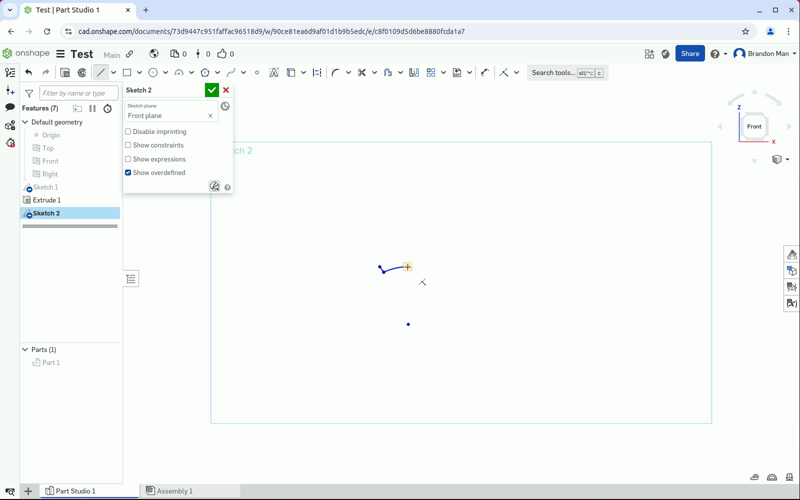
mouse_move(437, 266)
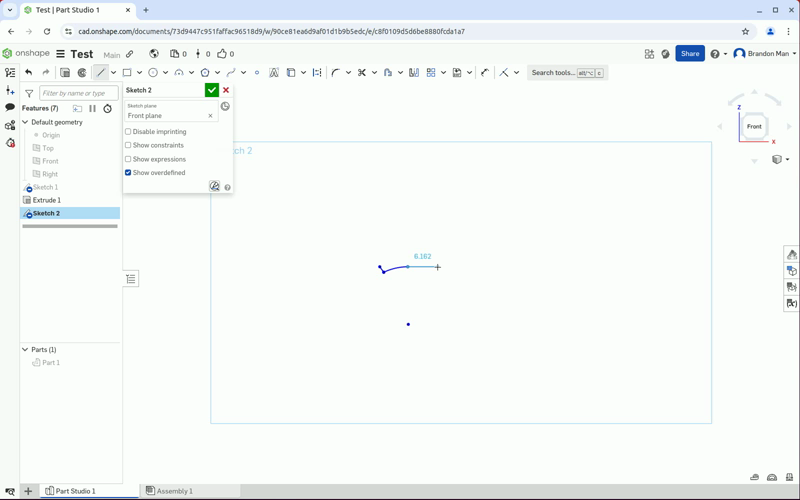
mouse_move(407, 259)
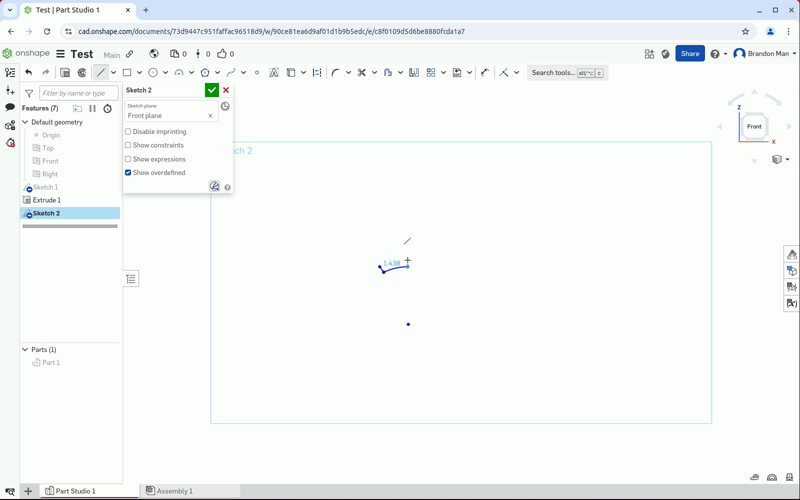
scroll(6)
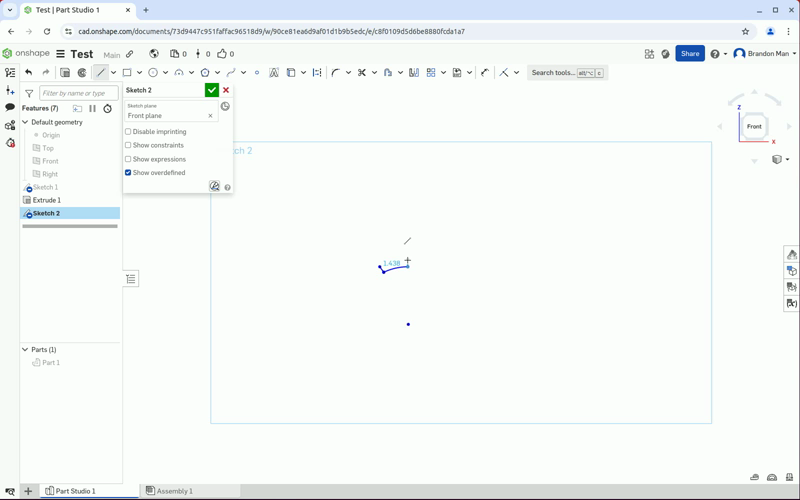
scroll(6)
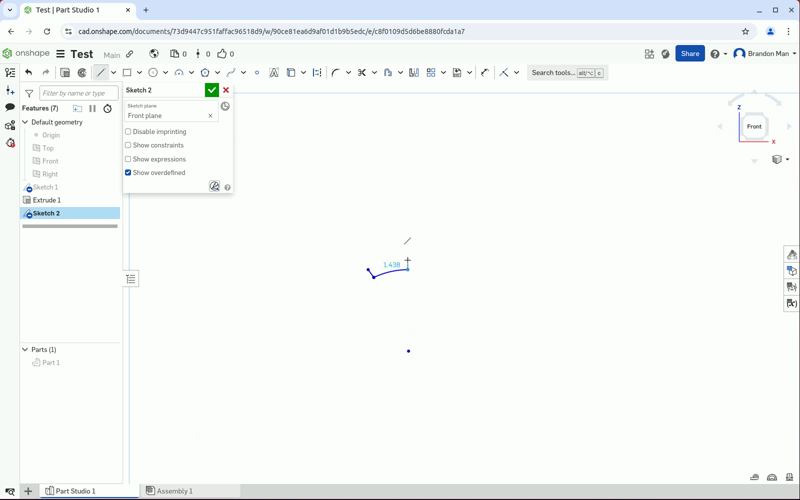
scroll(6)
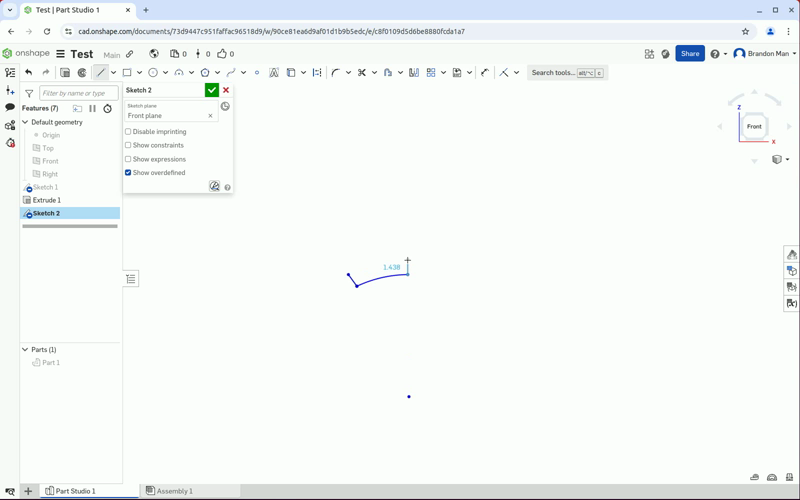
scroll(6)
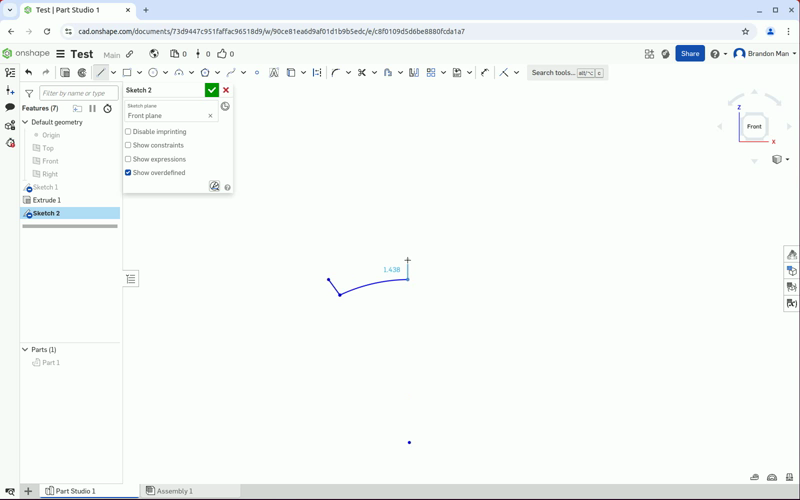
scroll(6)
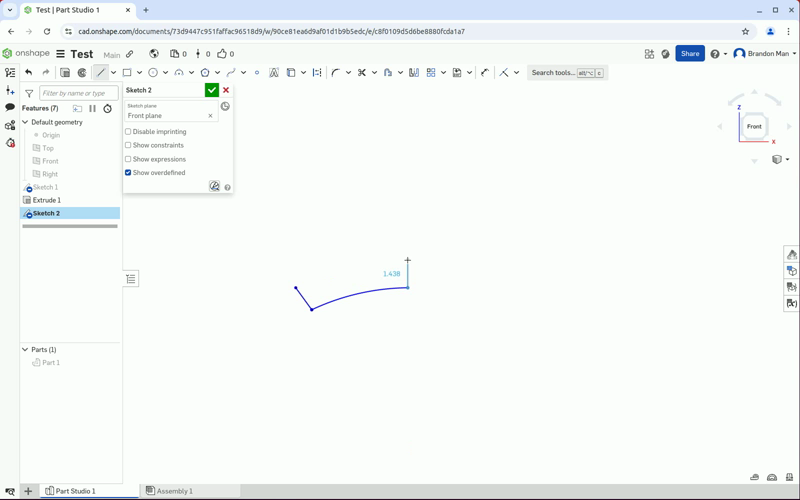
scroll(6)
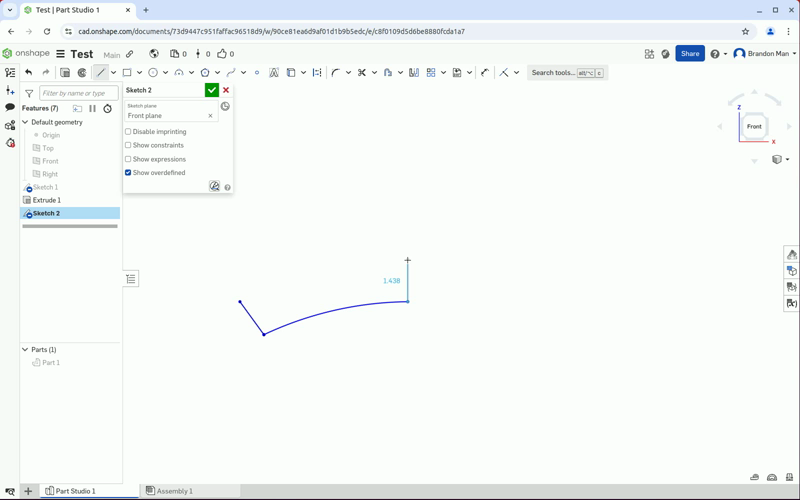
scroll(6)
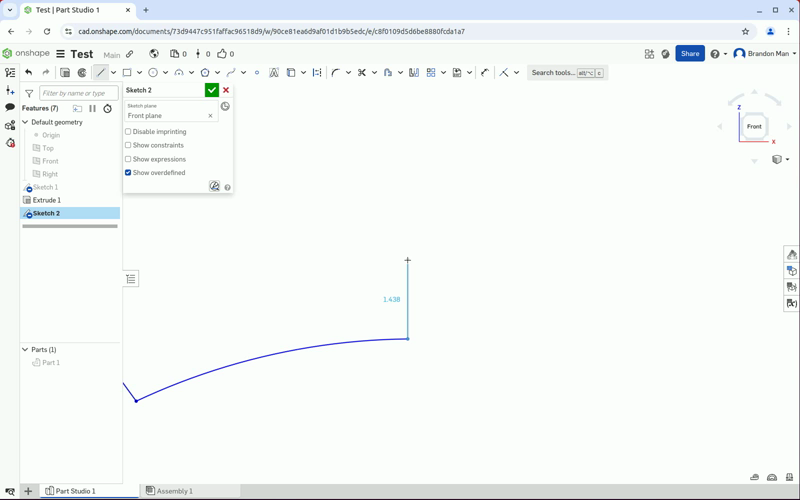
click(407, 259)
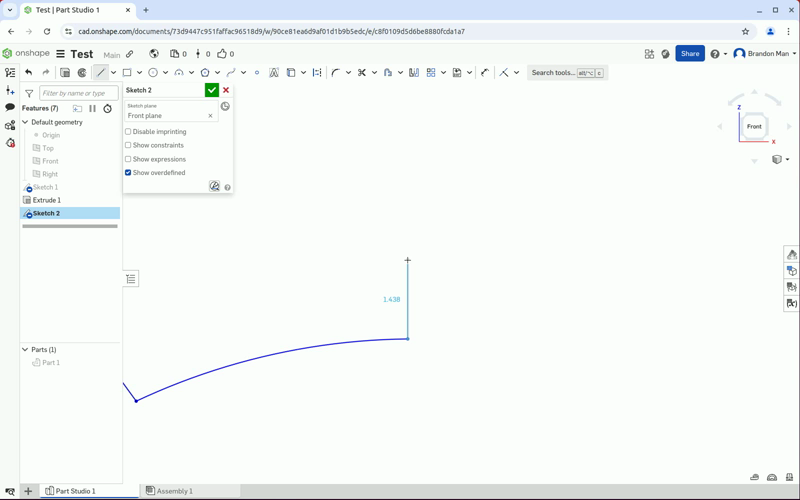
scroll(-6)
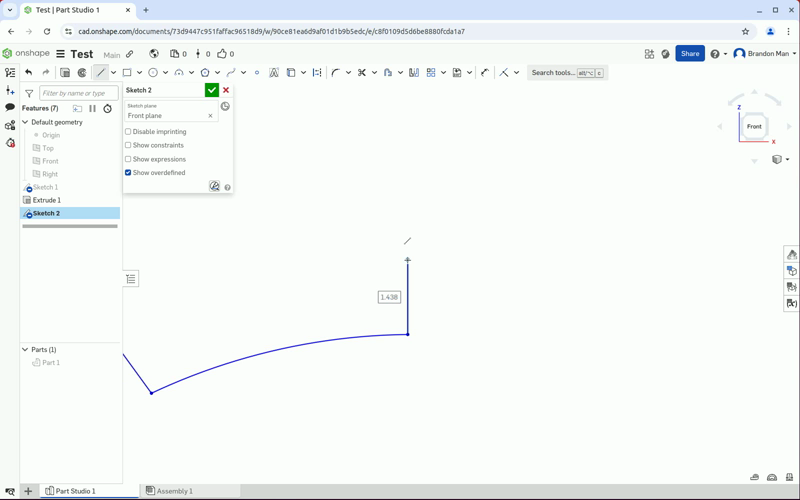
scroll(-6)
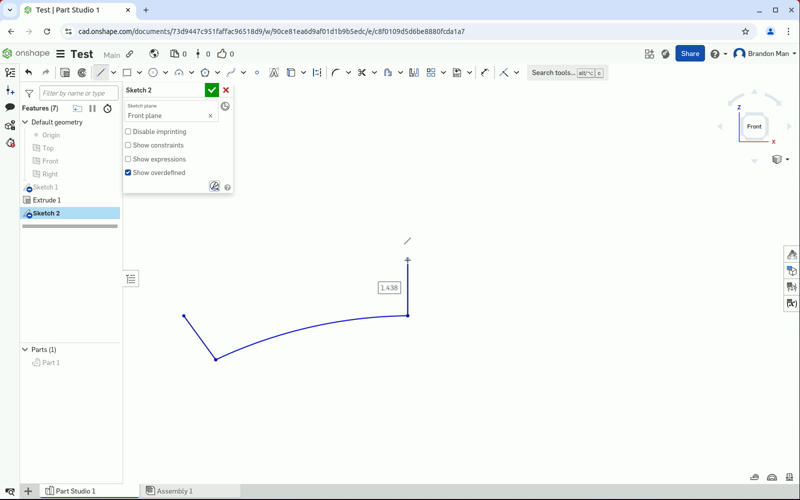
scroll(-6)
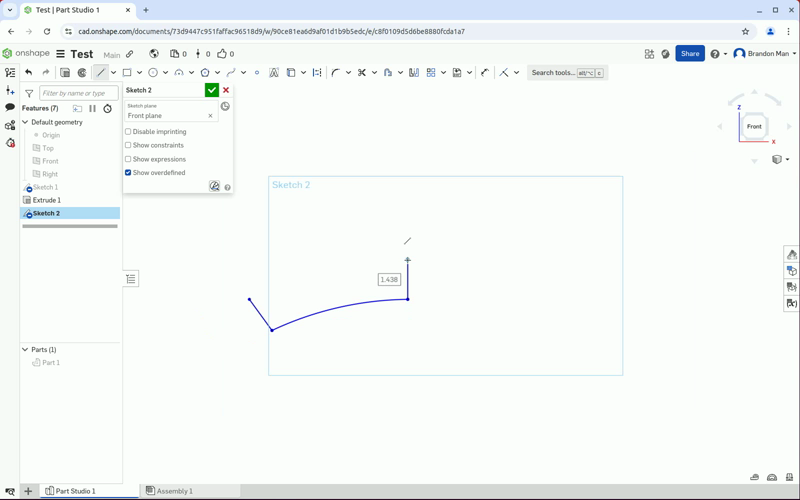
scroll(-6)
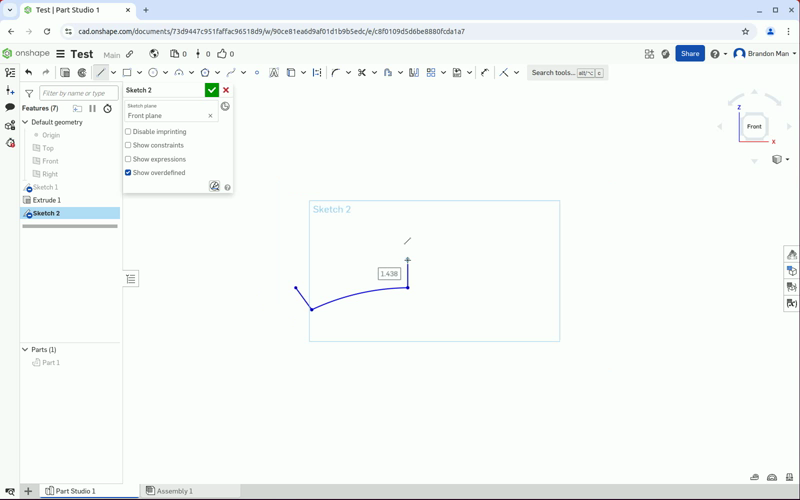
scroll(-6)
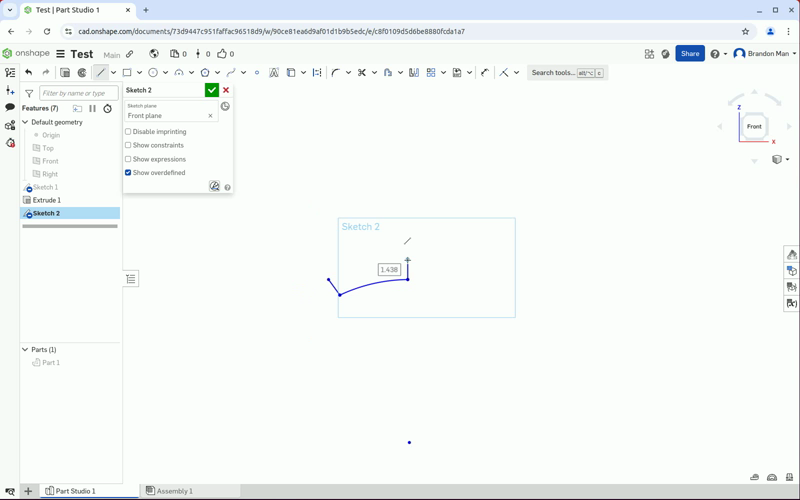
scroll(-6)
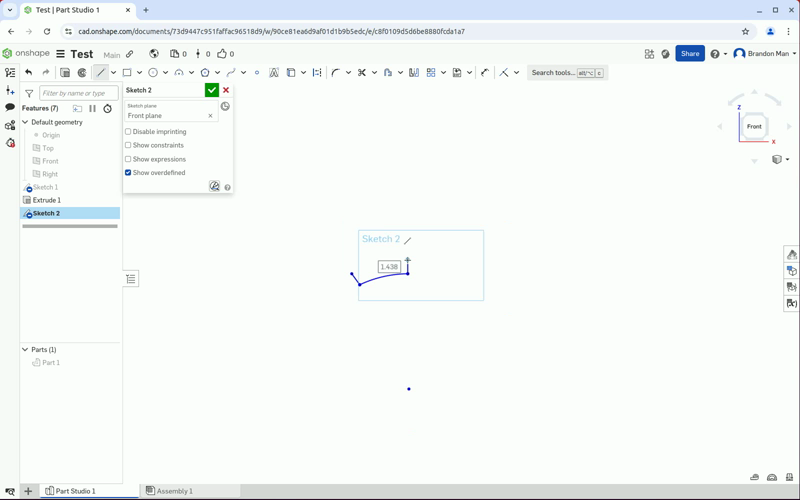
scroll(-6)
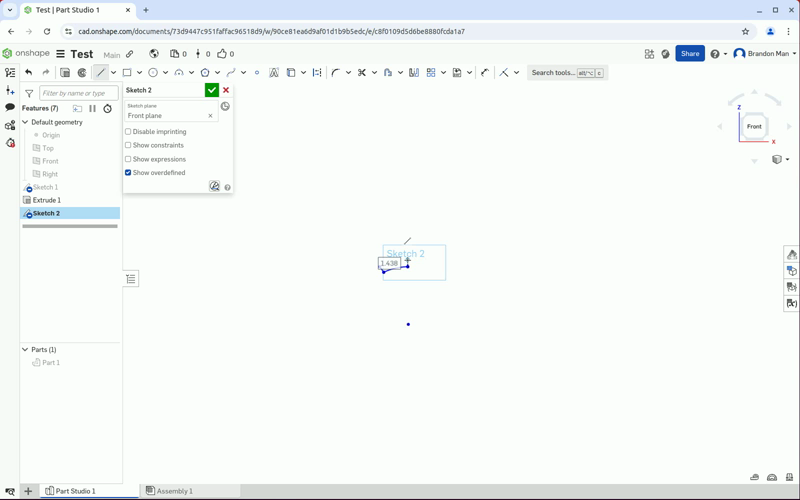
key_up(shift)
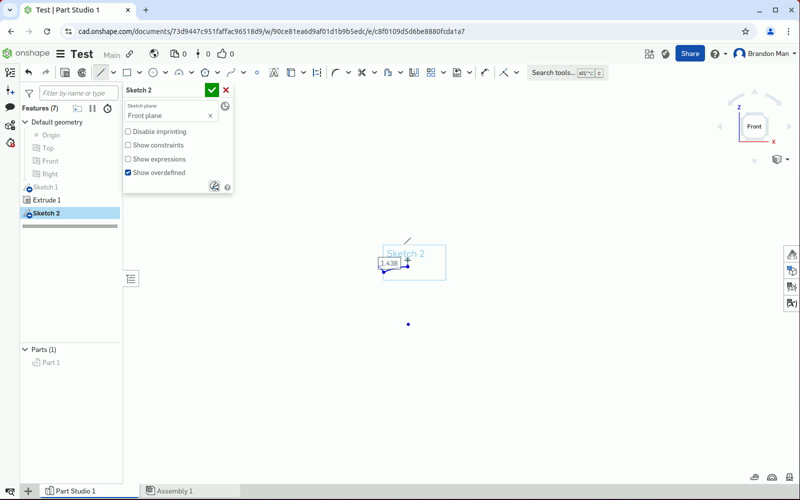
key(esc)
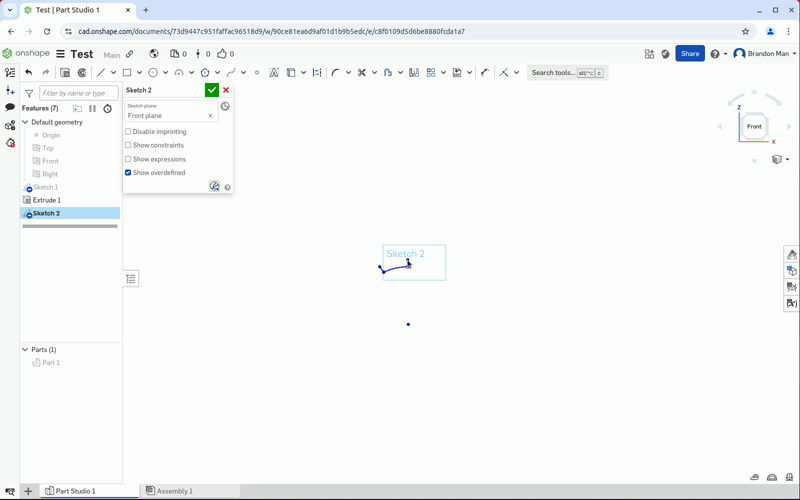
key(a)
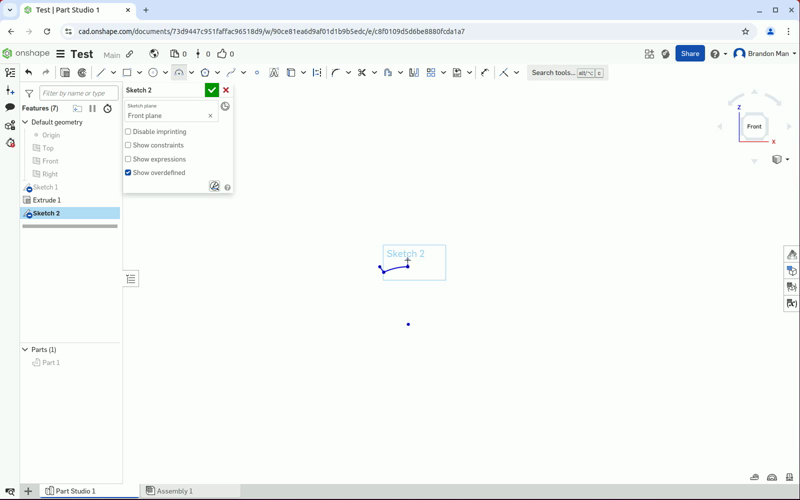
mouse_move(407, 259)
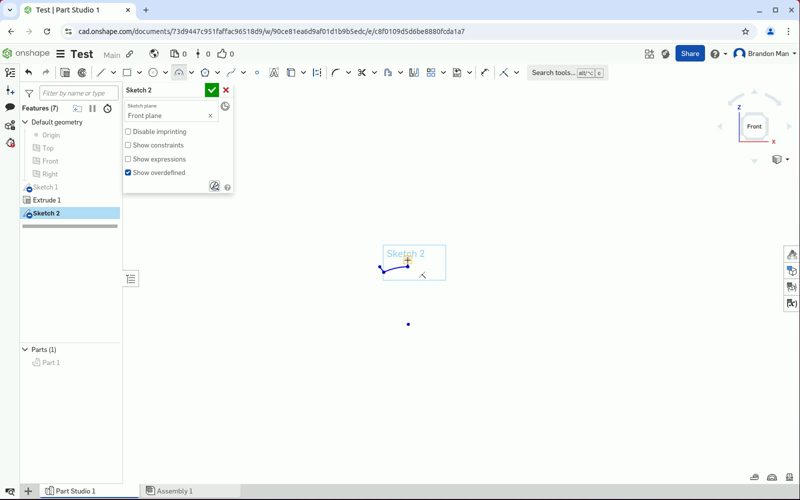
click(407, 259)
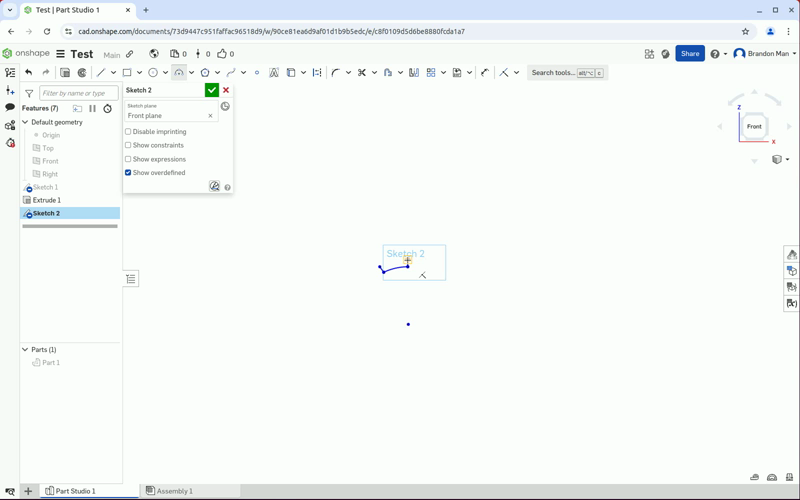
mouse_move(379, 266)
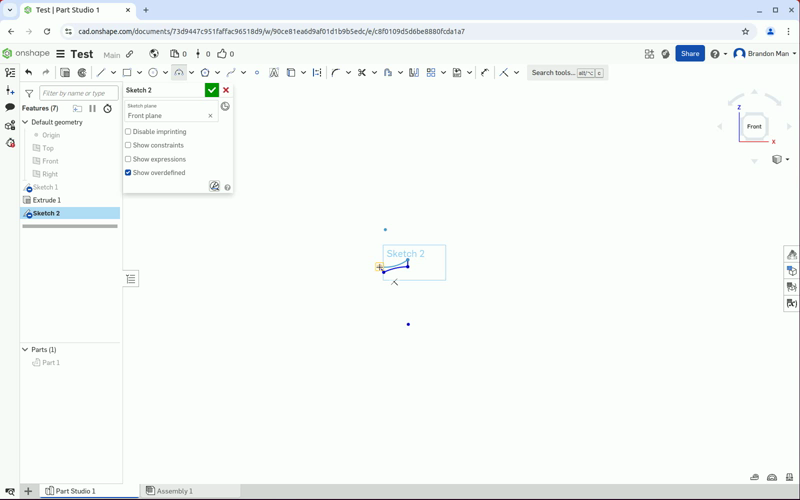
click(379, 266)
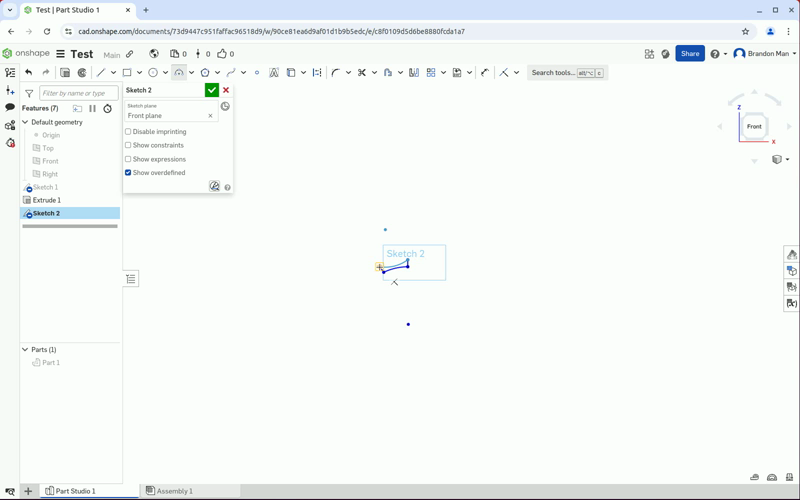
key_down(shift)
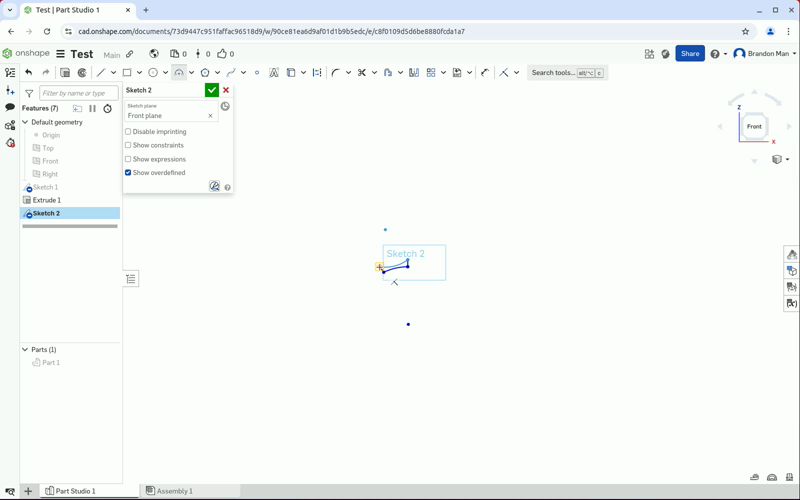
mouse_move(393, 261)
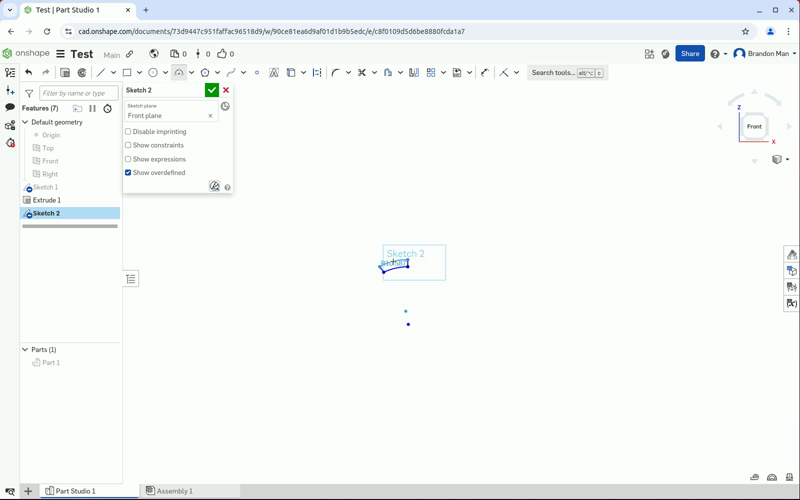
click(393, 261)
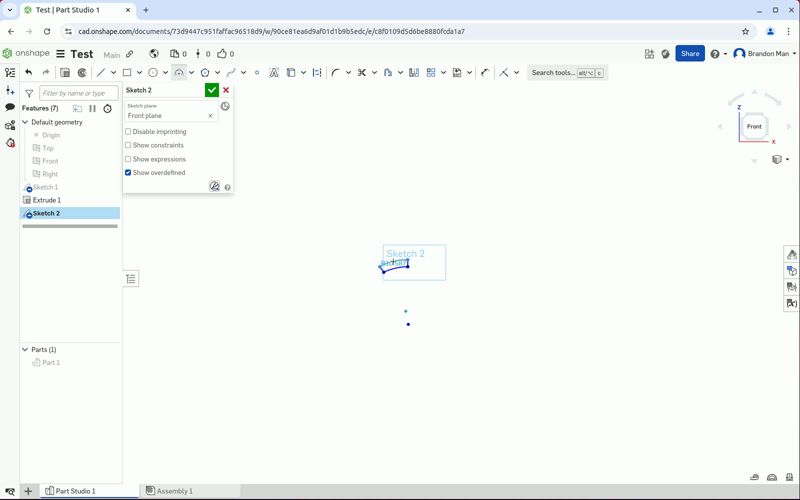
key_up(shift)
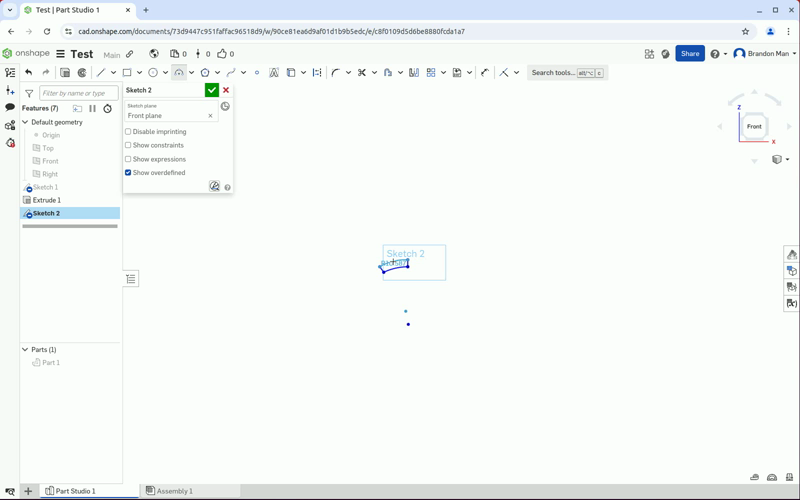
key(esc)
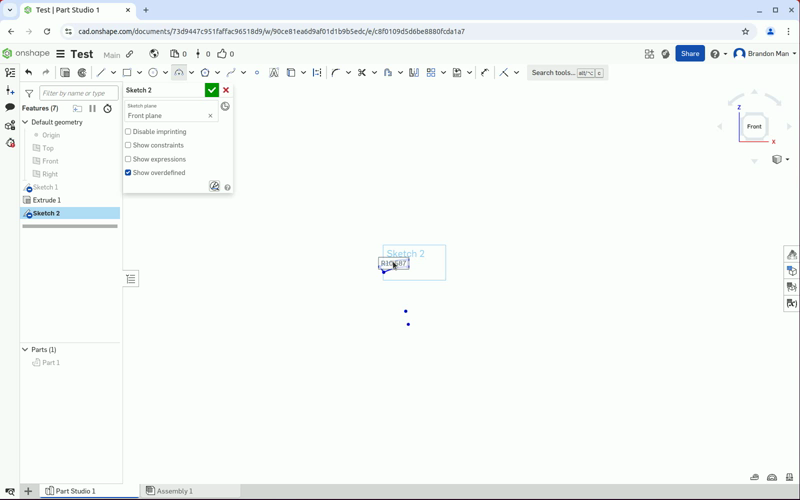
mouse_move(390, 268)
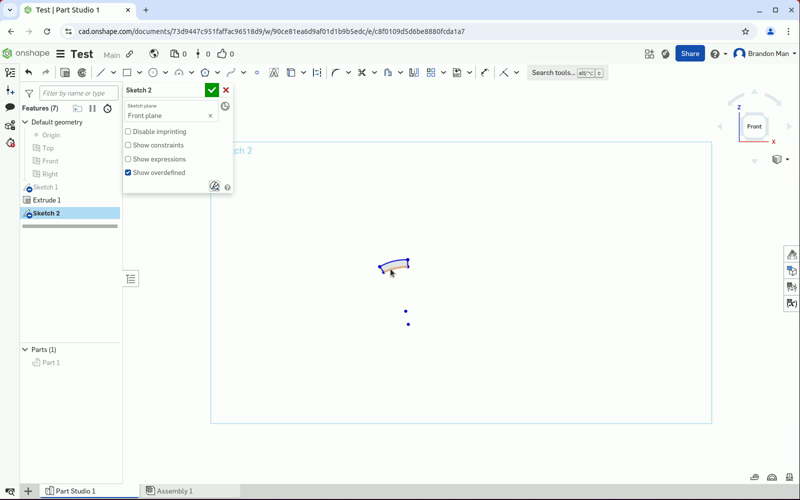
scroll(6)
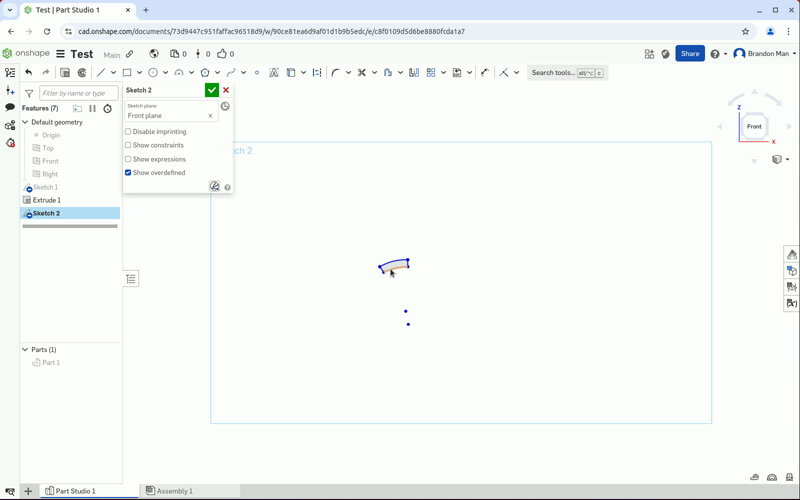
scroll(6)
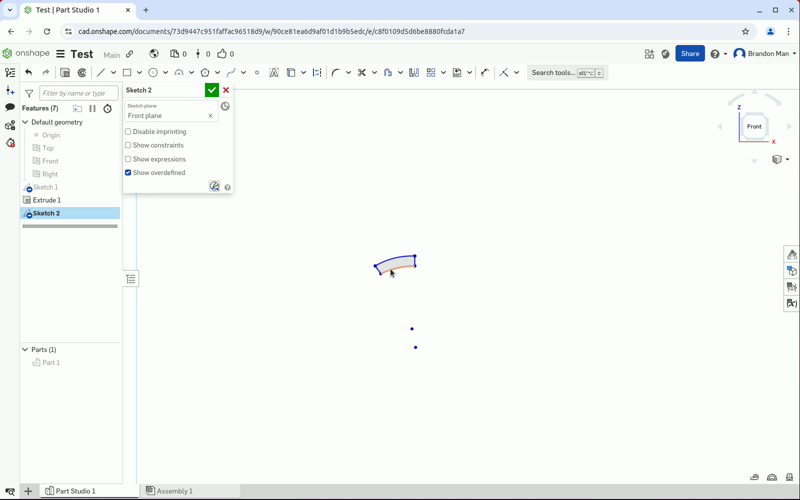
scroll(6)
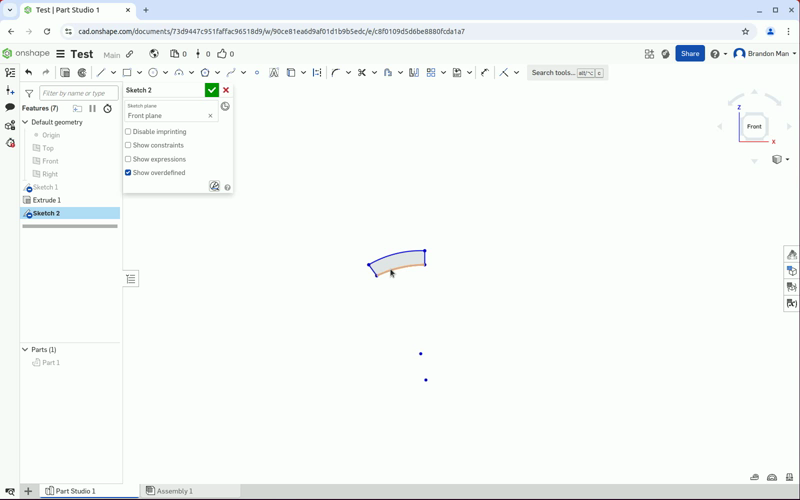
scroll(6)
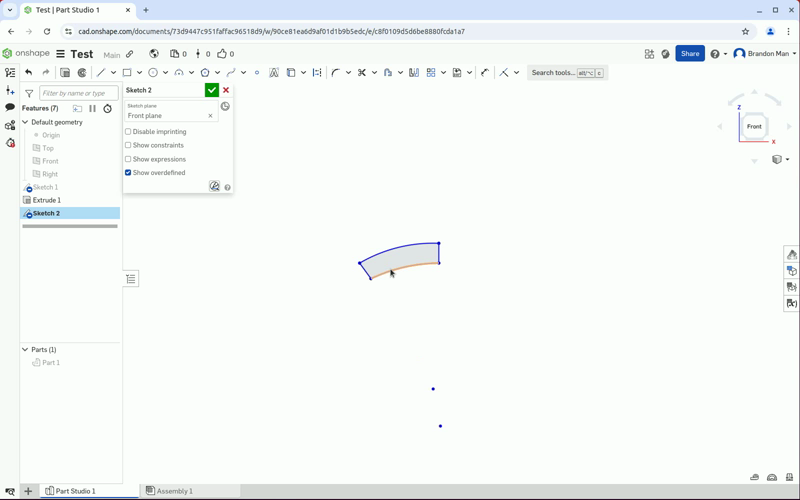
scroll(6)
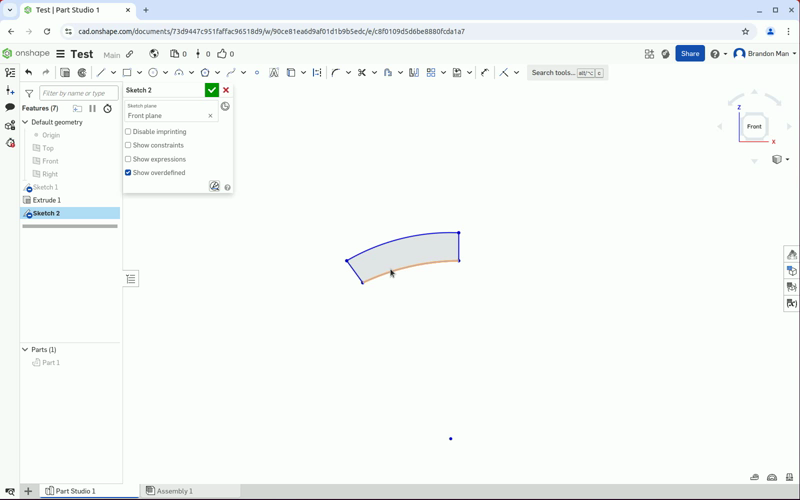
scroll(6)
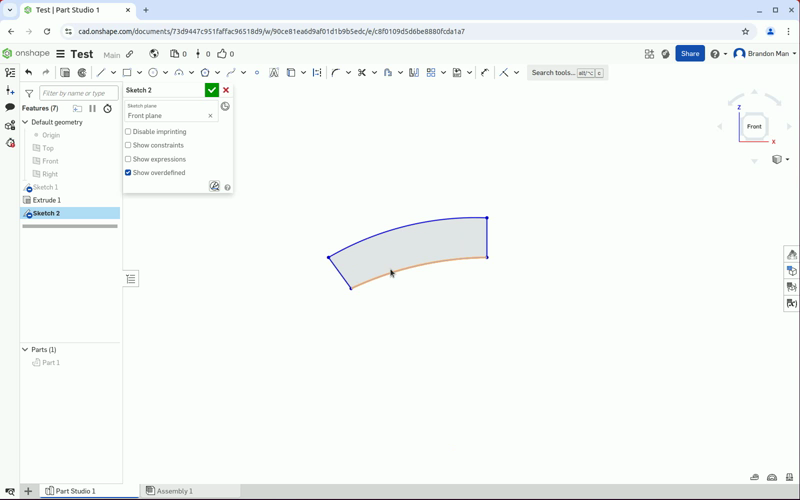
scroll(6)
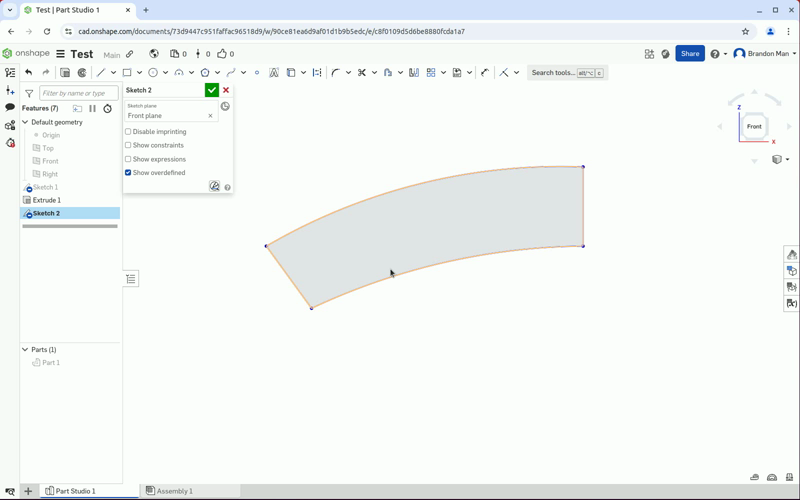
click(390, 268)
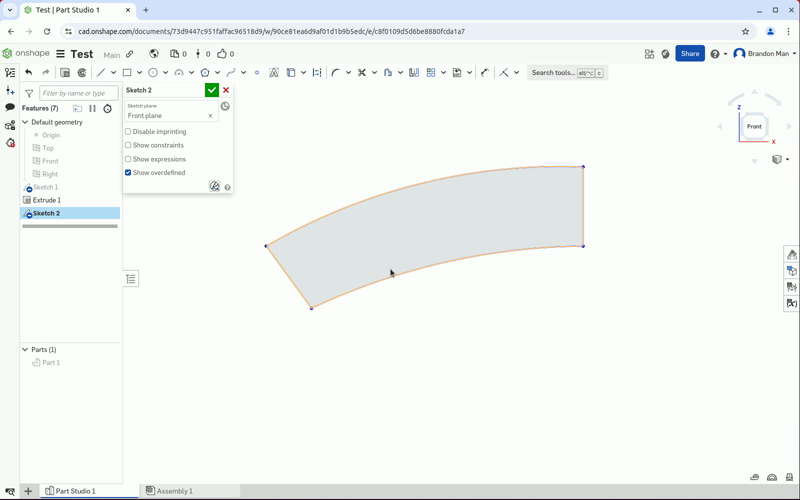
scroll(-6)
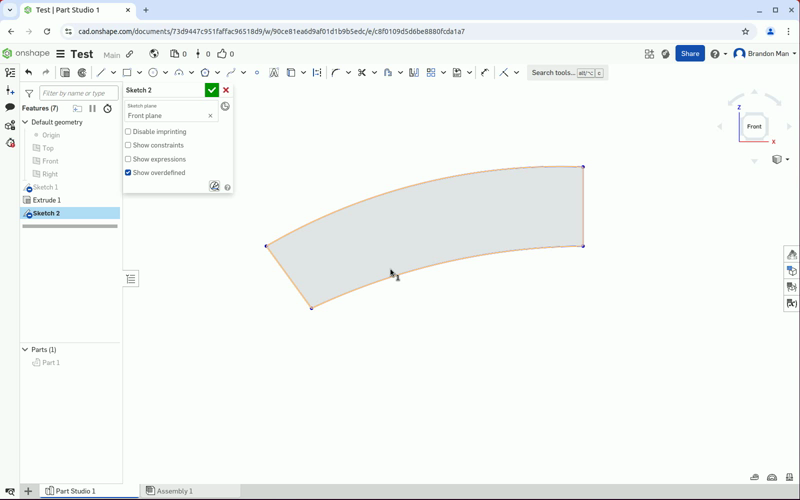
scroll(-6)
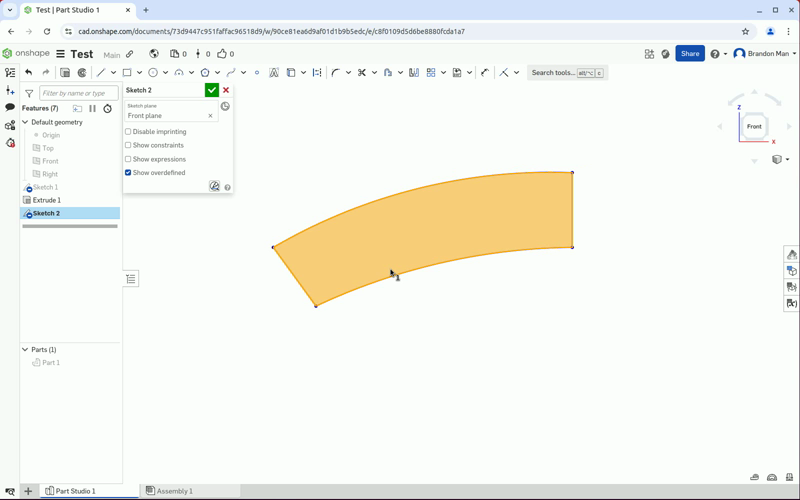
scroll(-6)
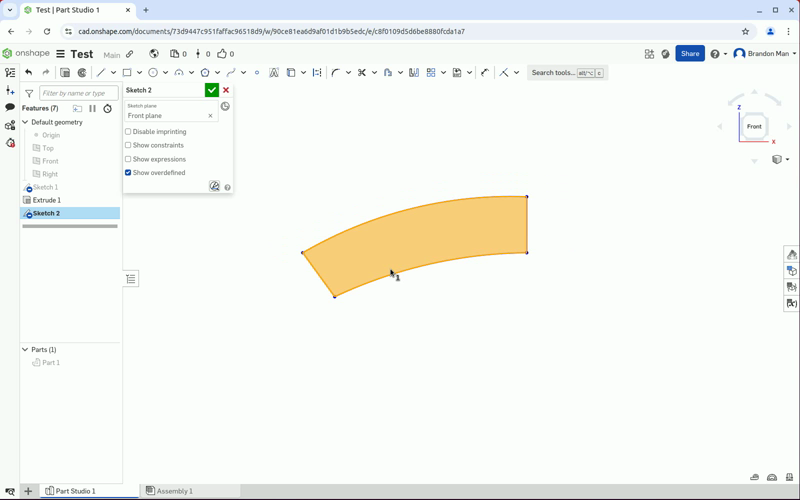
scroll(-6)
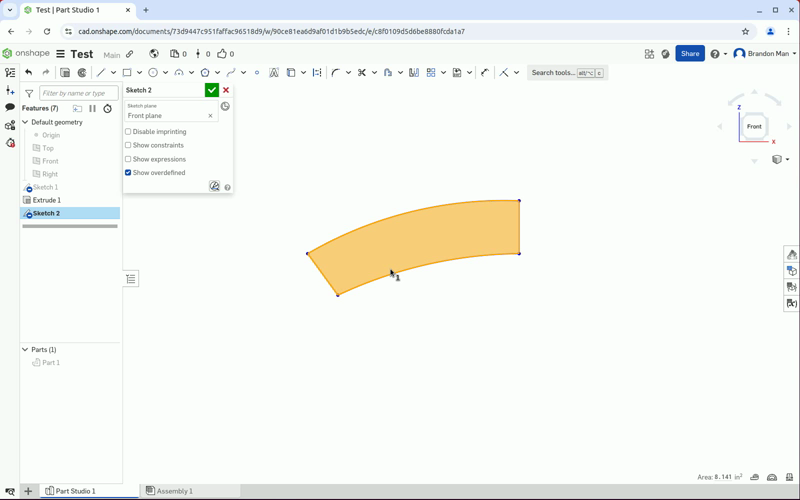
scroll(-6)
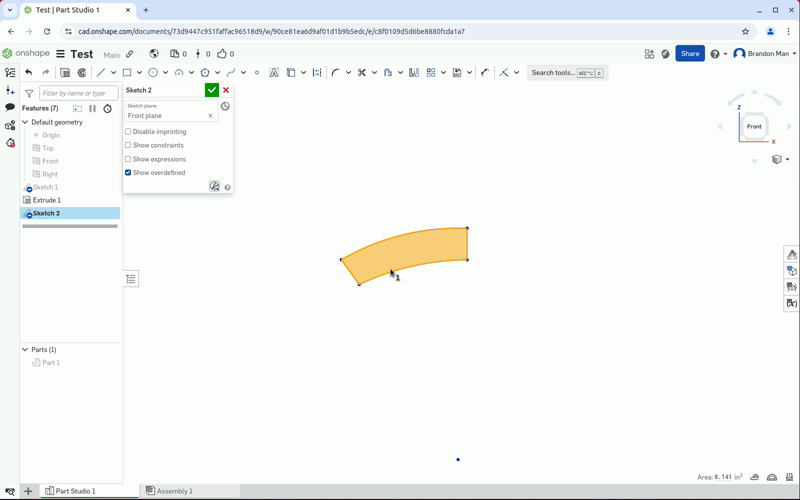
scroll(-6)
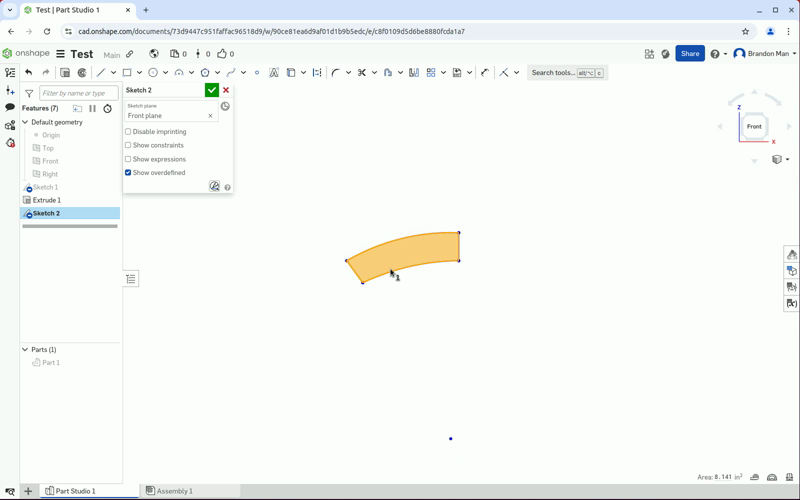
scroll(-6)
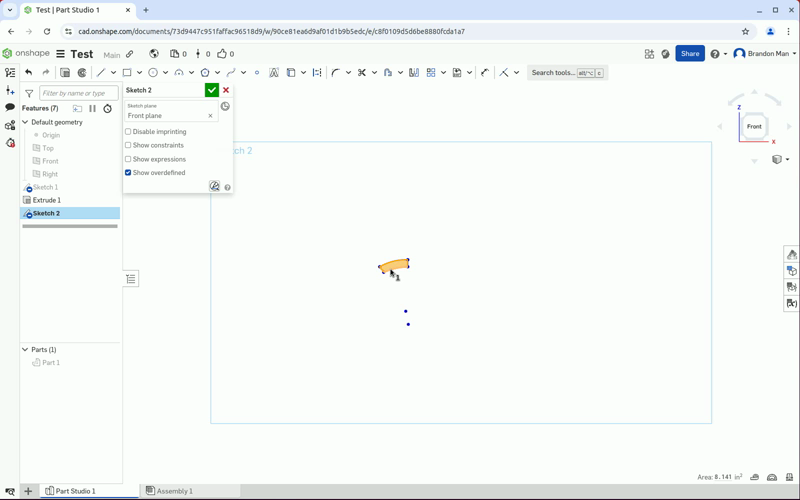
mouse_move(73, 352)
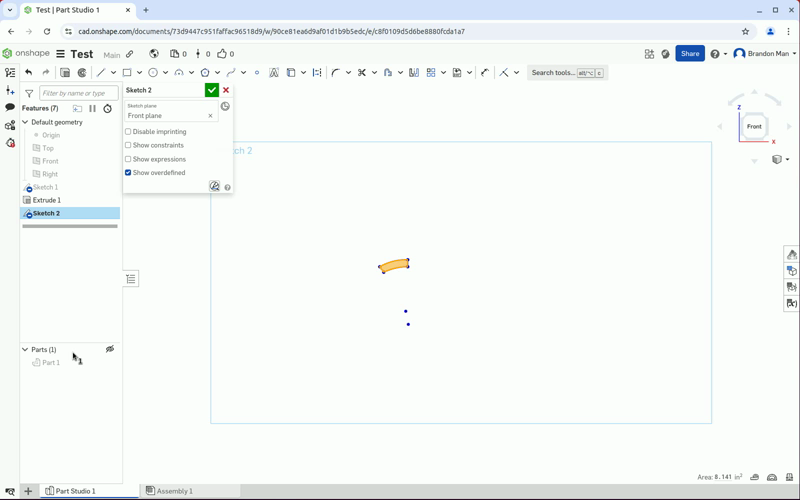
key(shift+y)
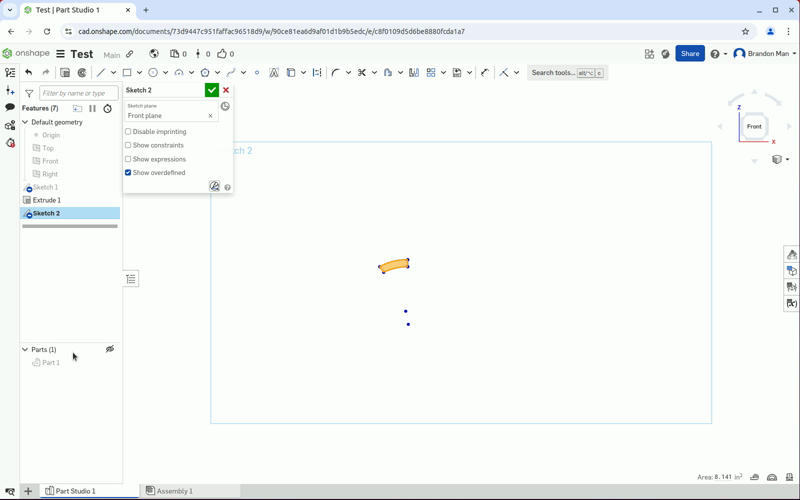
key(shift+e)
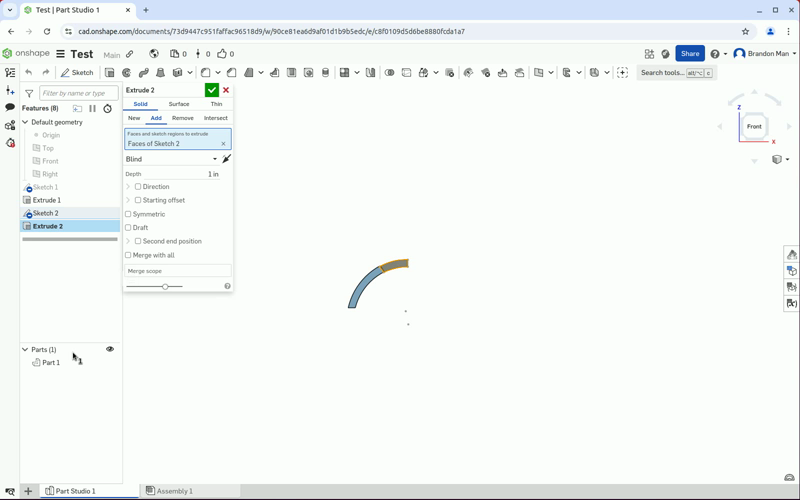
mouse_move(143, 106)
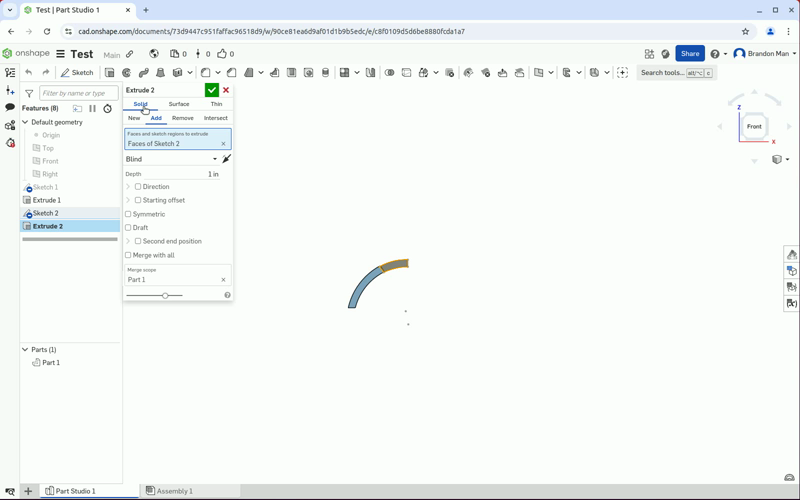
click(143, 106)
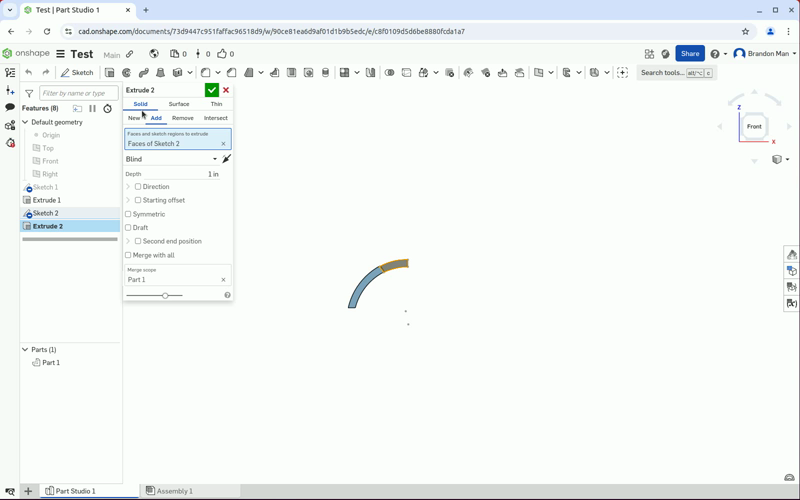
mouse_move(137, 120)
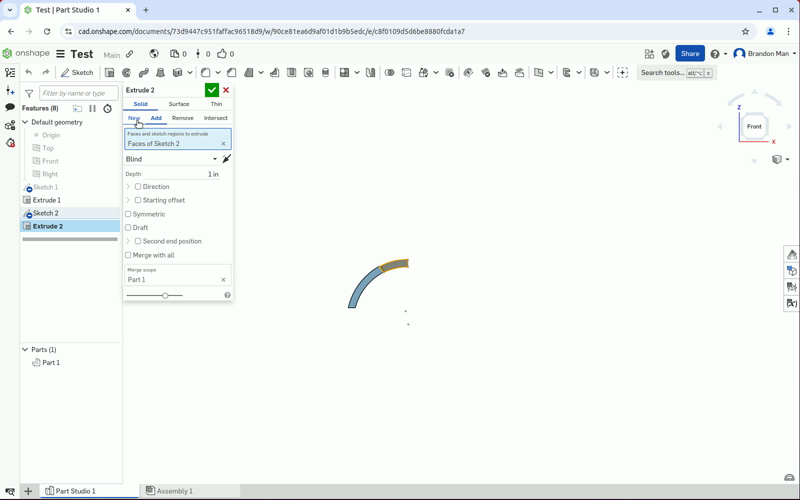
click(137, 120)
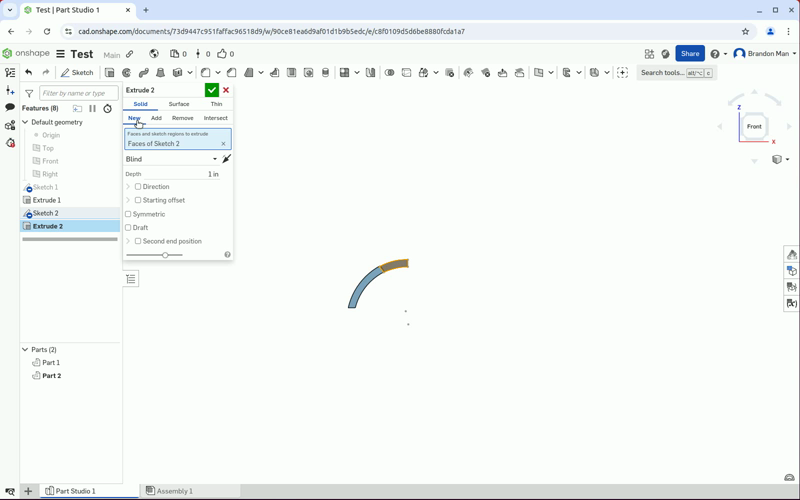
key(tab, 4)
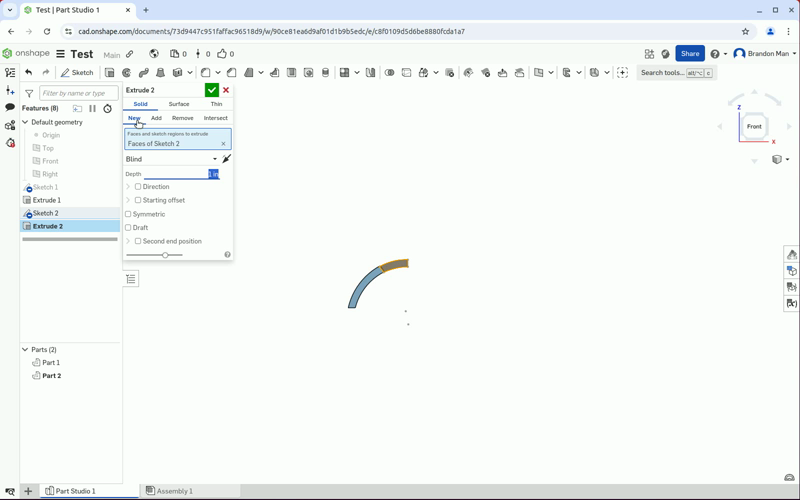
text(15.405)
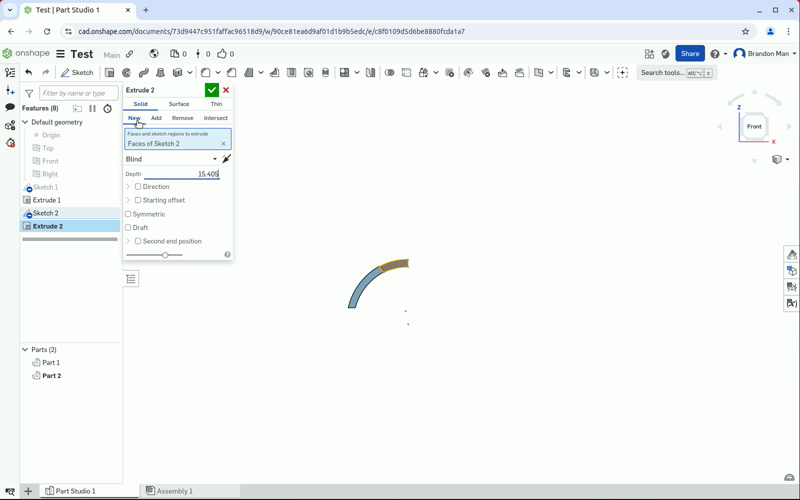
key(enter)
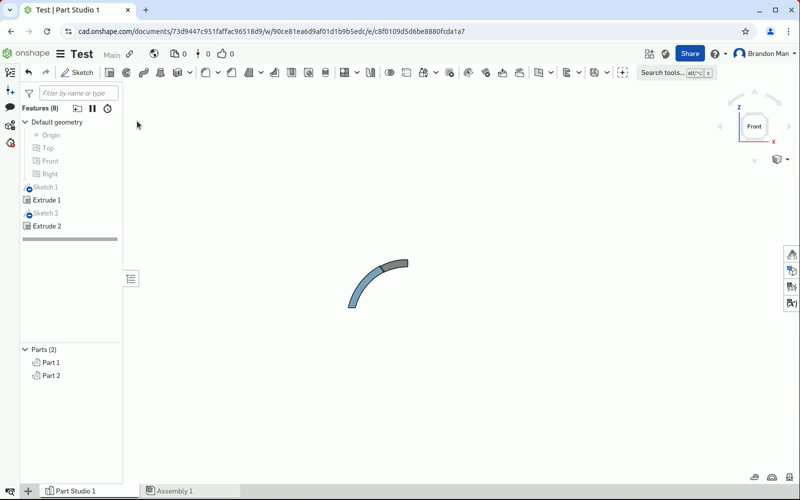
key(shift+h)
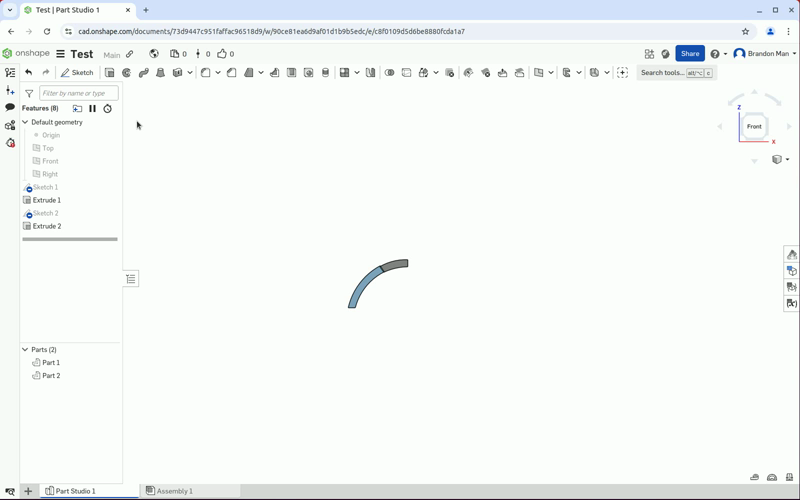
key(shift+h)
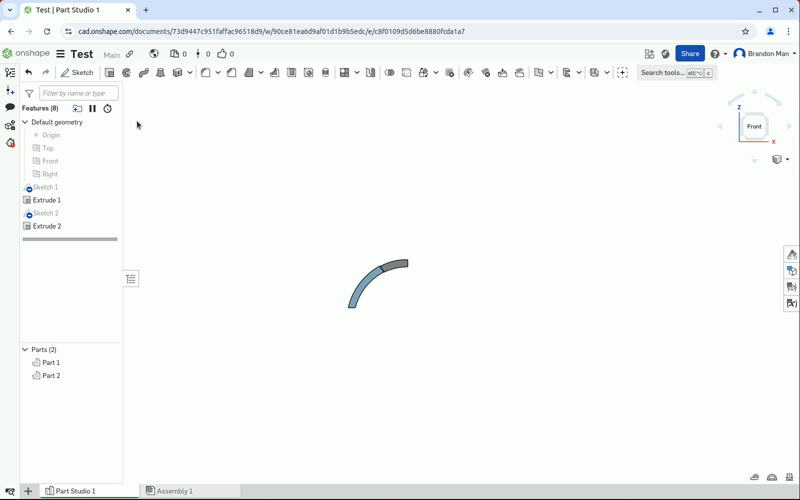
mouse_move(73, 189)
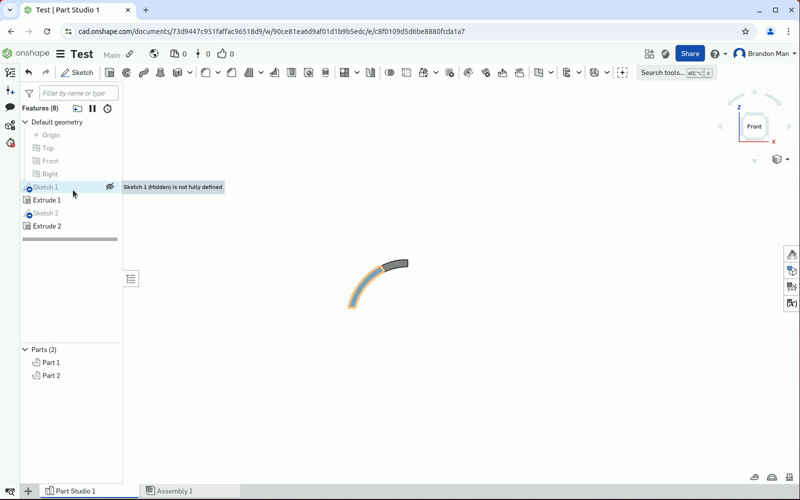
click(73, 189)
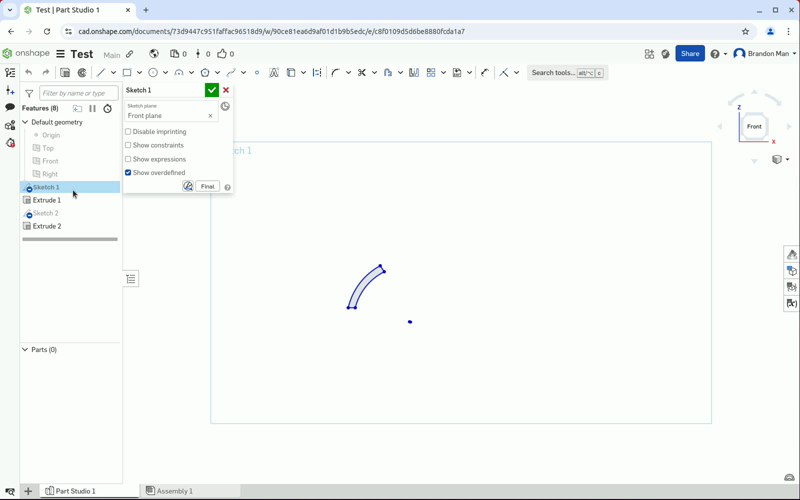
mouse_move(229, 92)
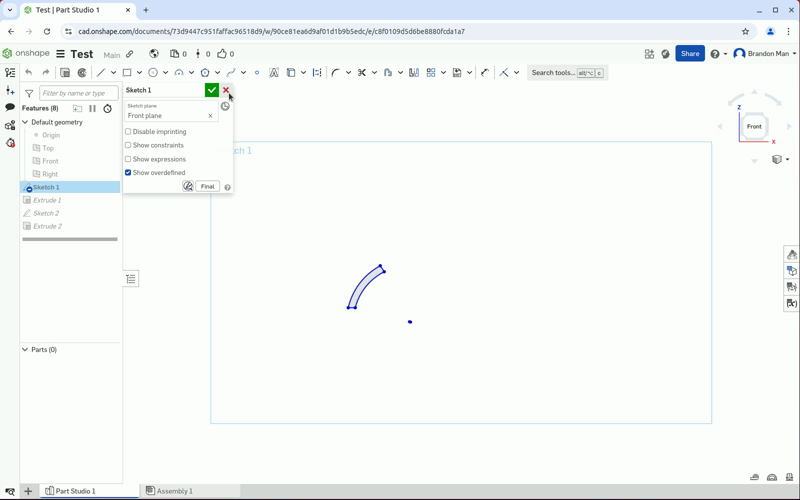
click(229, 92)
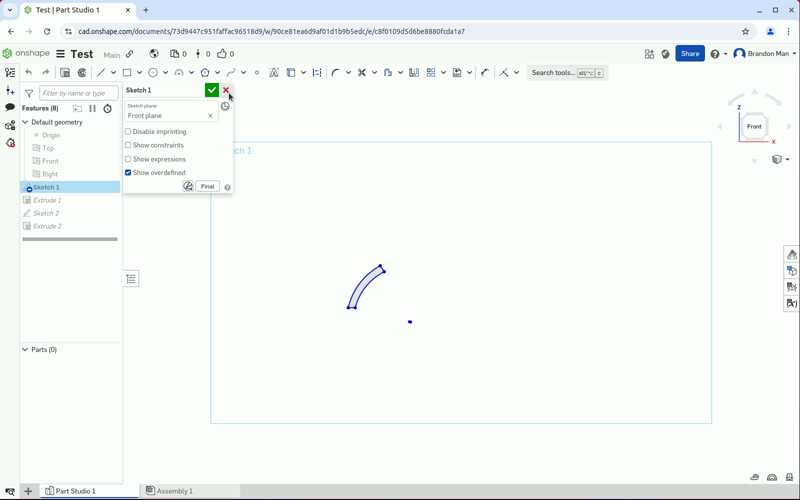
key(shift+s)
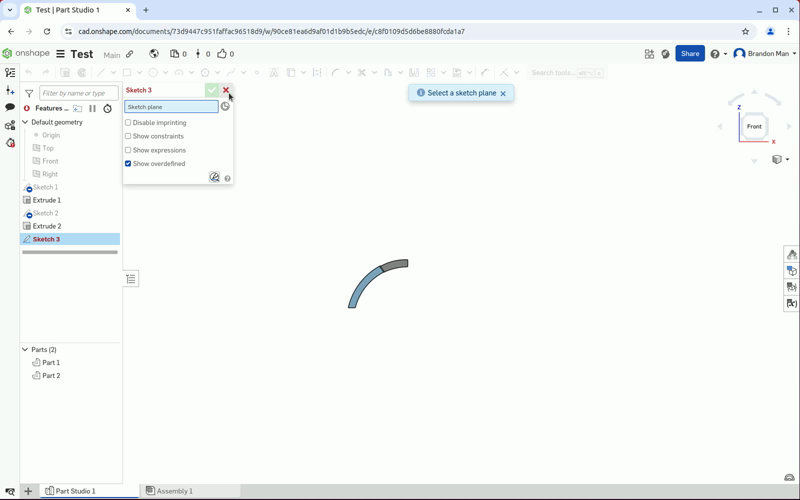
mouse_move(73, 163)
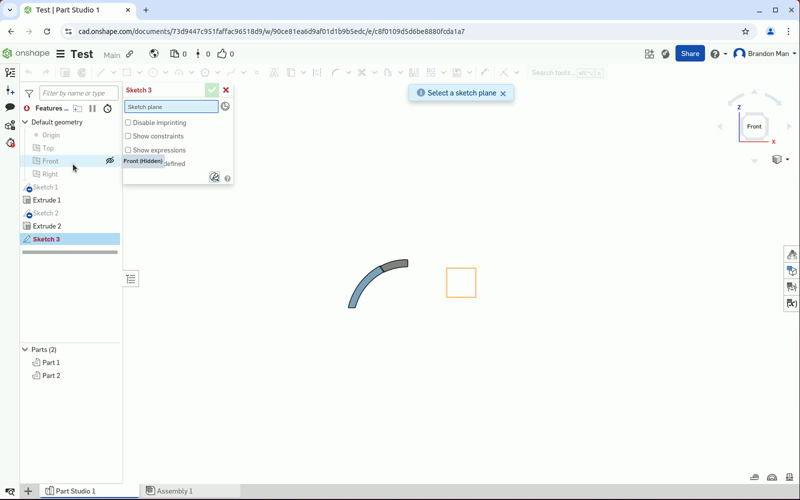
click(73, 163)
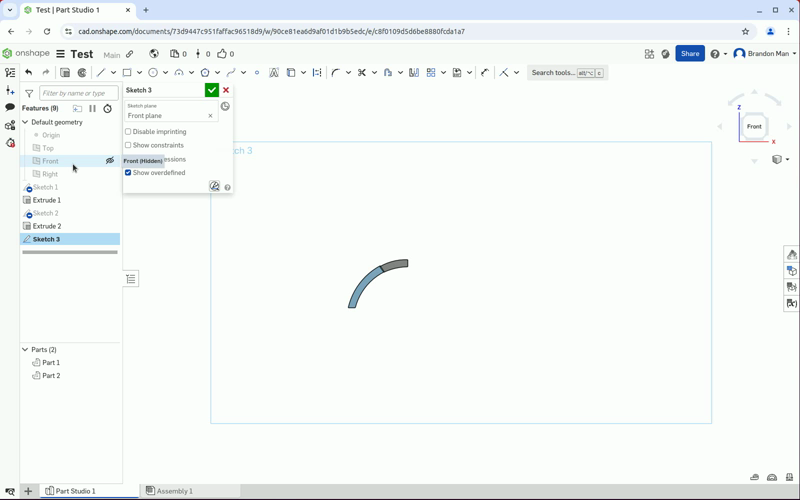
mouse_move(73, 352)
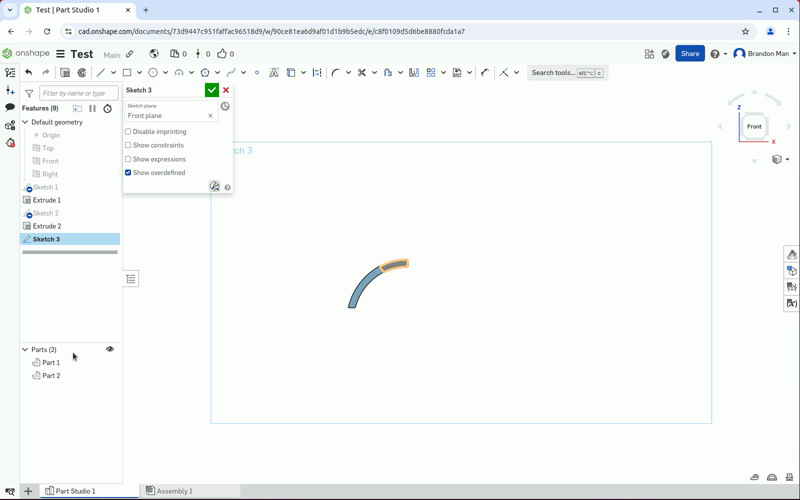
key(y)
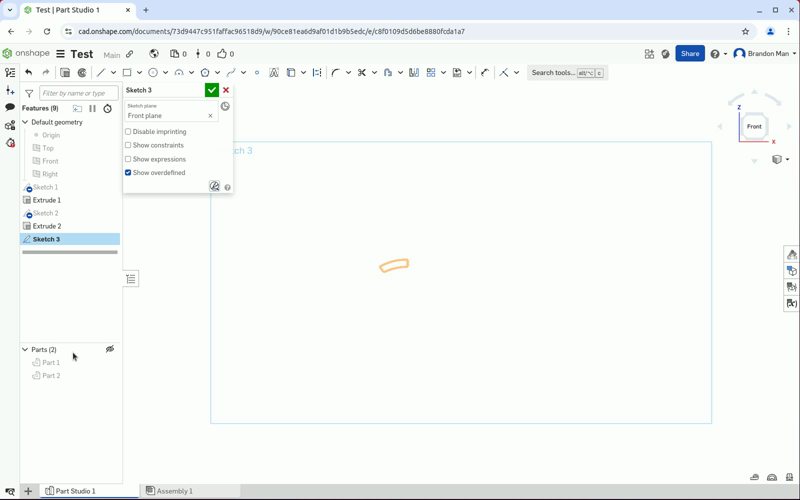
key(l)
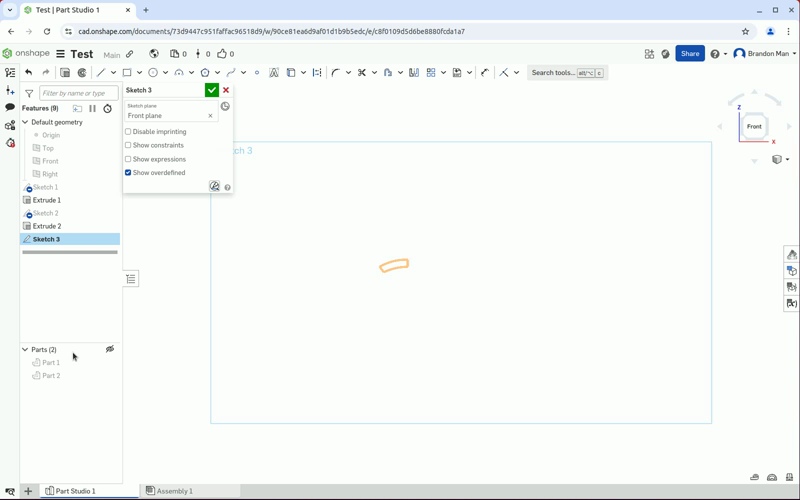
key_down(shift)
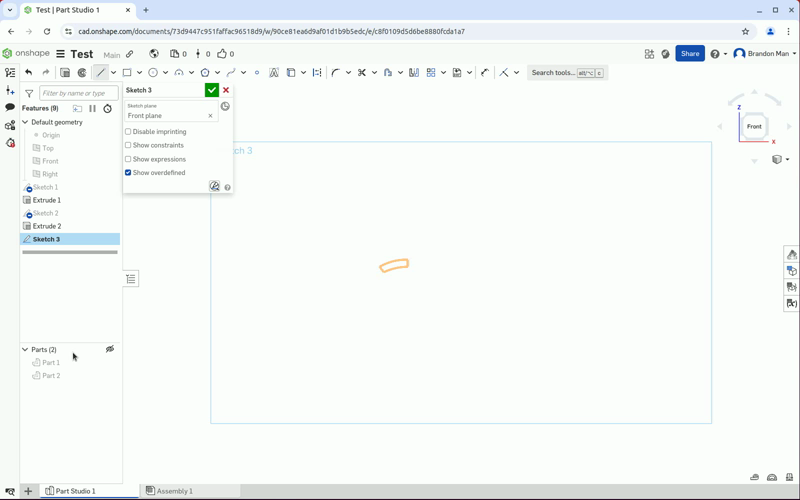
mouse_move(406, 266)
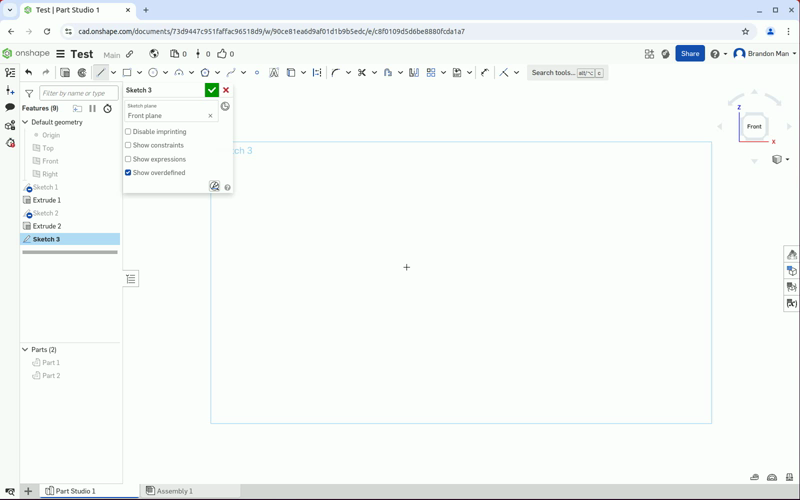
click(406, 266)
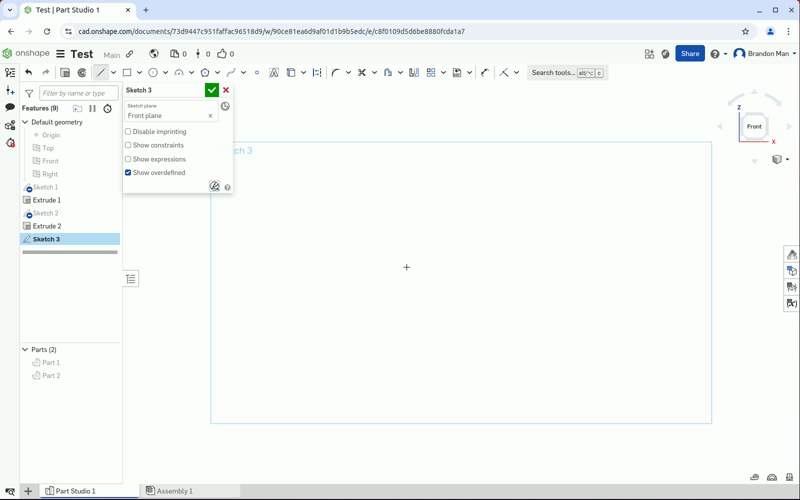
key_up(shift)
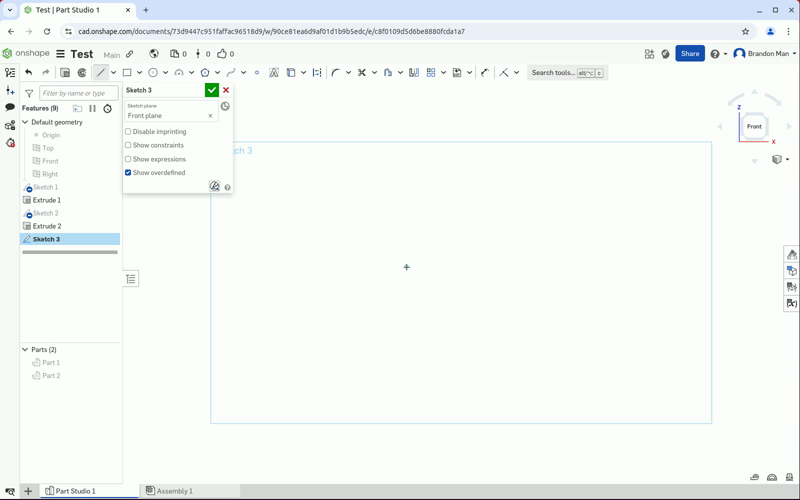
key_down(shift)
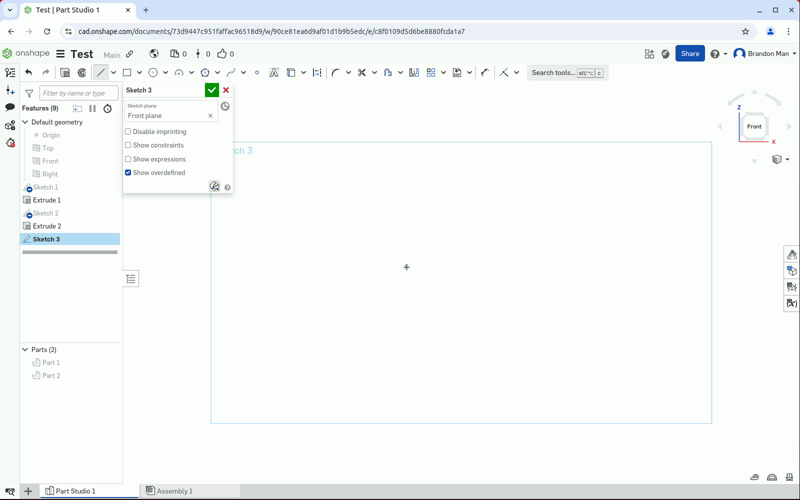
mouse_move(501, 266)
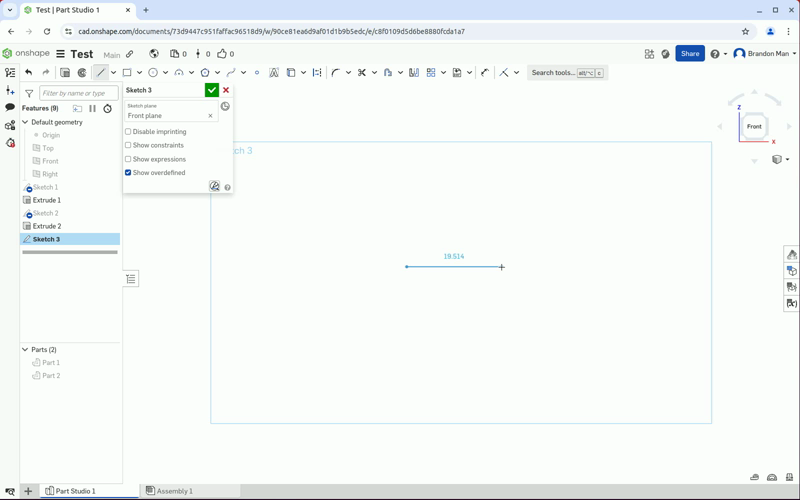
click(501, 266)
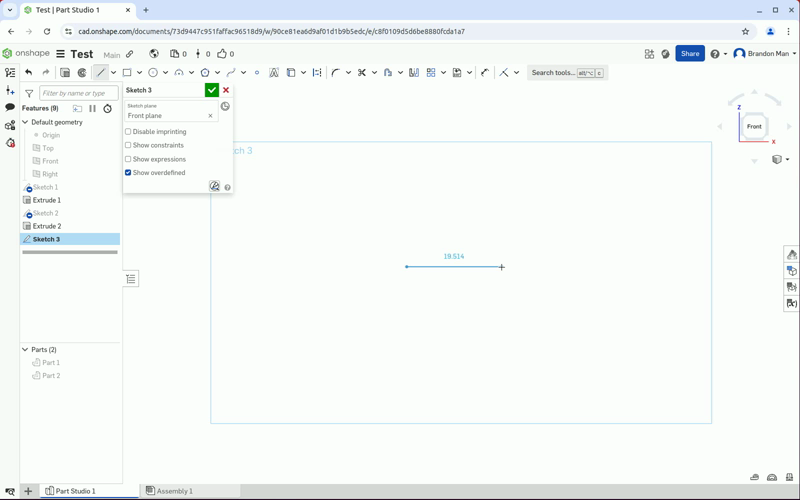
key_up(shift)
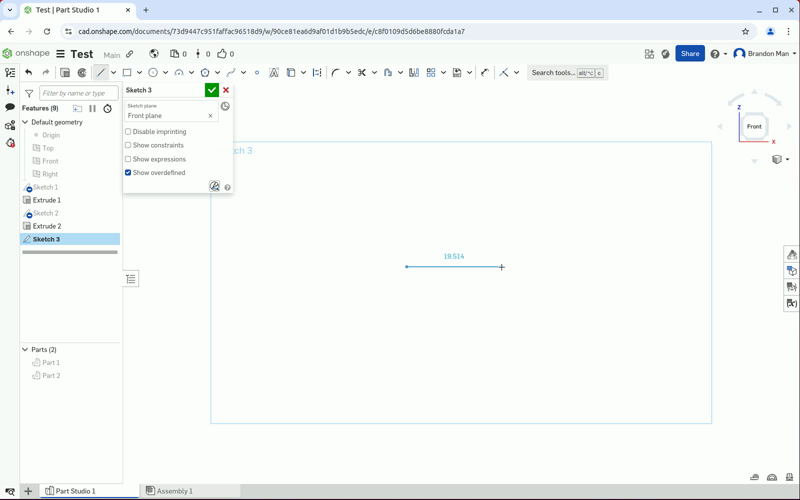
key_down(shift)
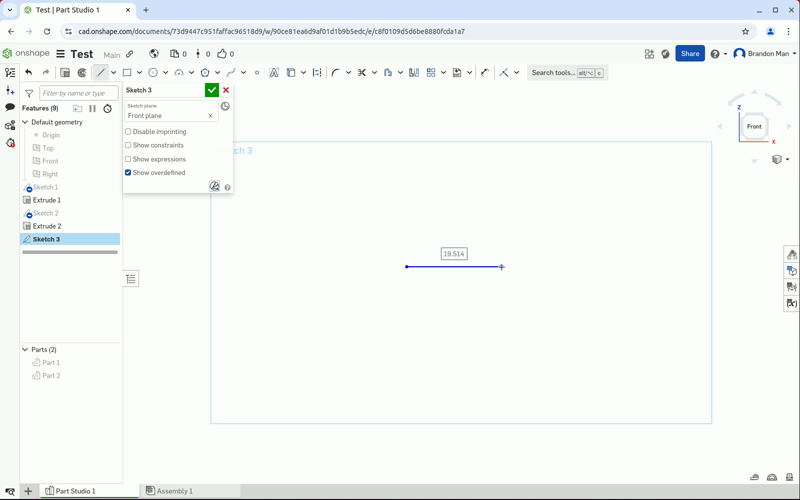
mouse_move(531, 266)
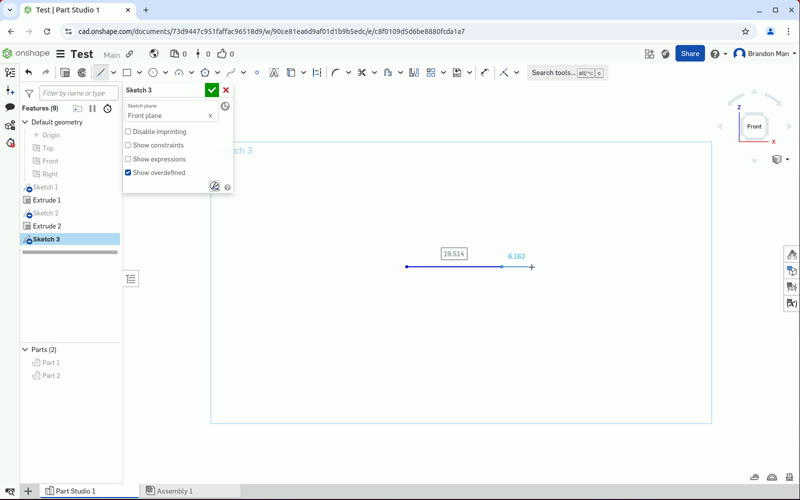
mouse_move(501, 259)
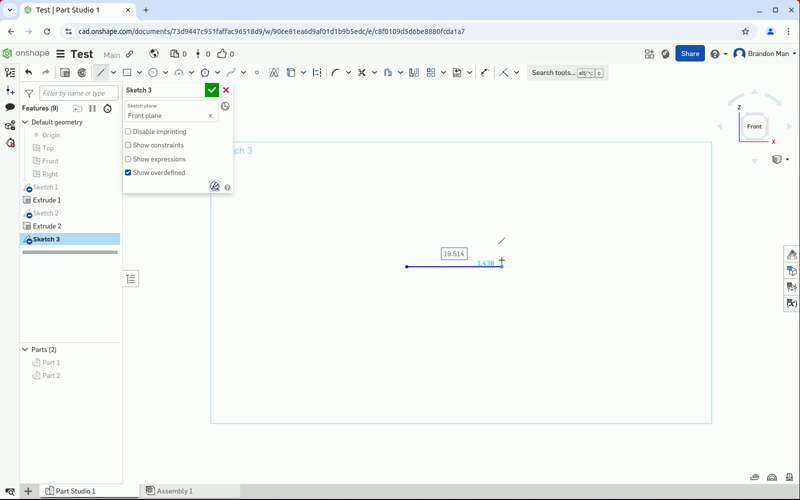
scroll(6)
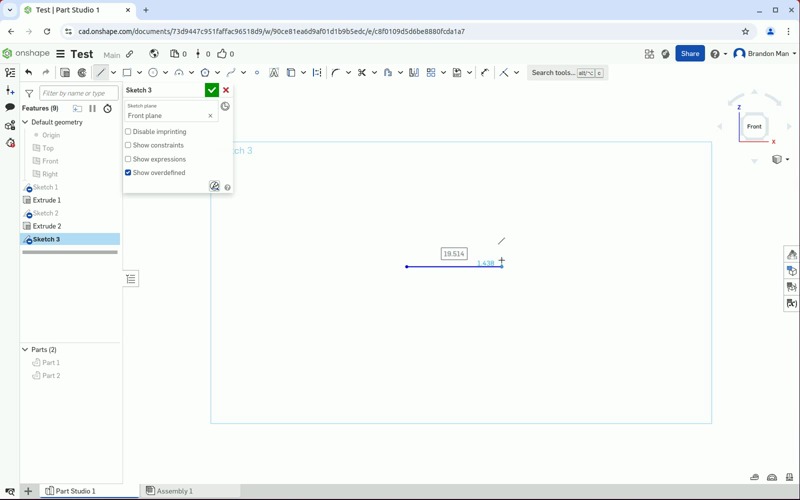
scroll(6)
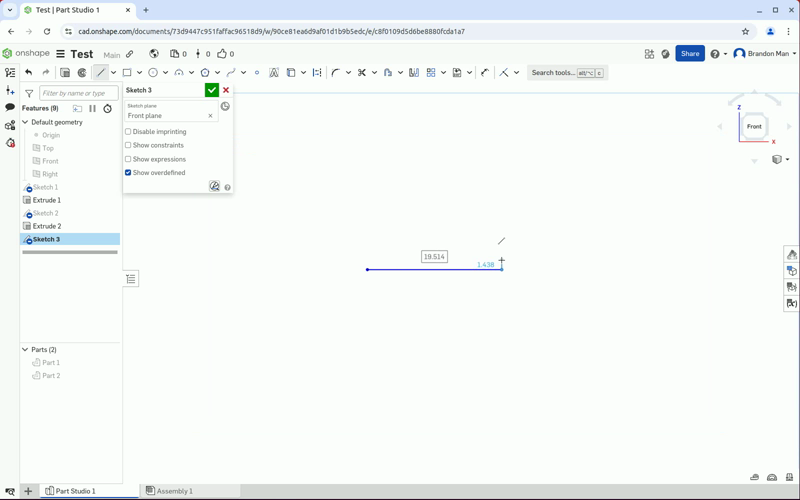
scroll(6)
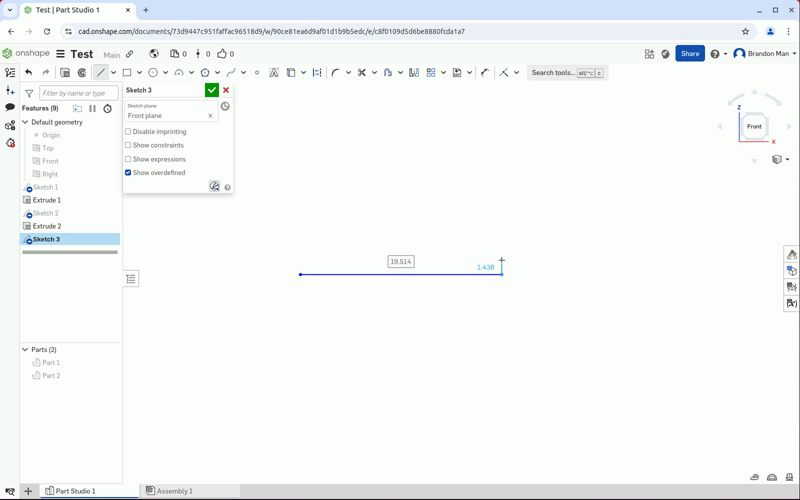
scroll(6)
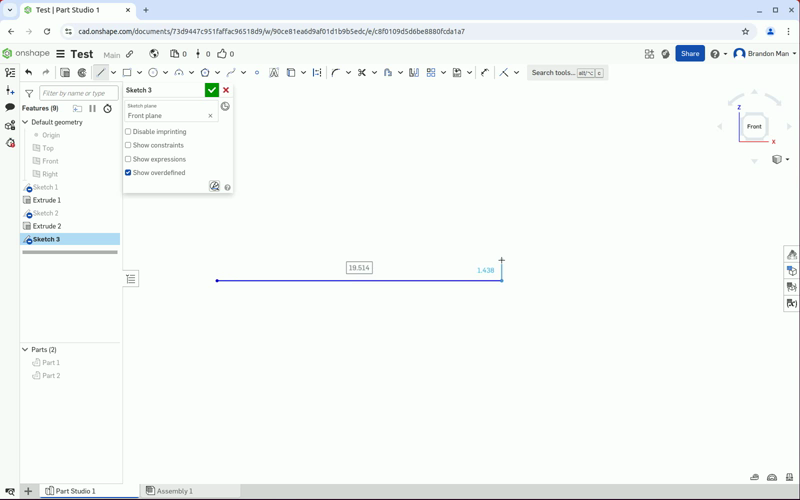
scroll(6)
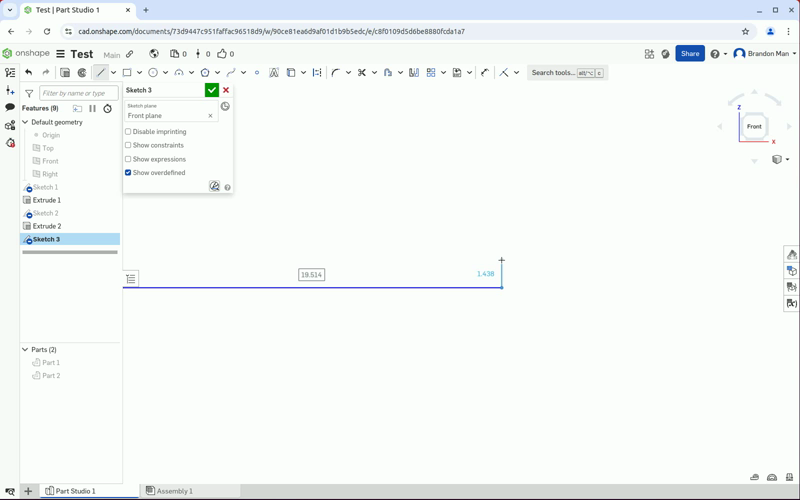
scroll(6)
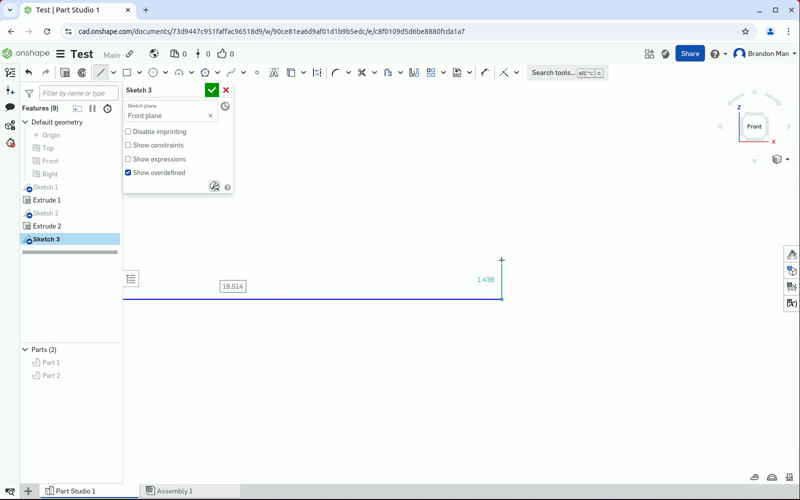
scroll(6)
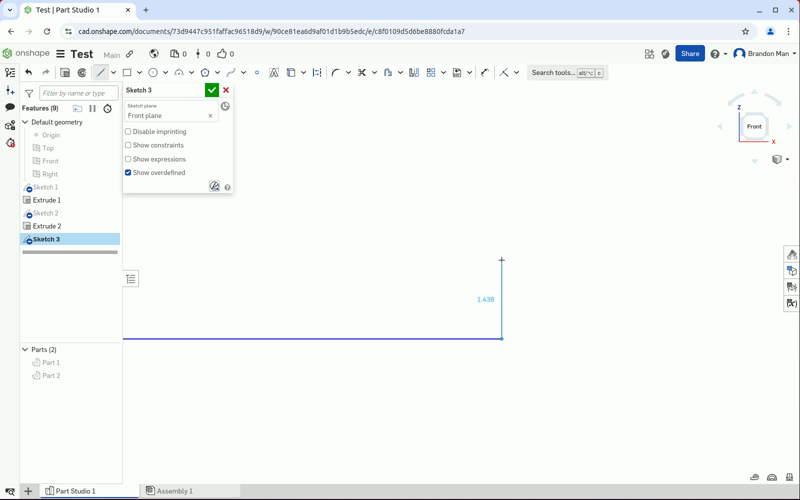
click(501, 259)
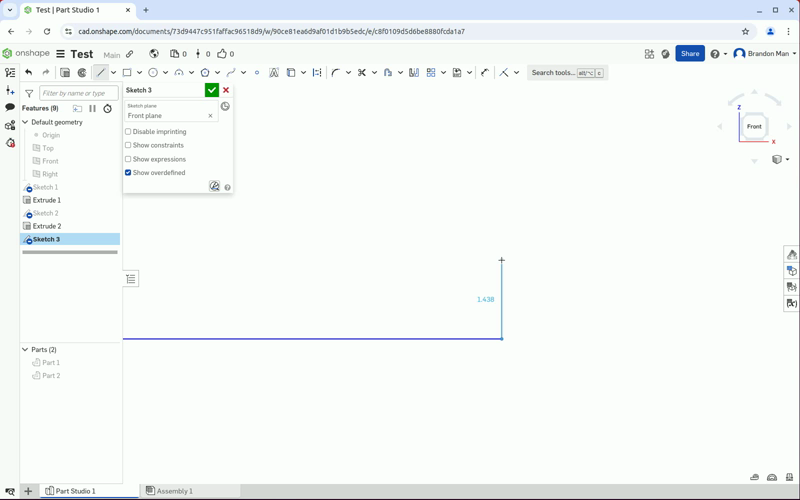
scroll(-6)
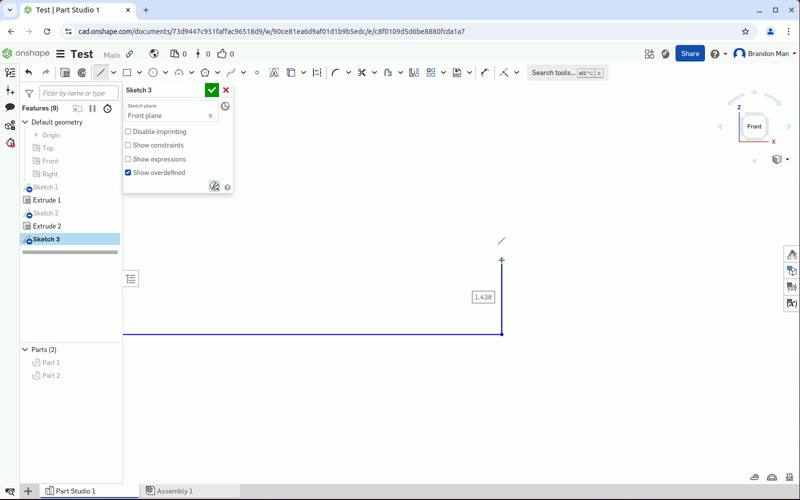
scroll(-6)
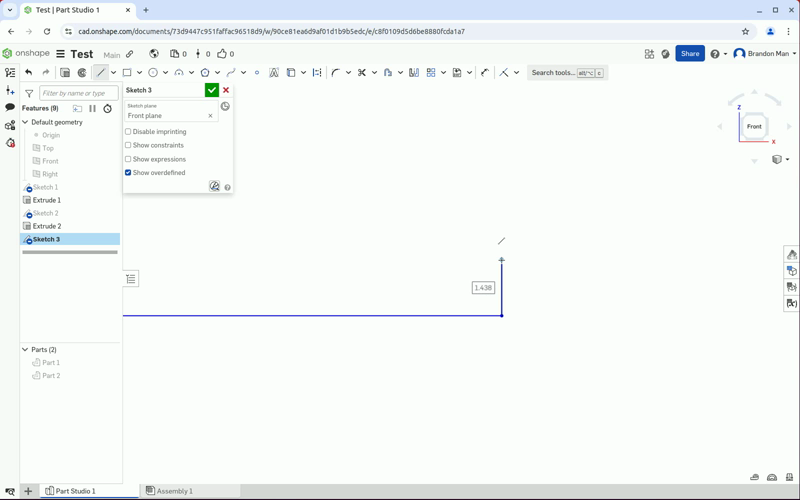
scroll(-6)
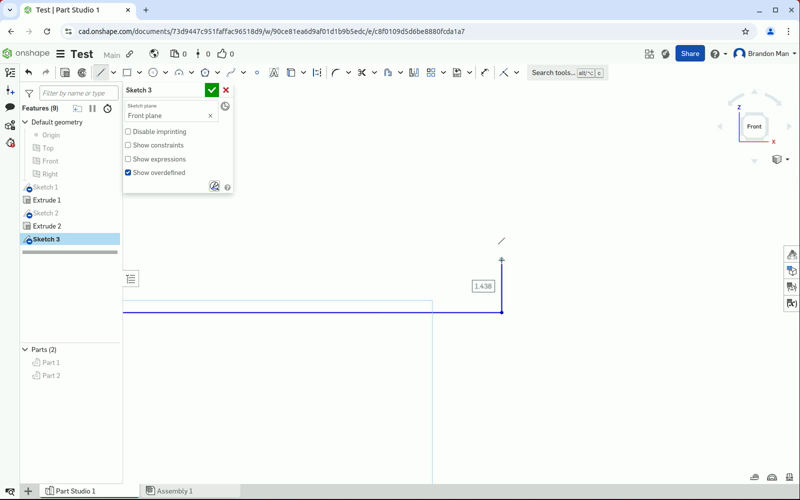
scroll(-6)
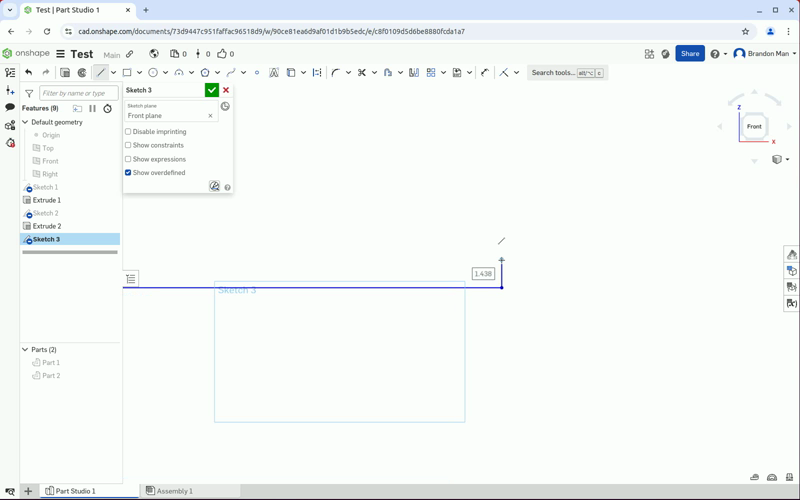
scroll(-6)
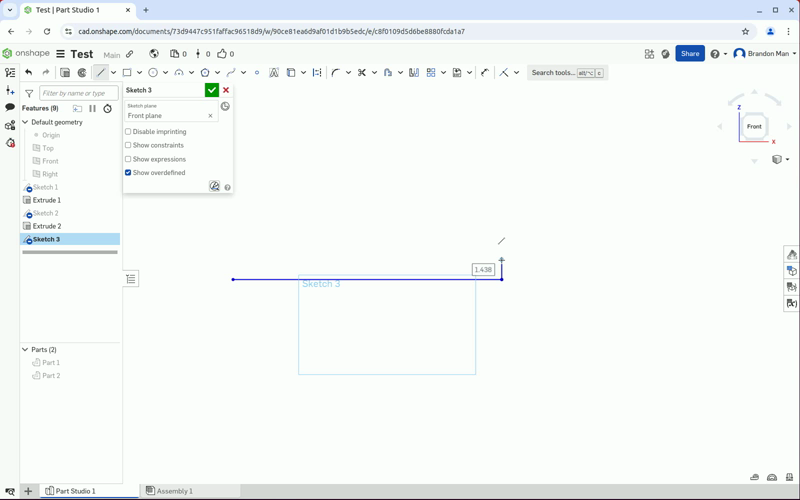
scroll(-6)
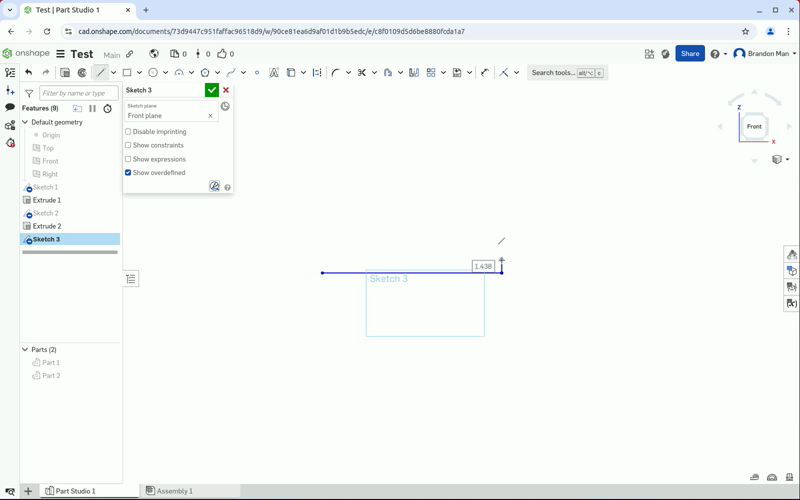
scroll(-6)
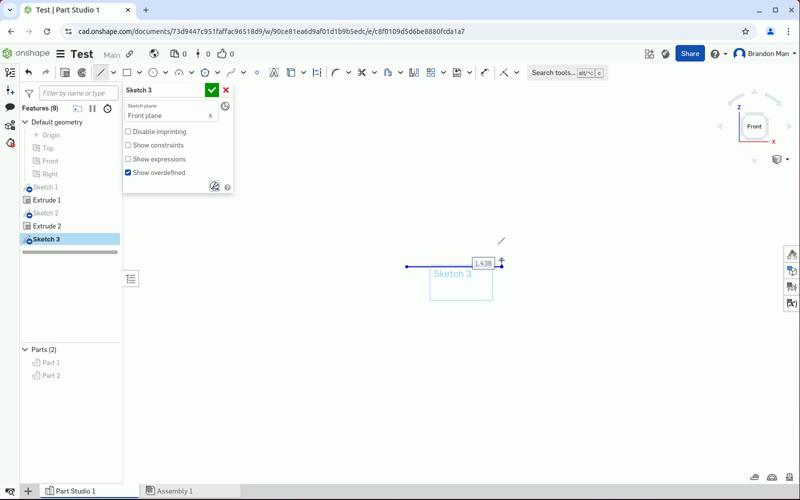
key_up(shift)
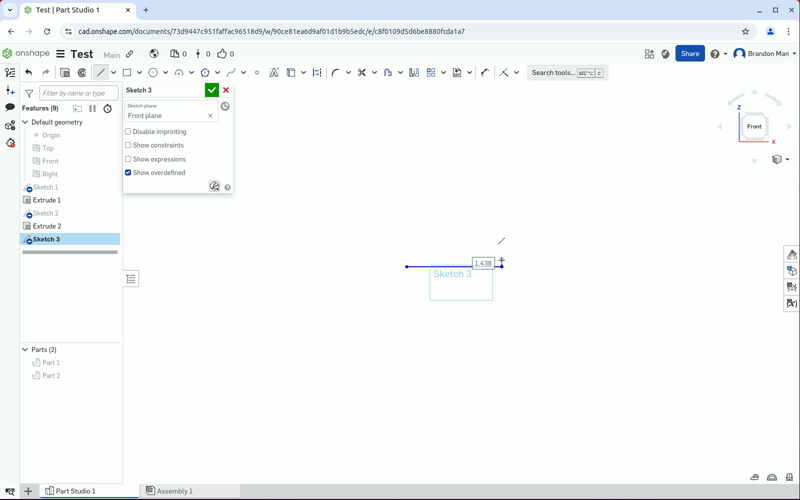
key_down(shift)
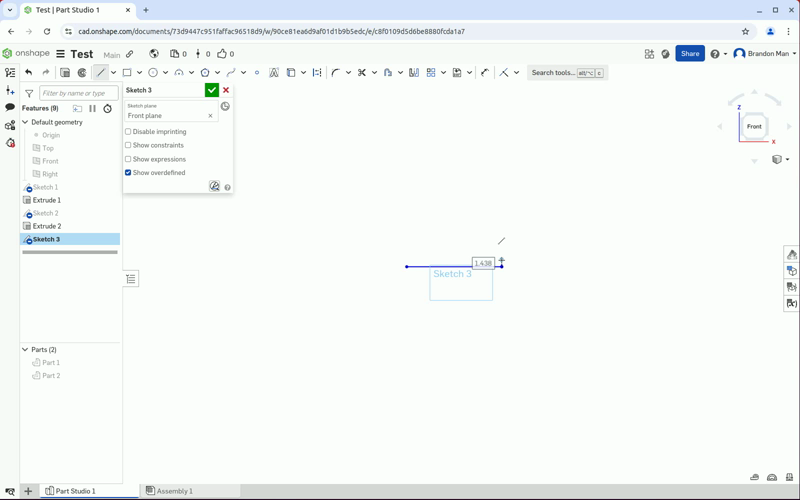
mouse_move(406, 259)
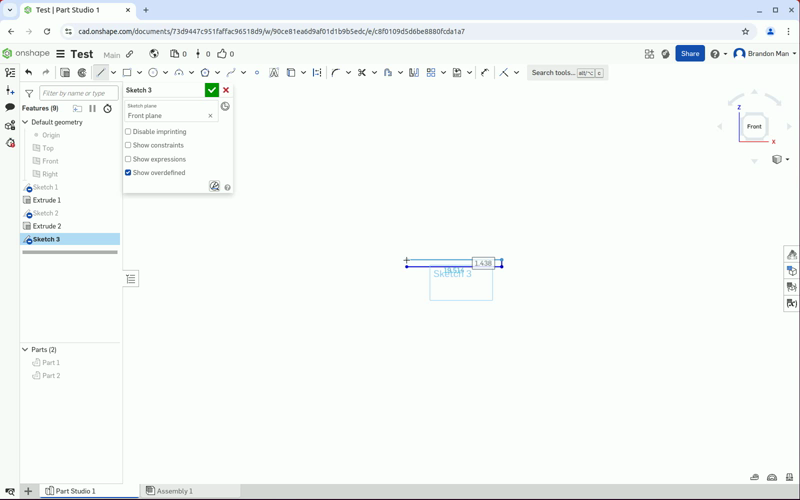
click(406, 259)
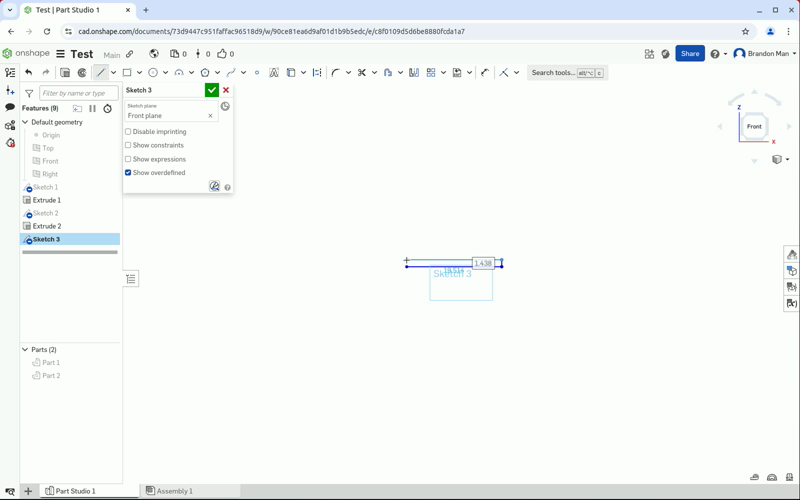
key_up(shift)
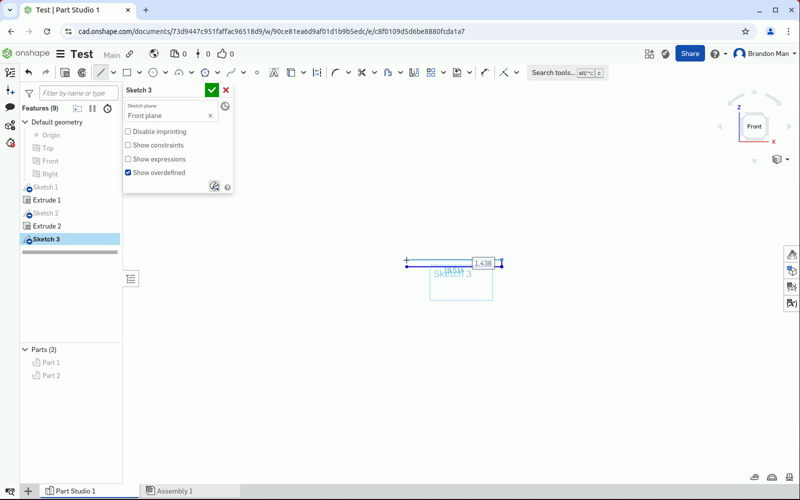
mouse_move(436, 259)
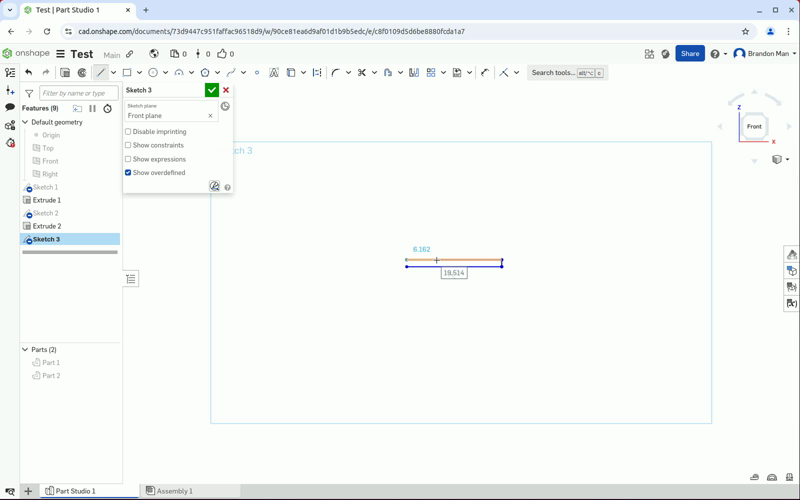
key_down(shift)
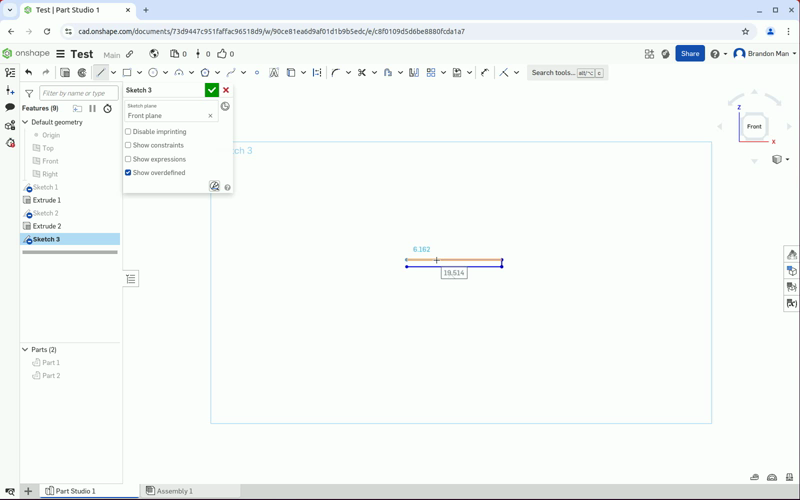
mouse_move(406, 266)
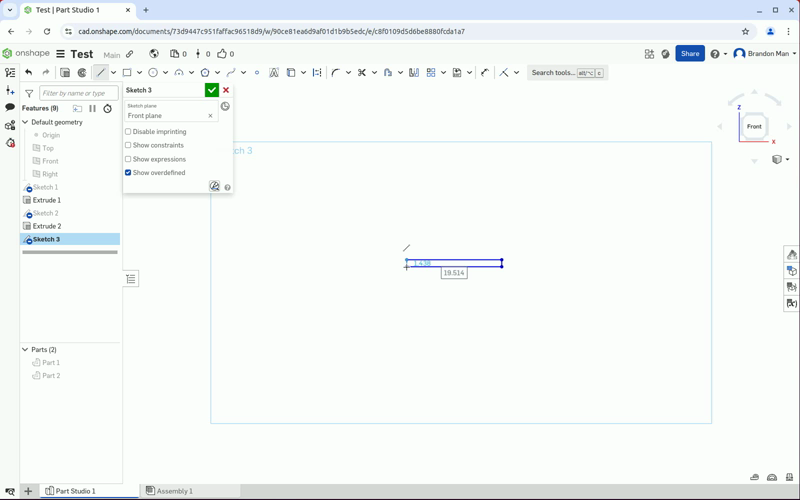
scroll(6)
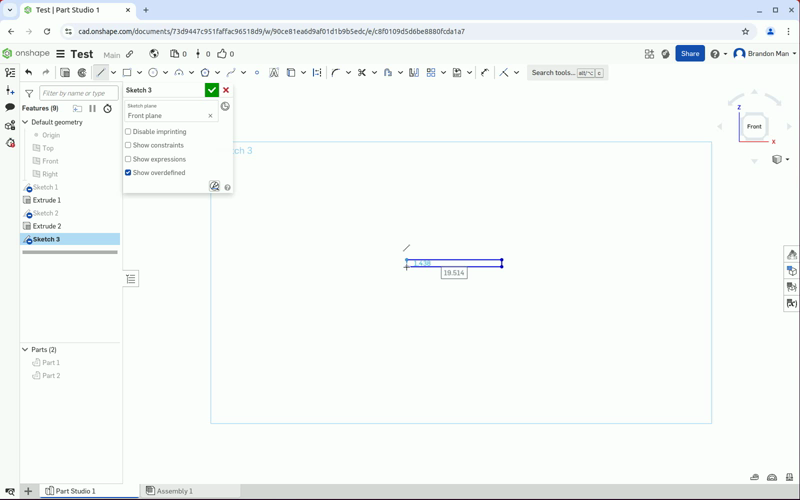
scroll(6)
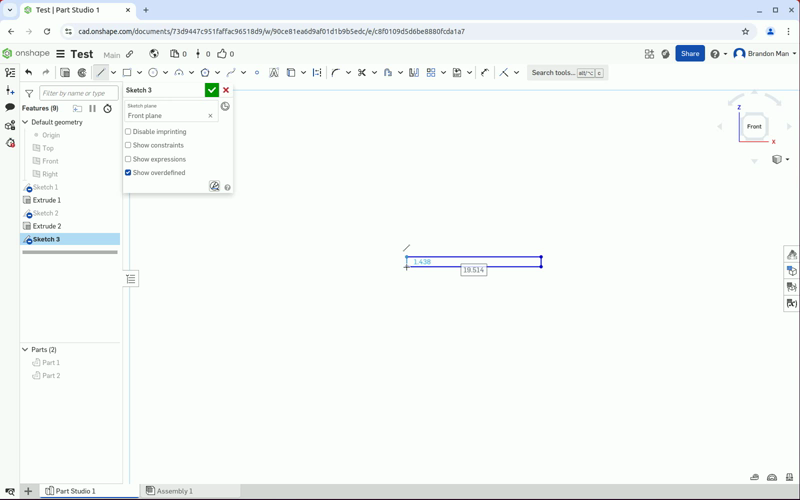
scroll(6)
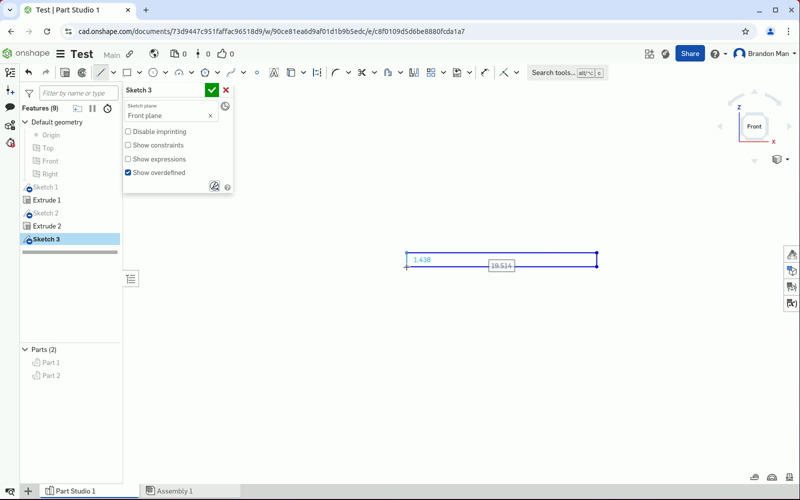
scroll(6)
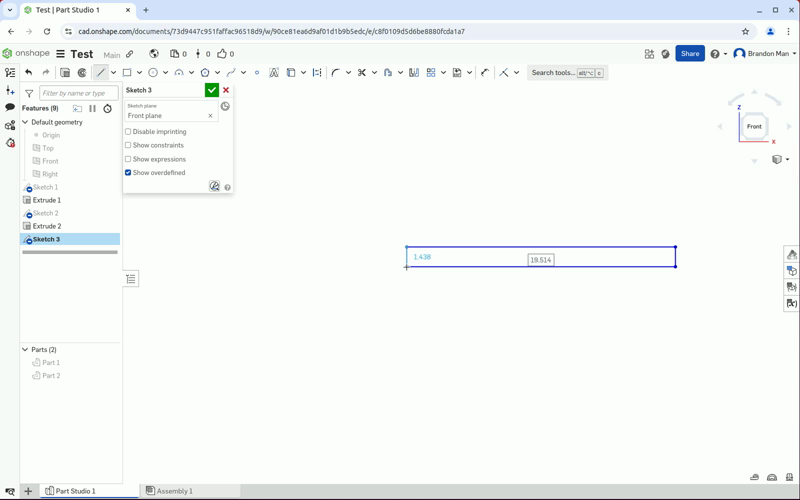
scroll(6)
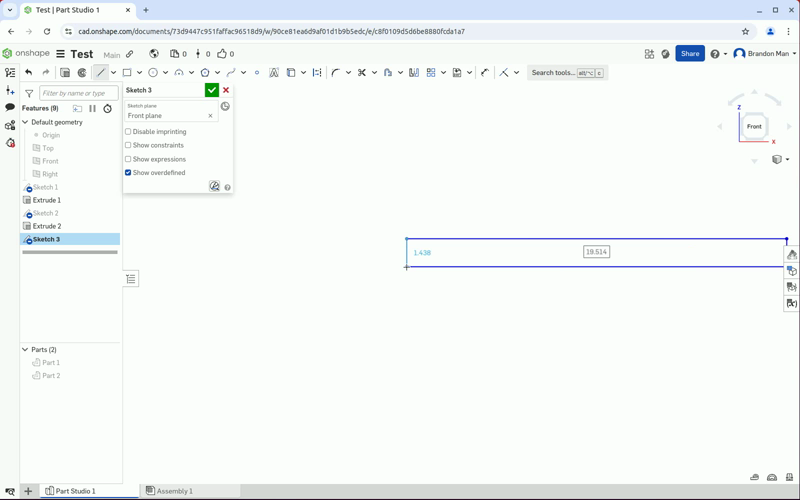
scroll(6)
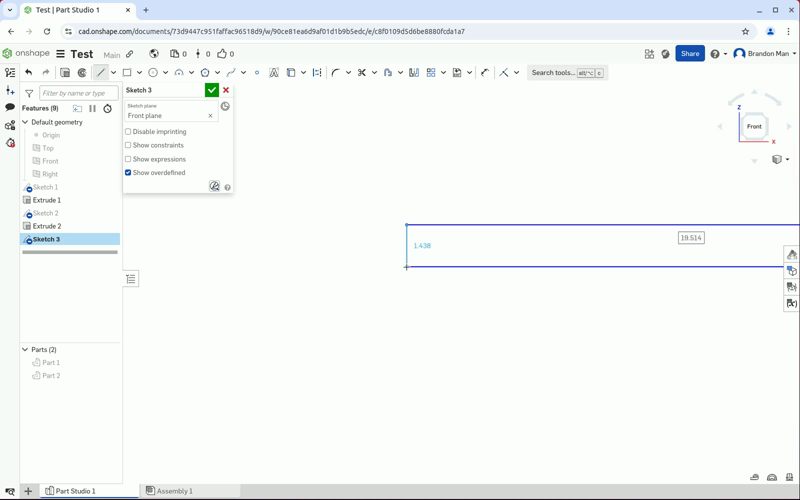
scroll(6)
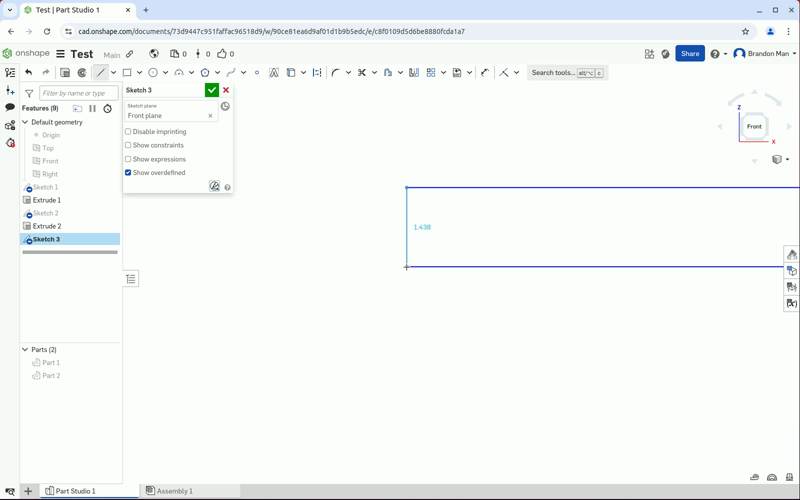
key_up(shift)
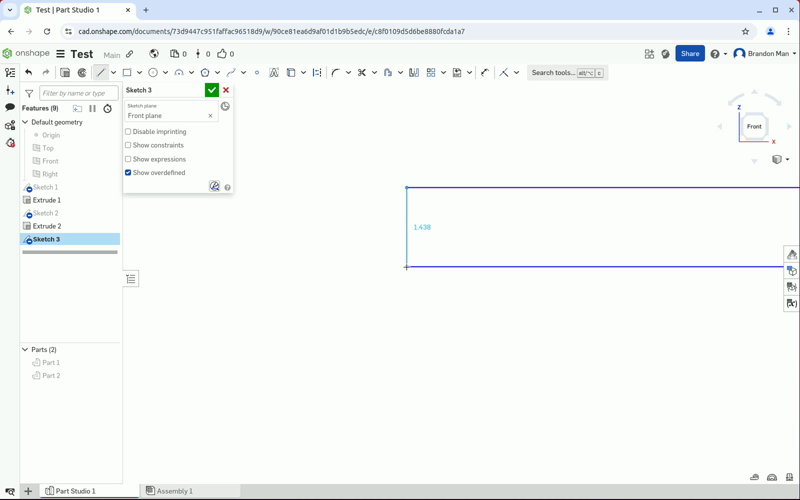
click(406, 266)
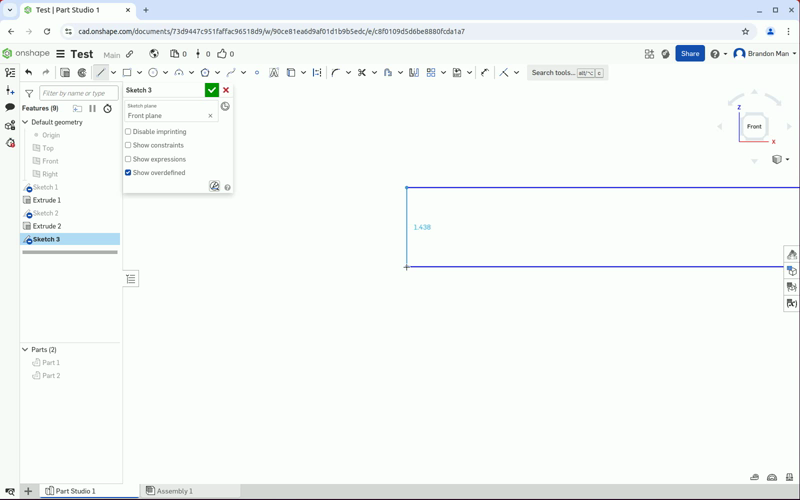
scroll(-6)
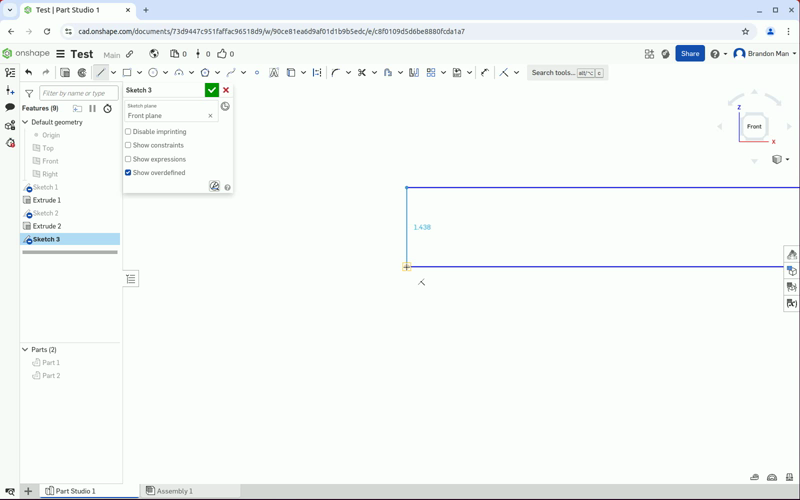
scroll(-6)
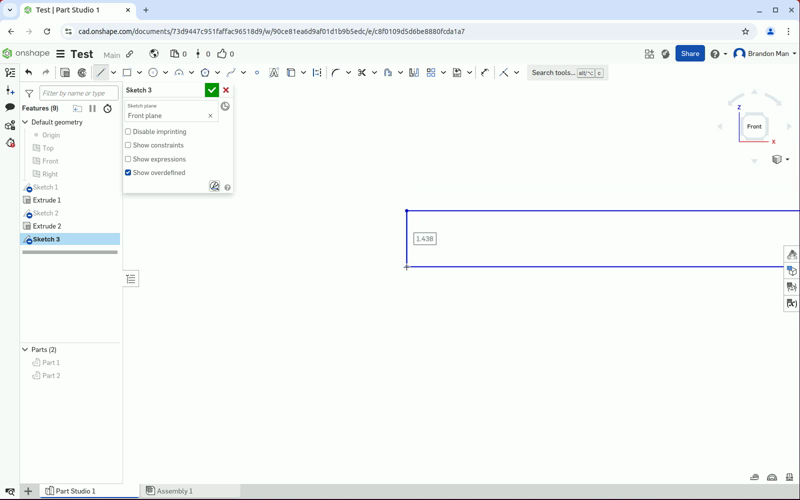
scroll(-6)
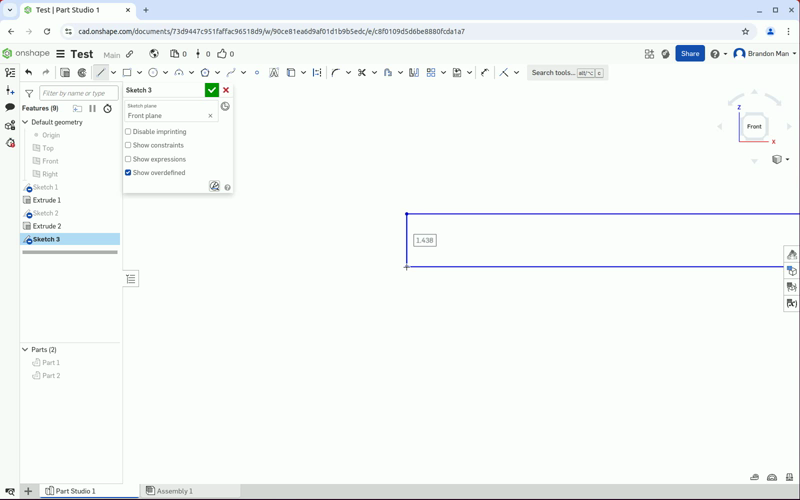
scroll(-6)
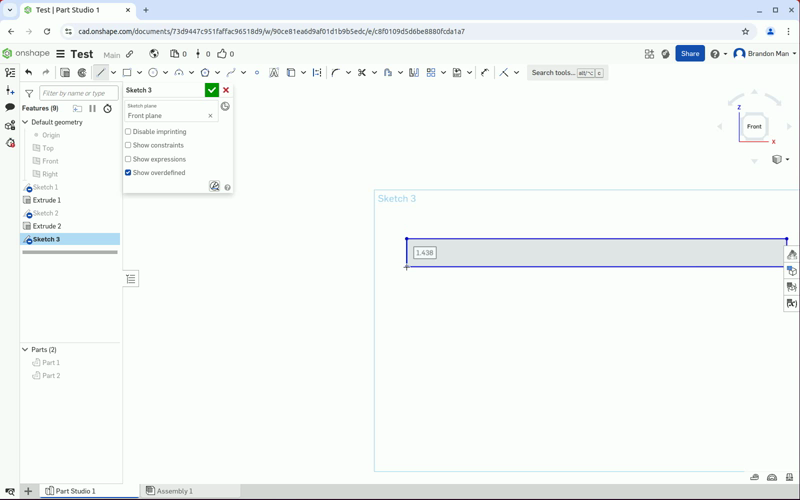
scroll(-6)
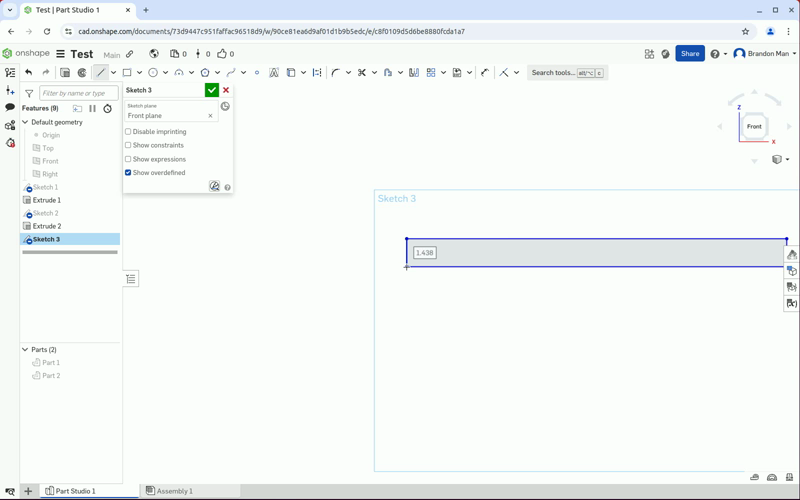
scroll(-6)
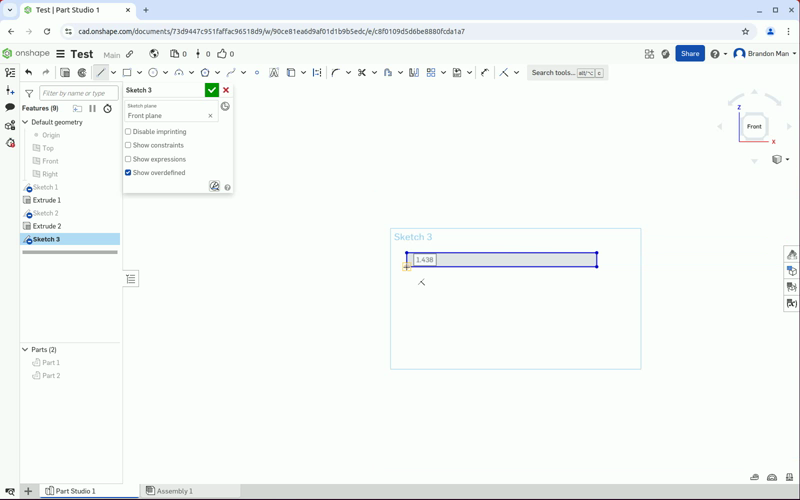
scroll(-6)
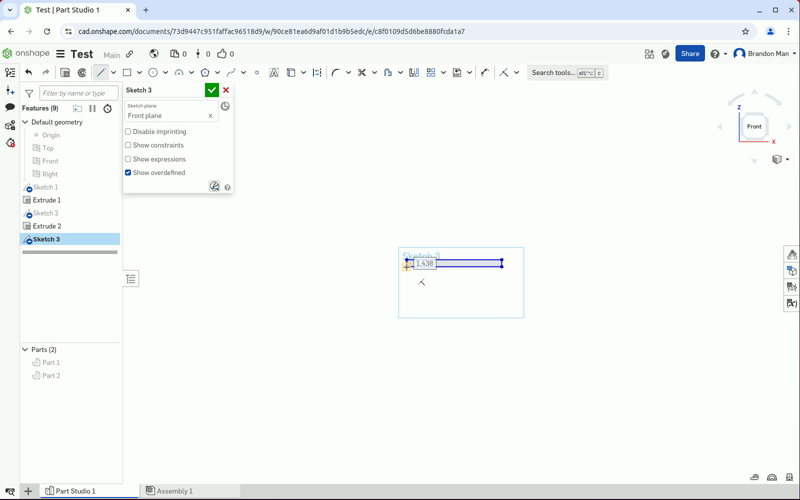
key(esc)
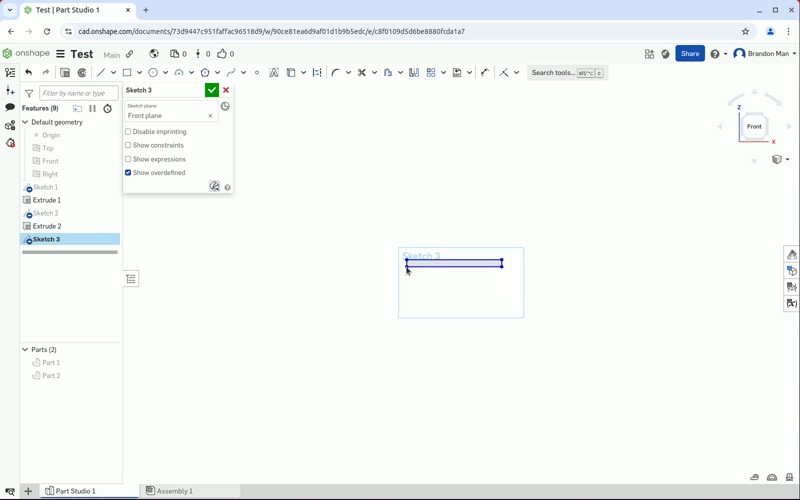
mouse_move(472, 263)
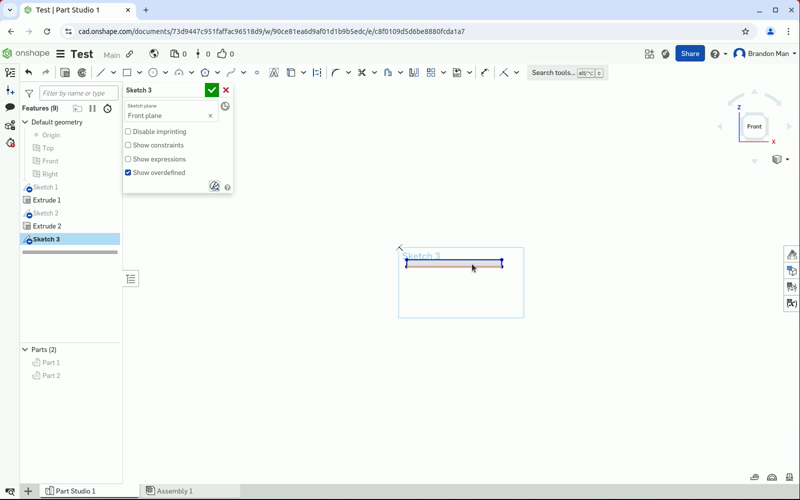
scroll(6)
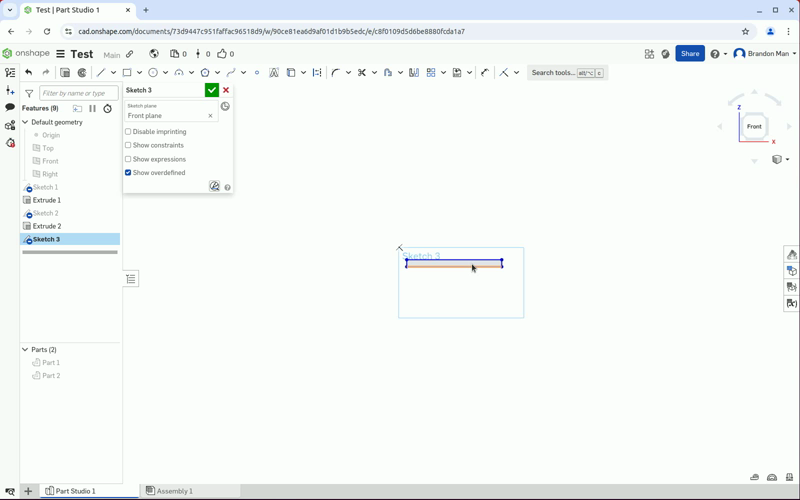
scroll(6)
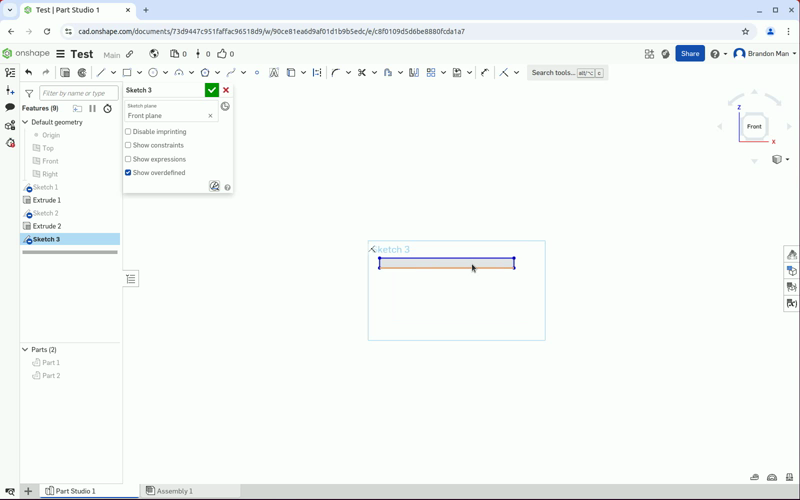
scroll(6)
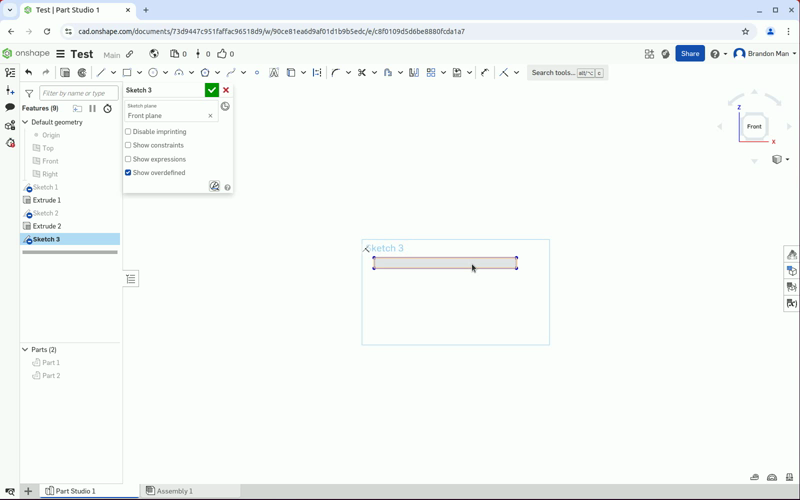
scroll(6)
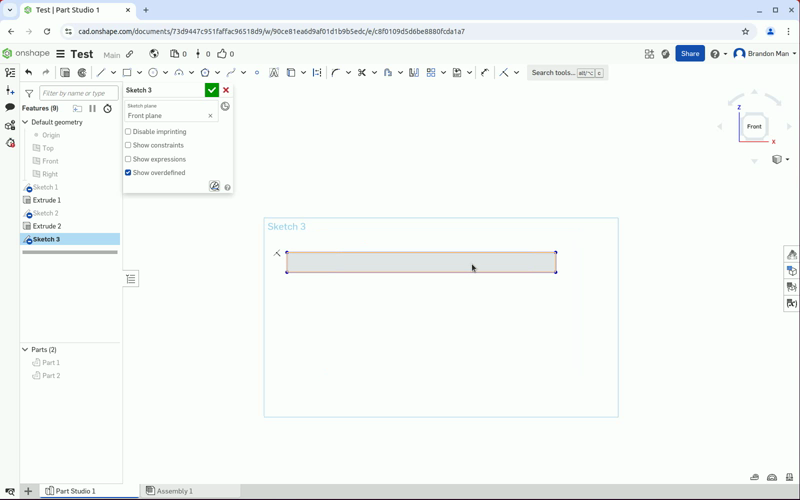
scroll(6)
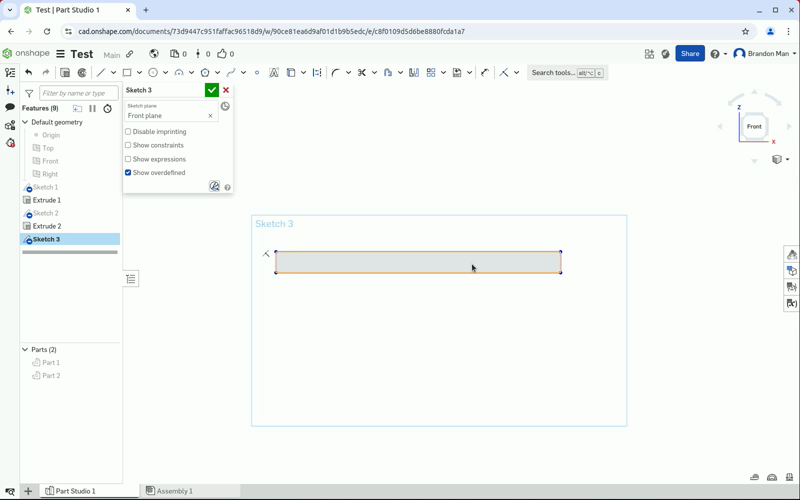
scroll(6)
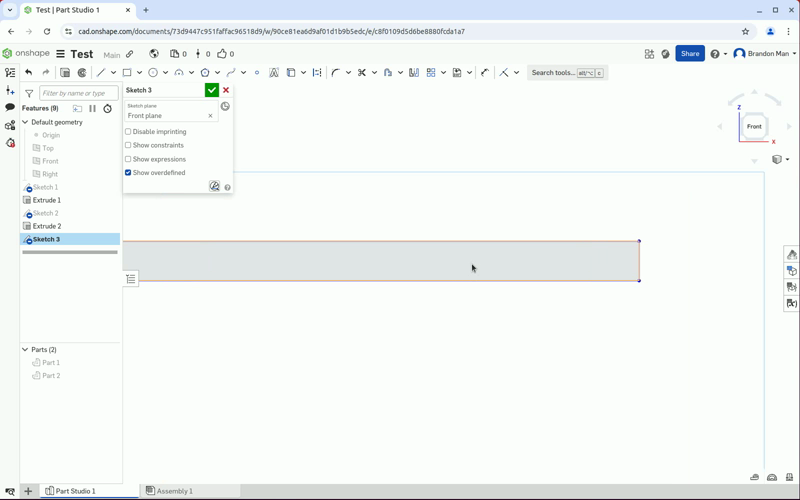
scroll(6)
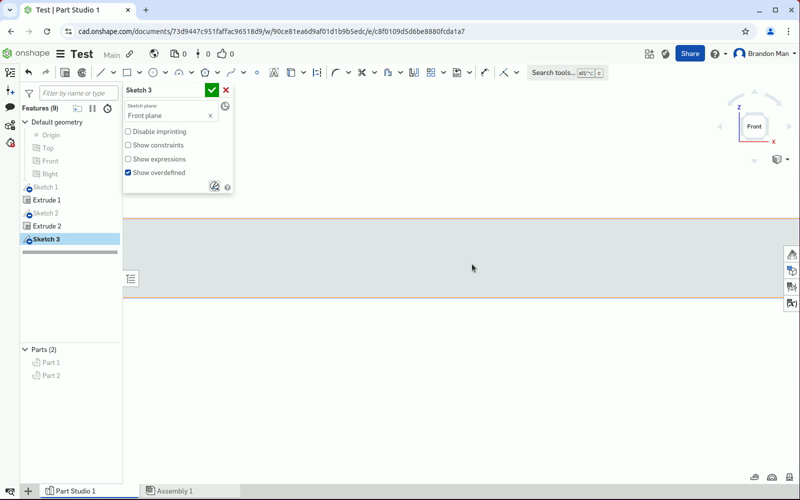
click(472, 263)
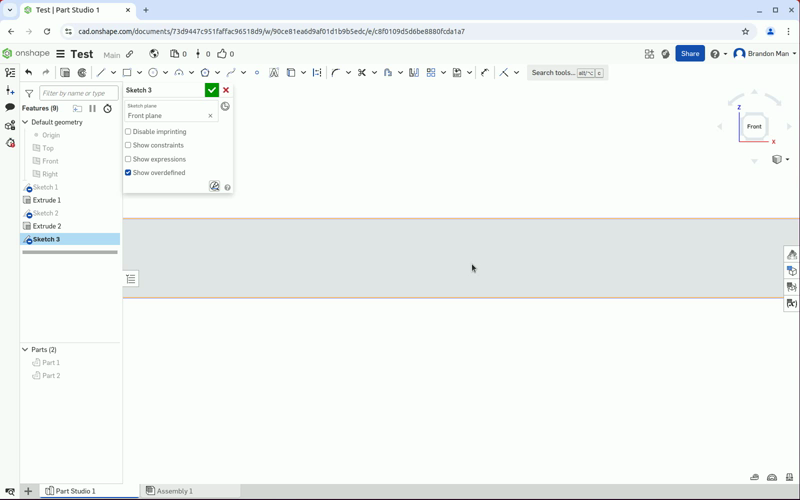
scroll(-6)
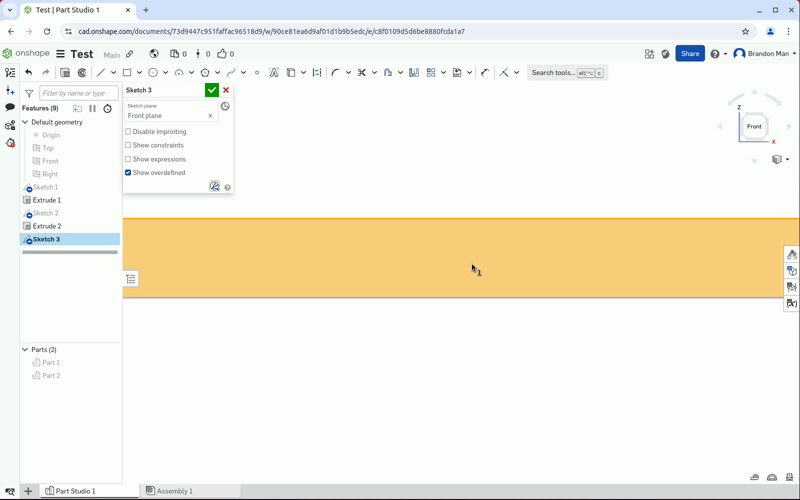
scroll(-6)
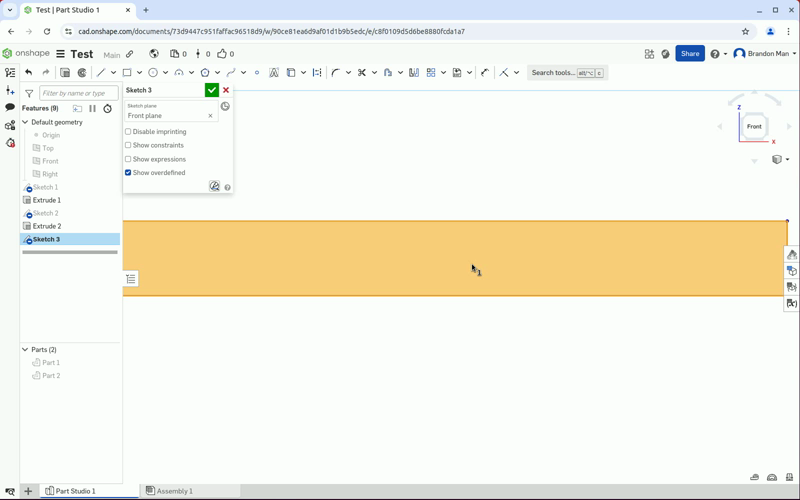
scroll(-6)
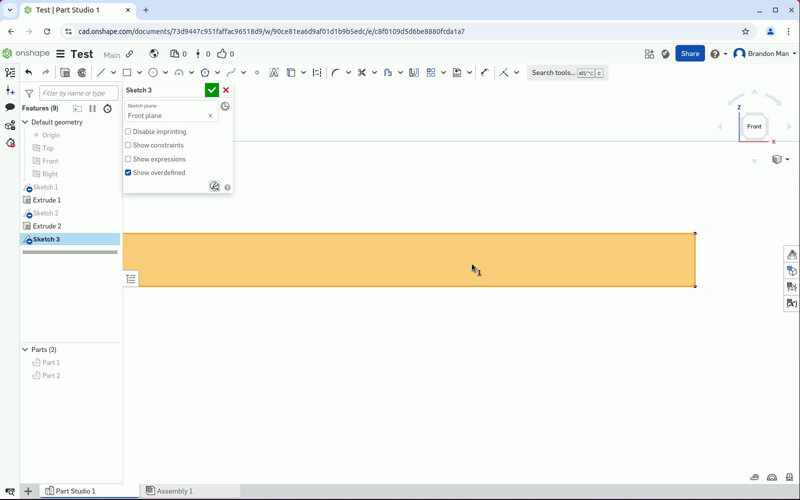
scroll(-6)
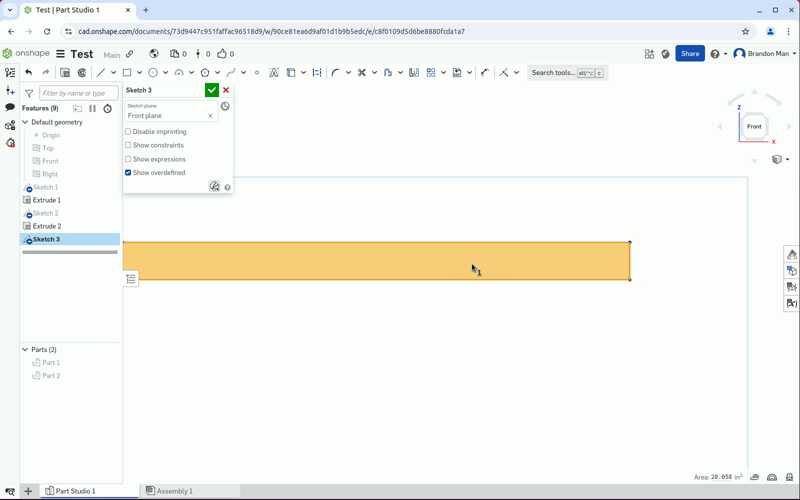
scroll(-6)
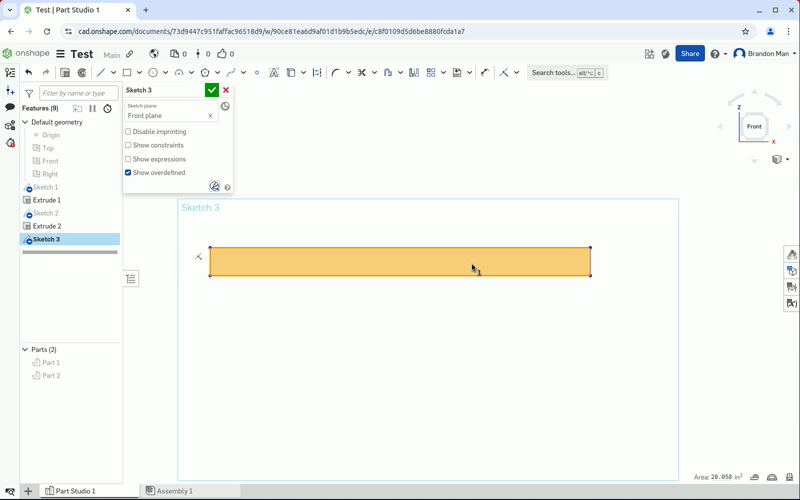
scroll(-6)
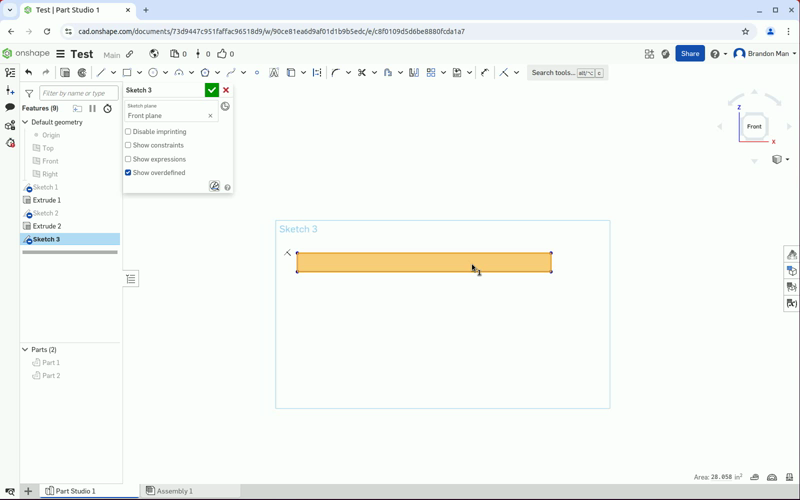
scroll(-6)
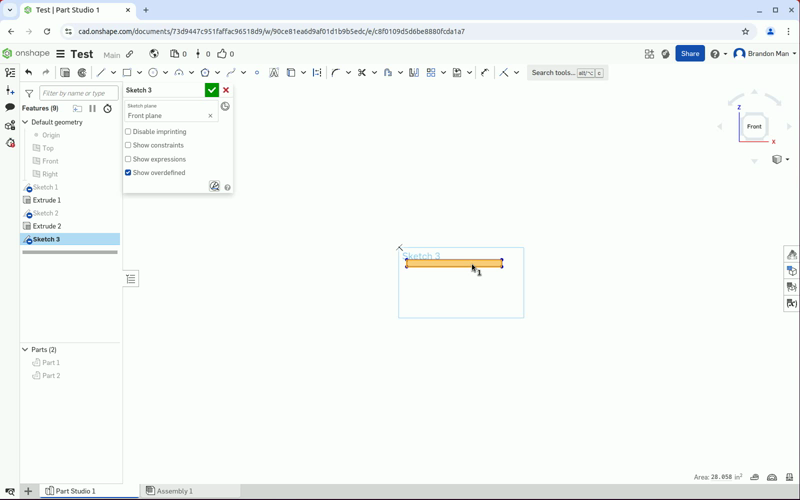
mouse_move(73, 352)
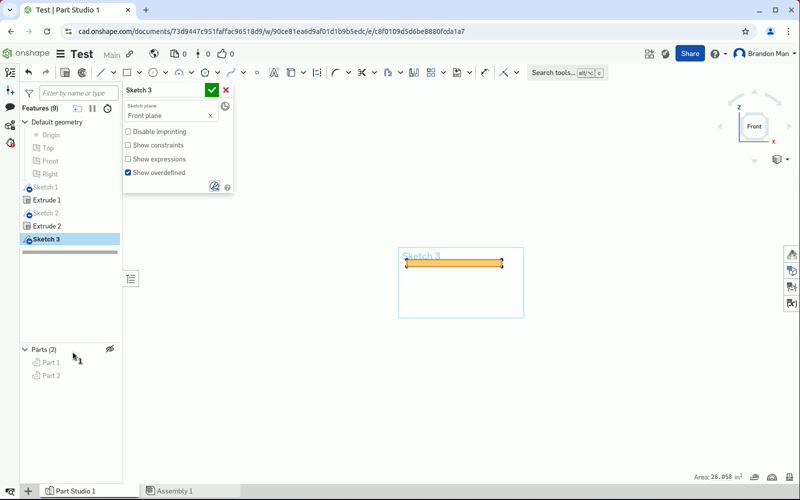
key(shift+y)
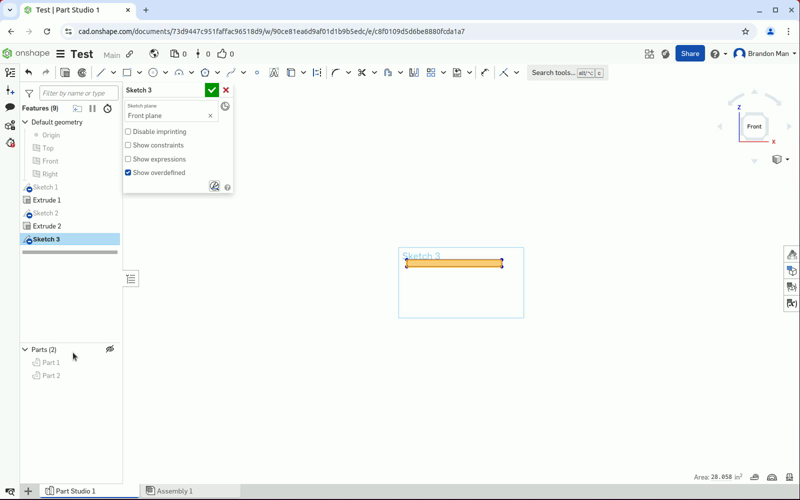
key(shift+e)
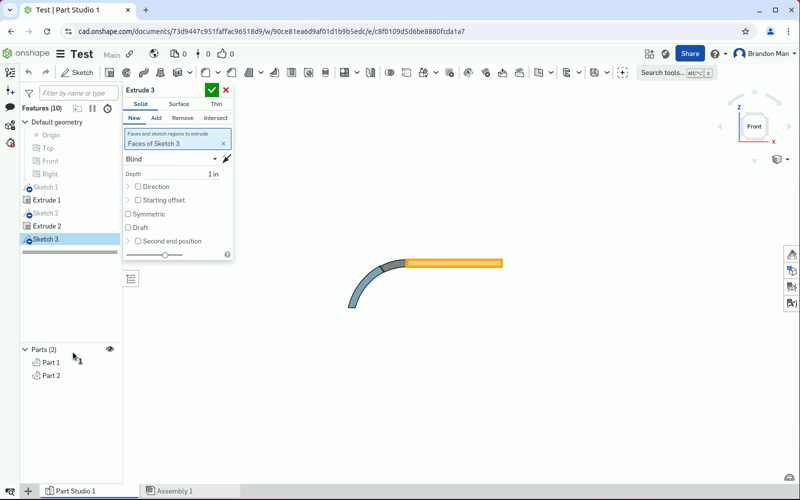
mouse_move(143, 106)
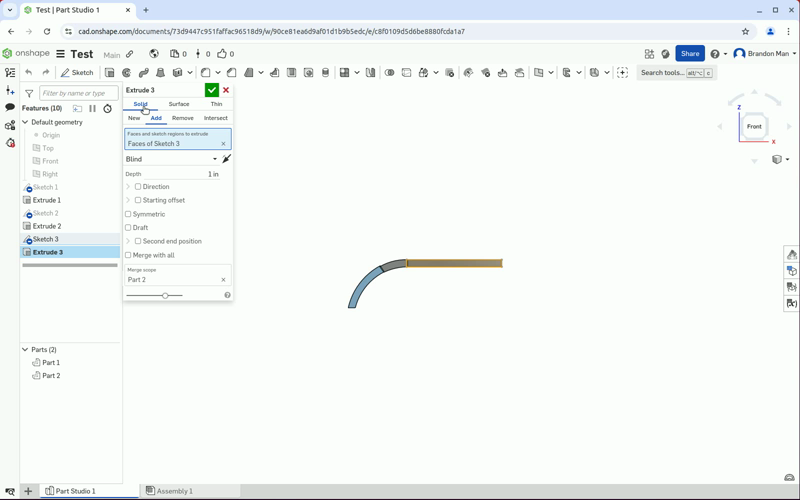
click(143, 106)
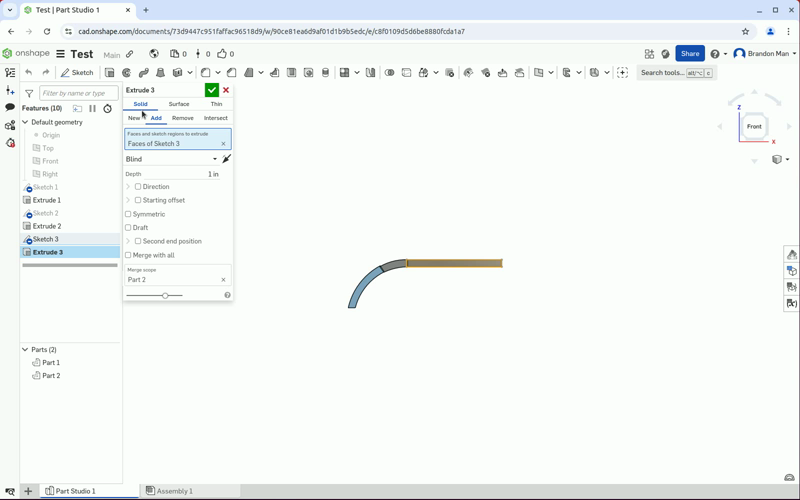
mouse_move(137, 120)
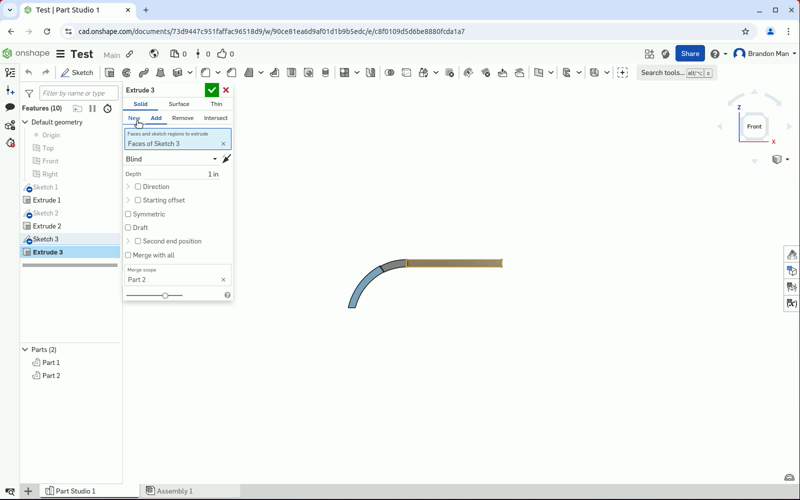
click(137, 120)
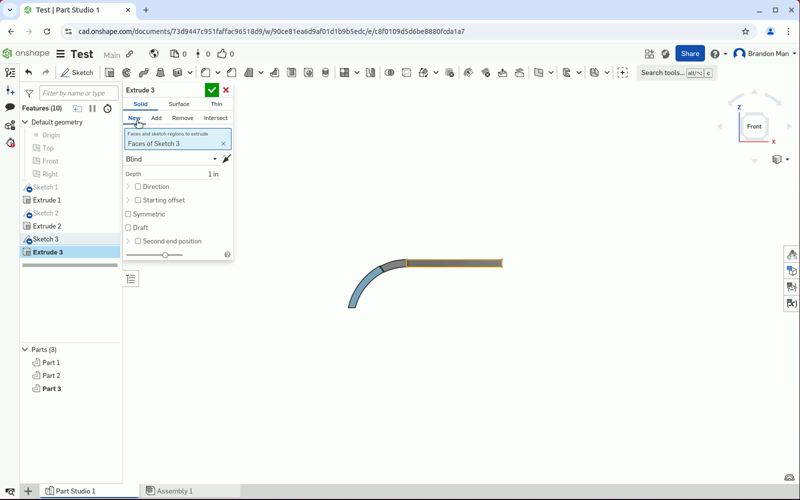
key(tab, 4)
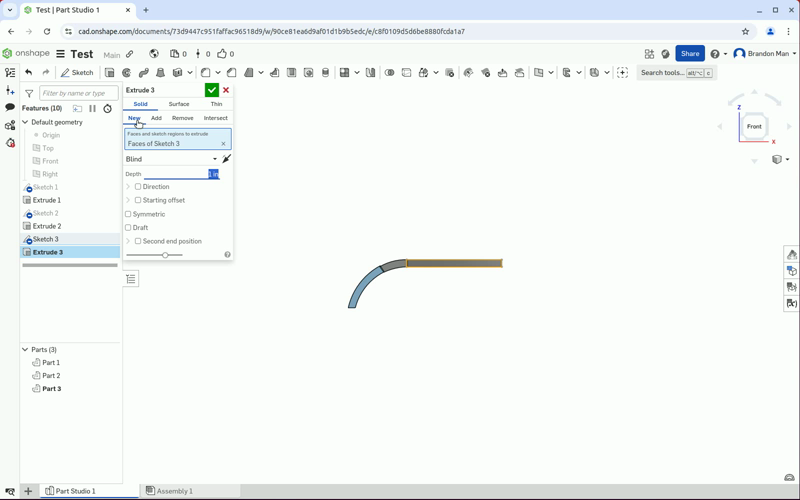
text(15.405)
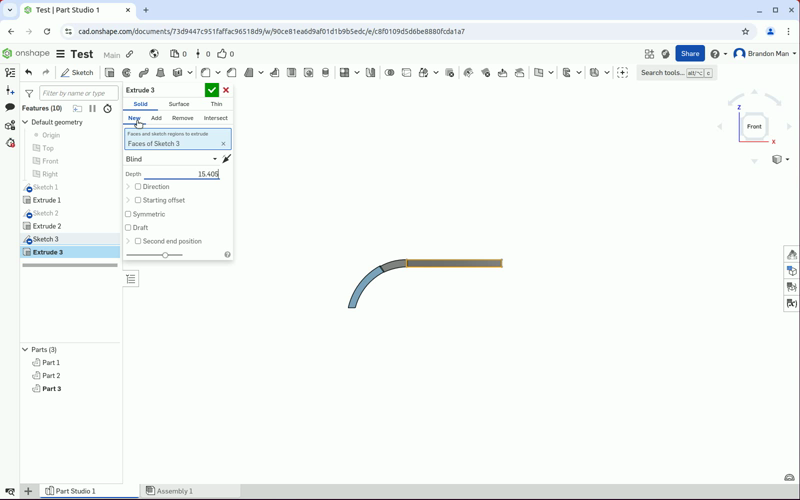
key(enter)
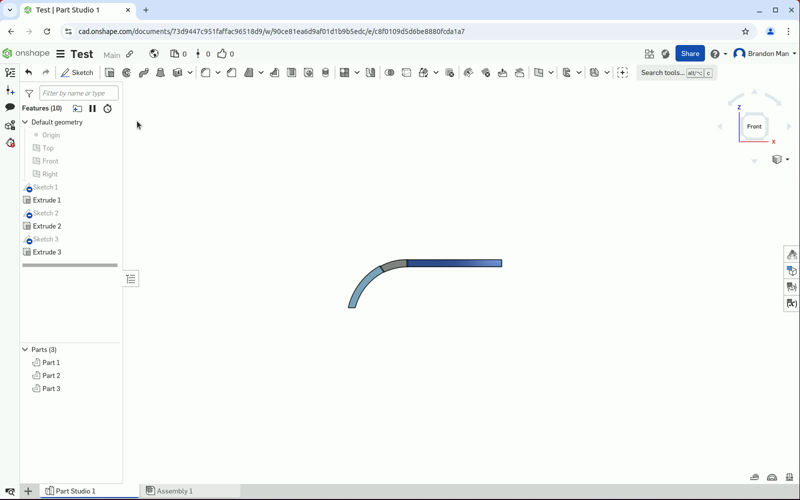
key(shift+h)
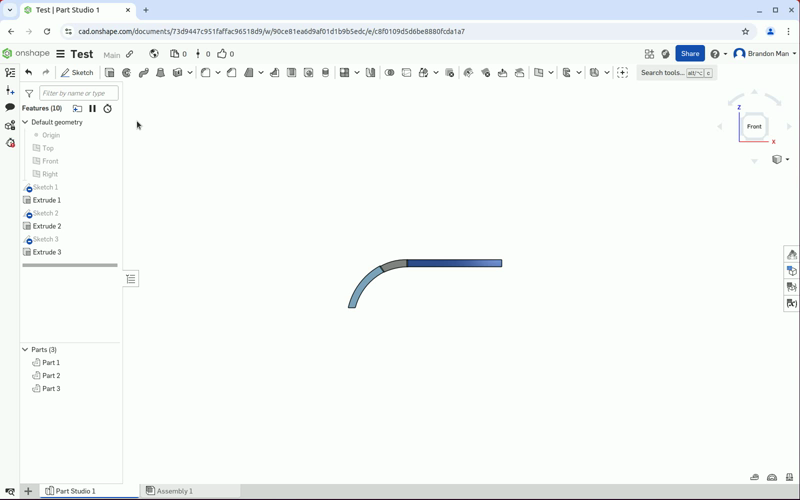
key(shift+h)
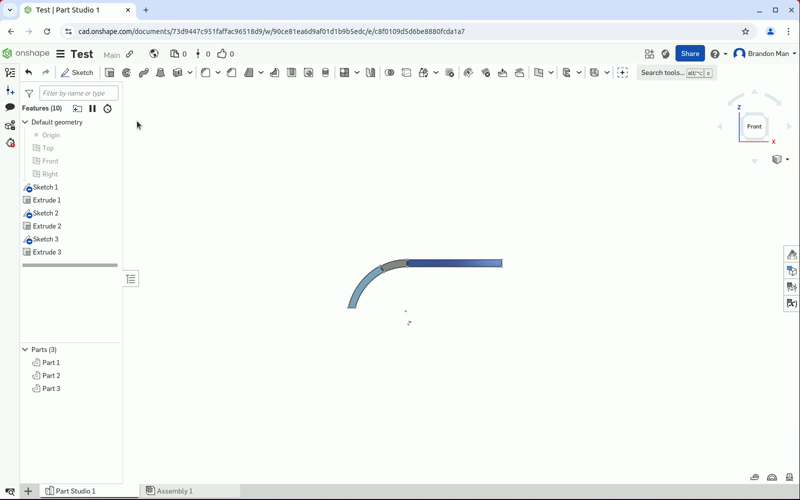
key(shift+7)
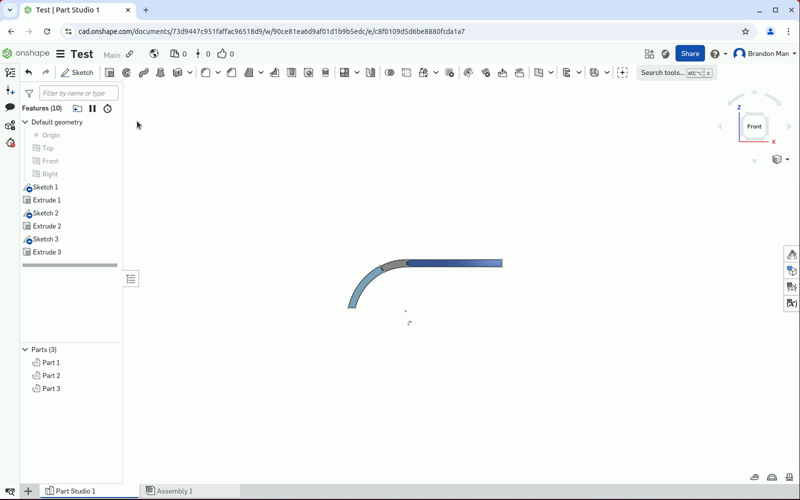
key(left, 2)
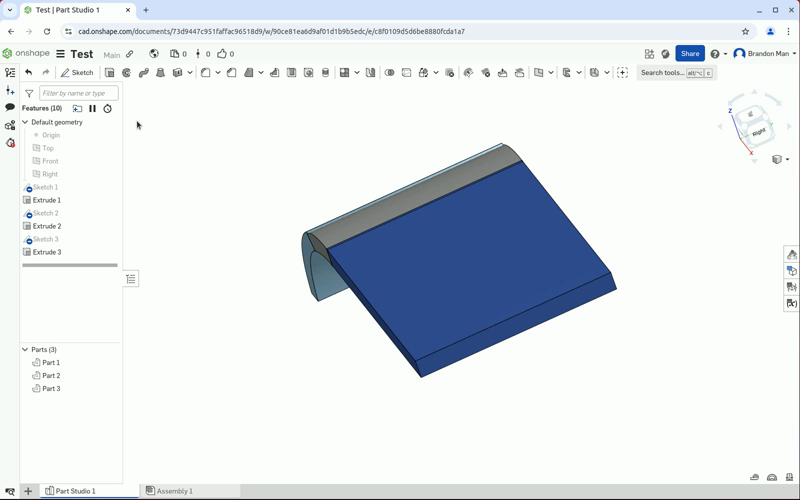
key(down, 2)
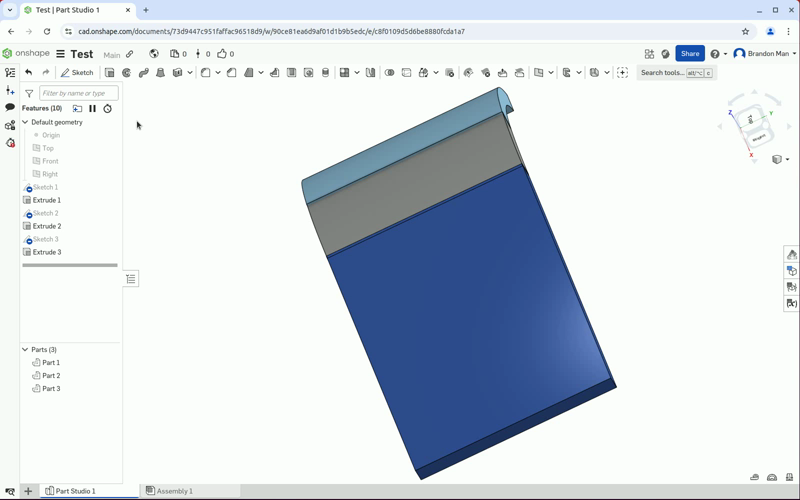
key(up, 2)
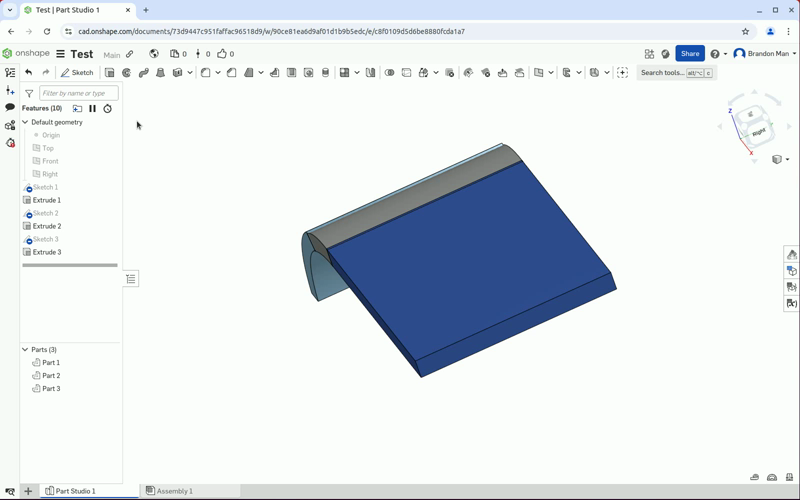
key(right, 2)
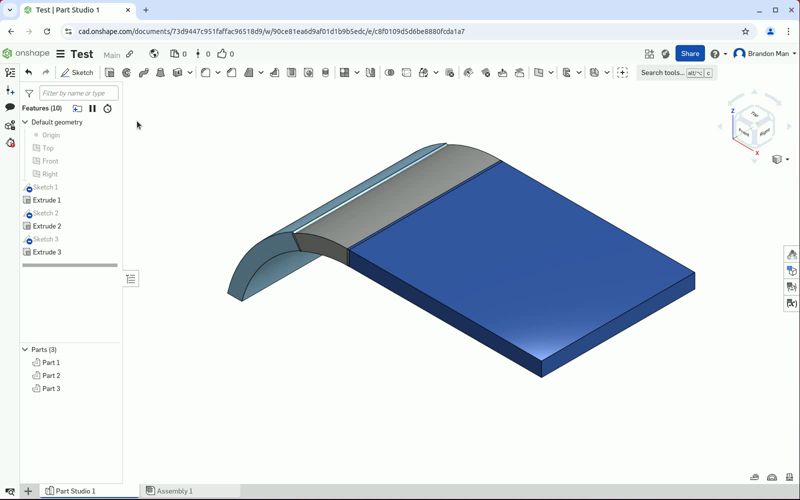
mouse_move(73, 189)
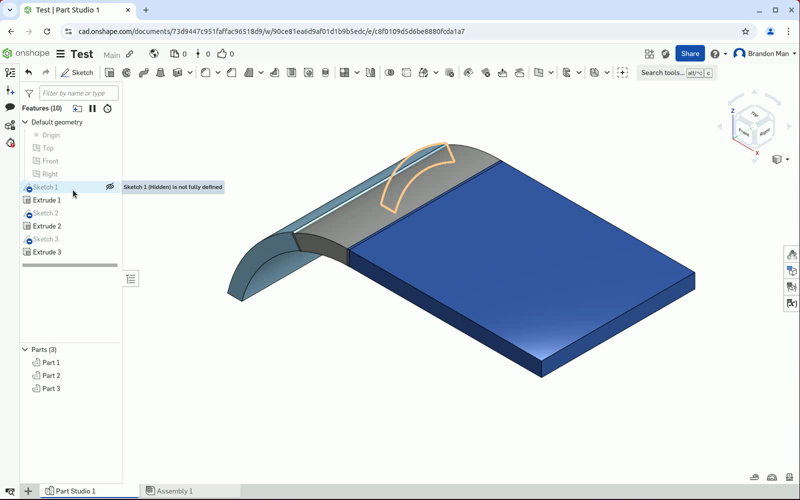
click(73, 189)